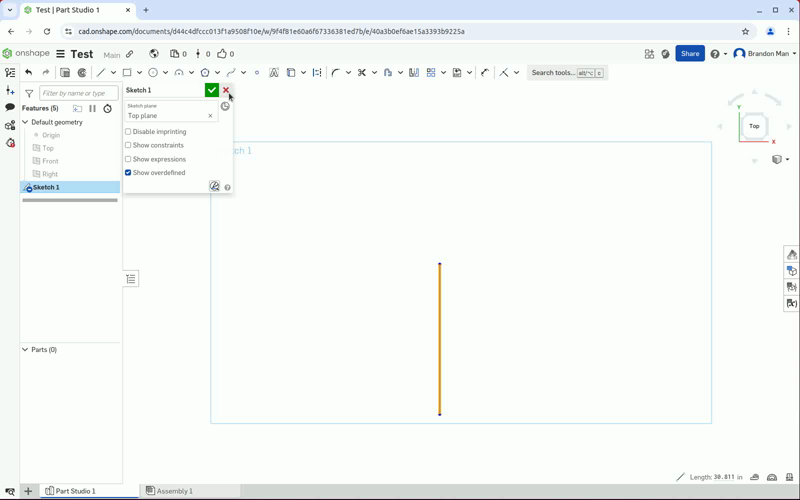
key(shift+h)
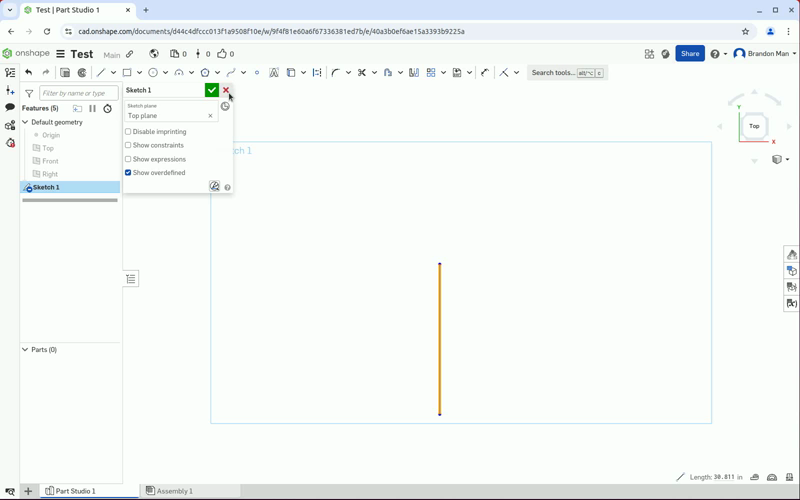
key(shift+s)
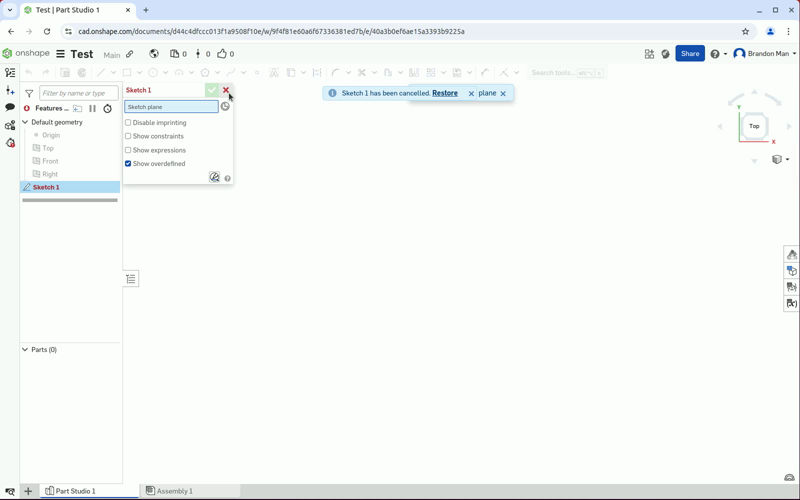
mouse_move(73, 150)
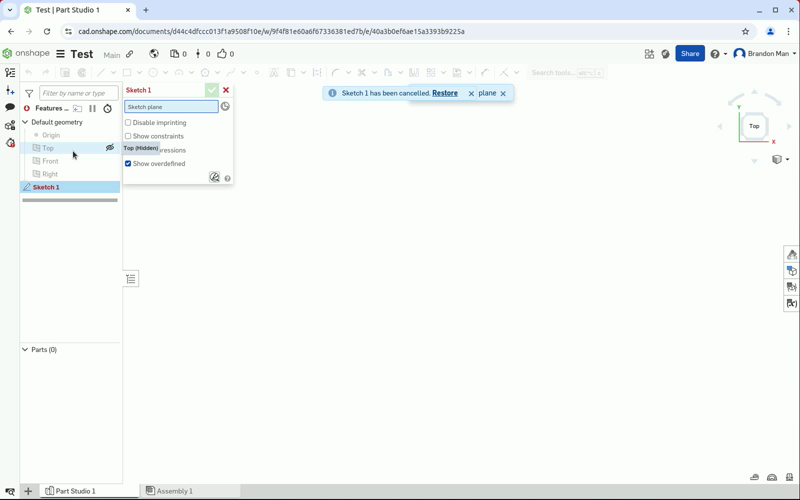
click(73, 150)
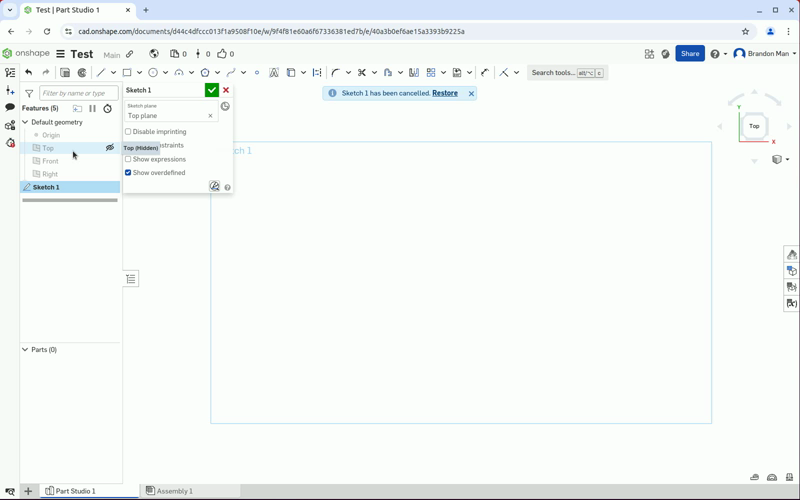
mouse_move(73, 352)
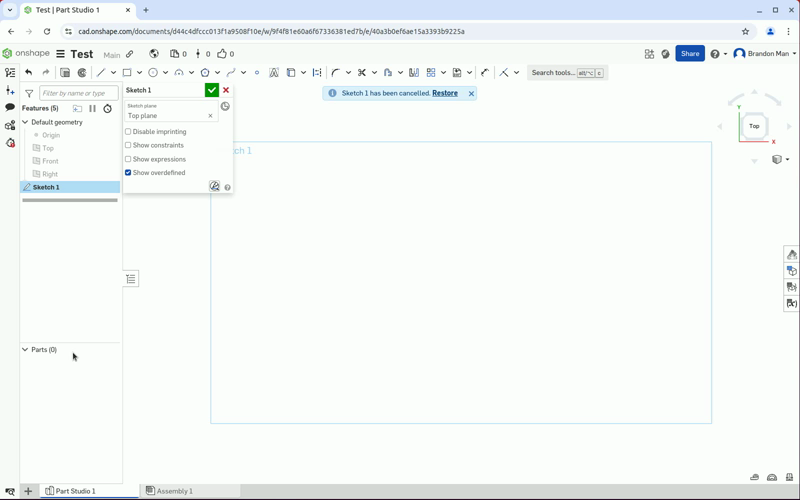
key(y)
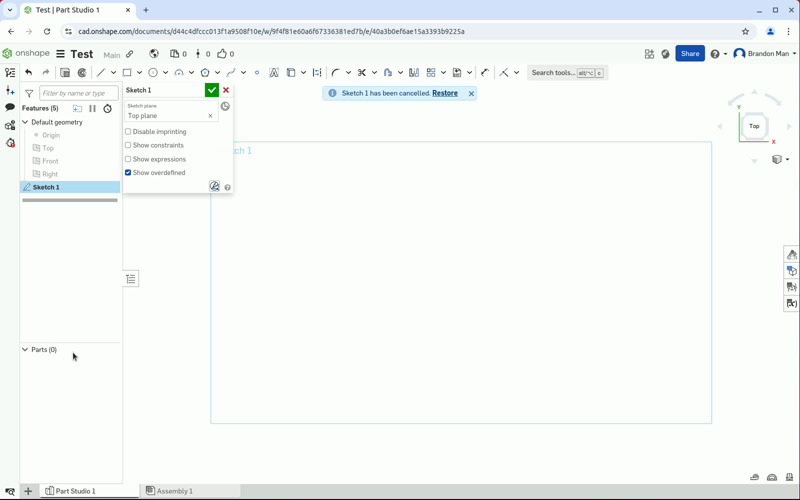
key(l)
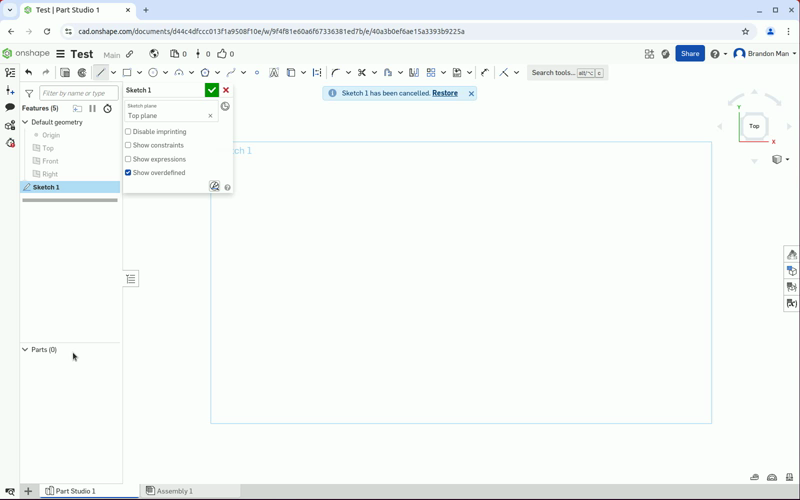
key_down(shift)
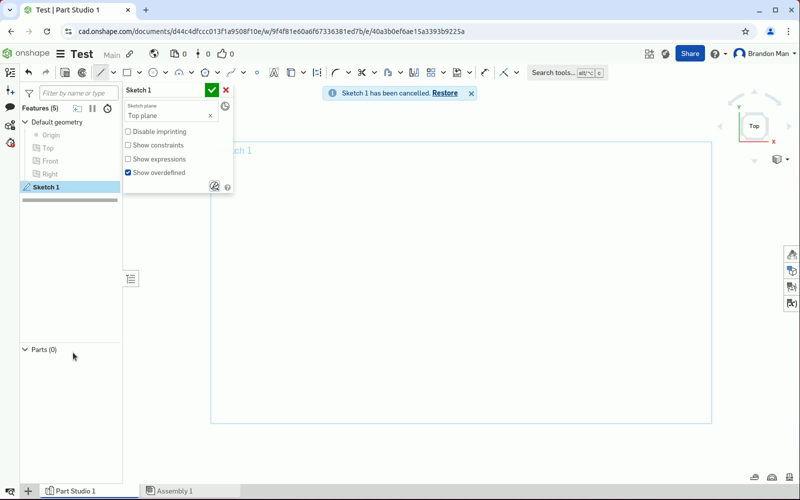
mouse_move(401, 196)
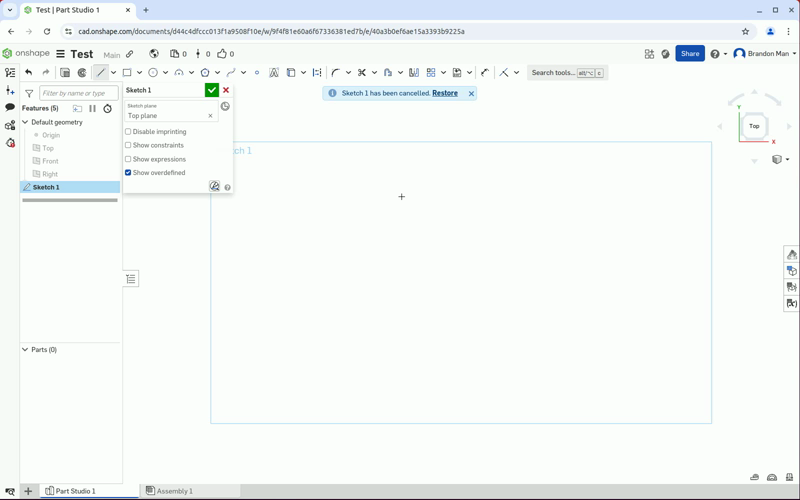
click(401, 196)
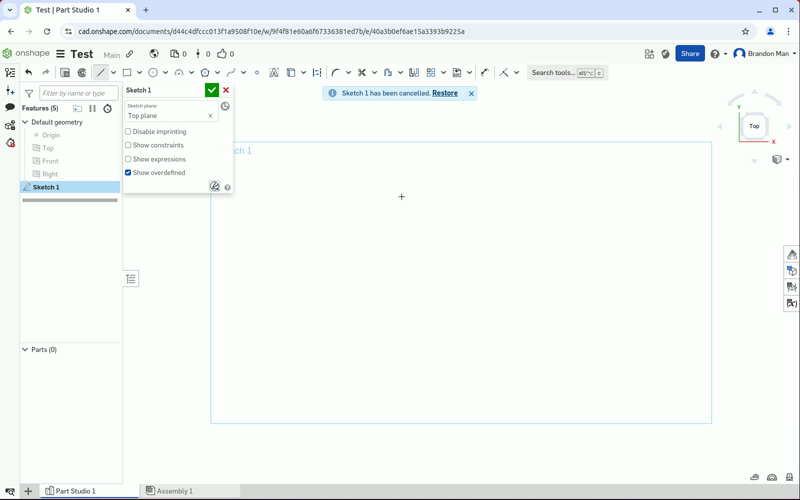
key_up(shift)
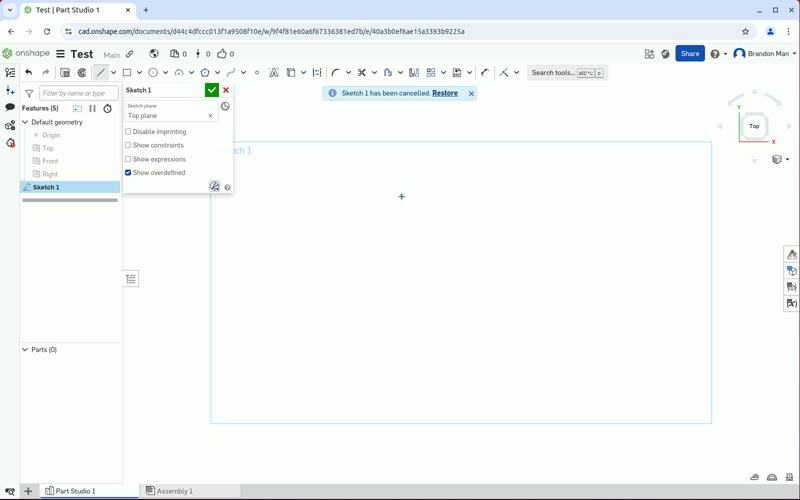
key_down(shift)
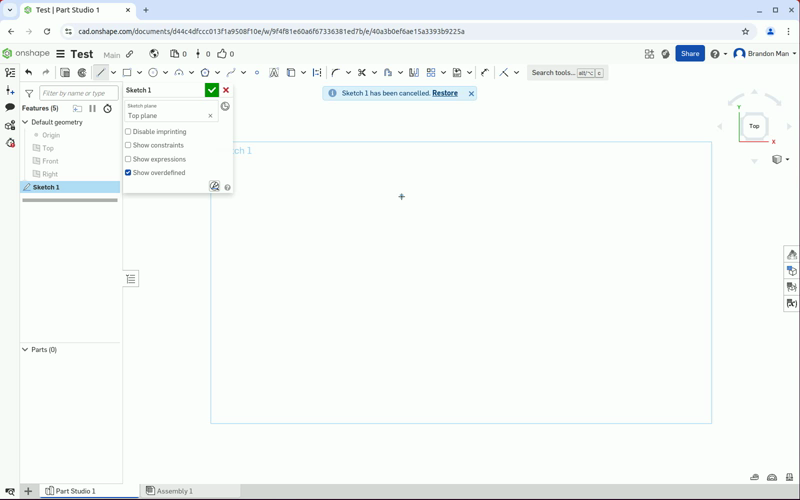
mouse_move(534, 365)
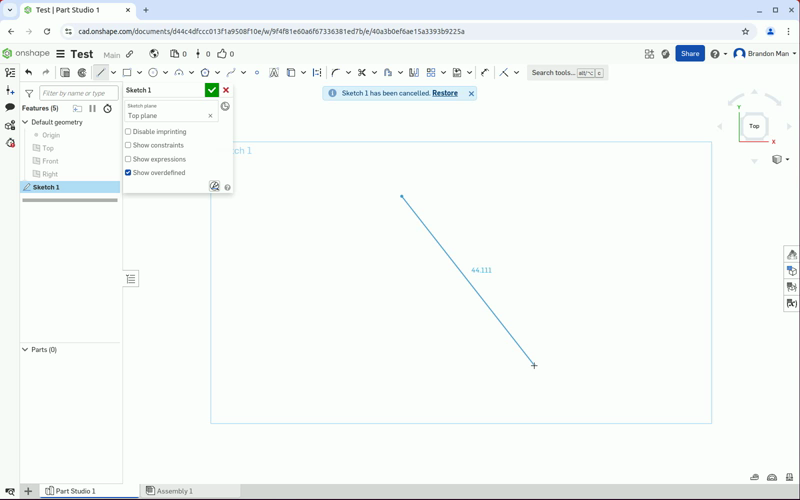
click(534, 365)
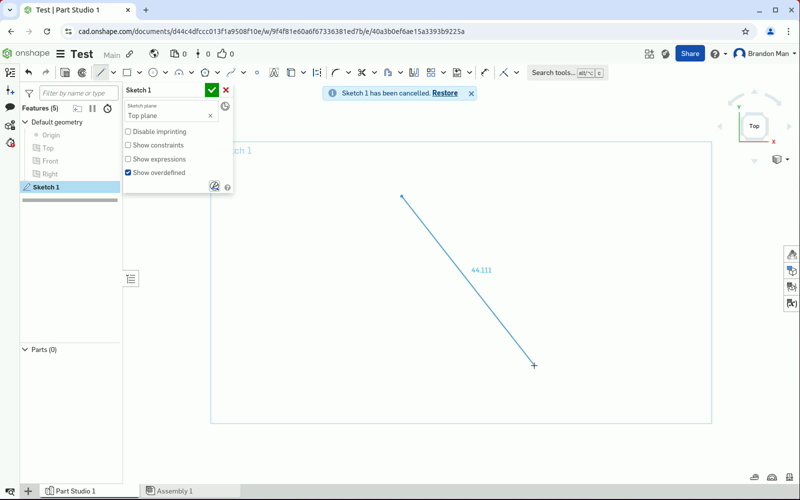
key_up(shift)
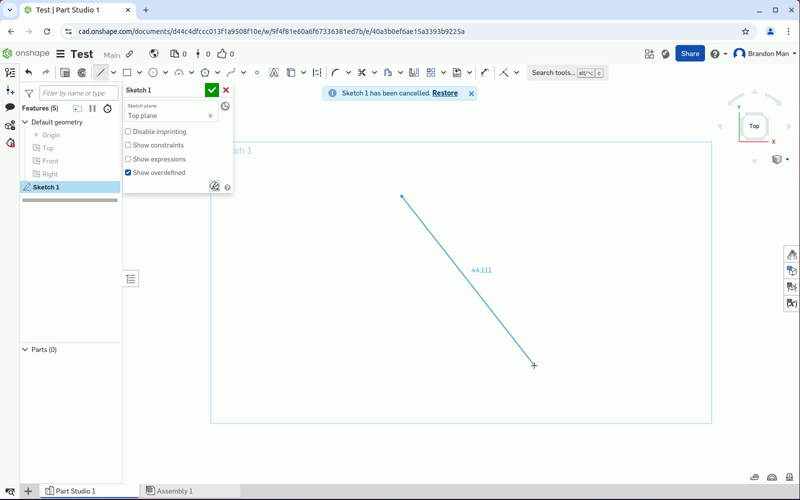
key_down(shift)
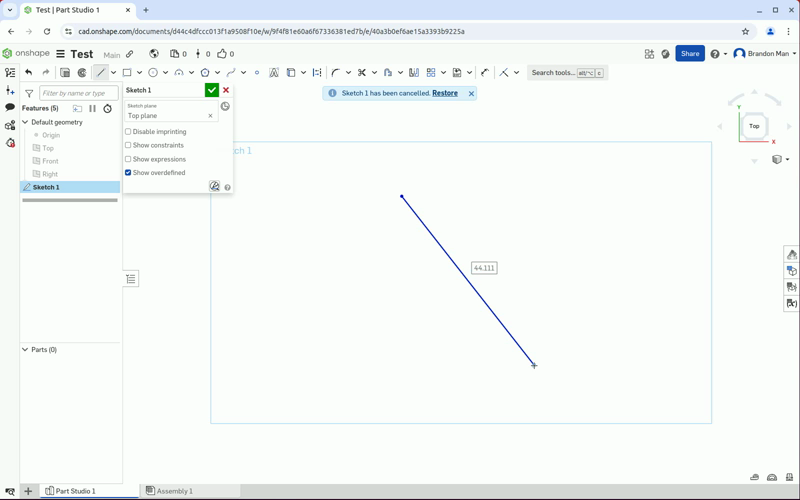
mouse_move(534, 199)
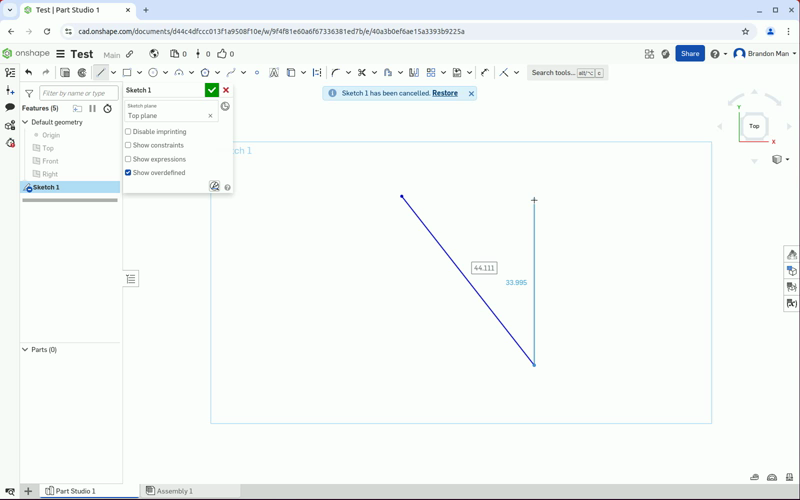
click(534, 199)
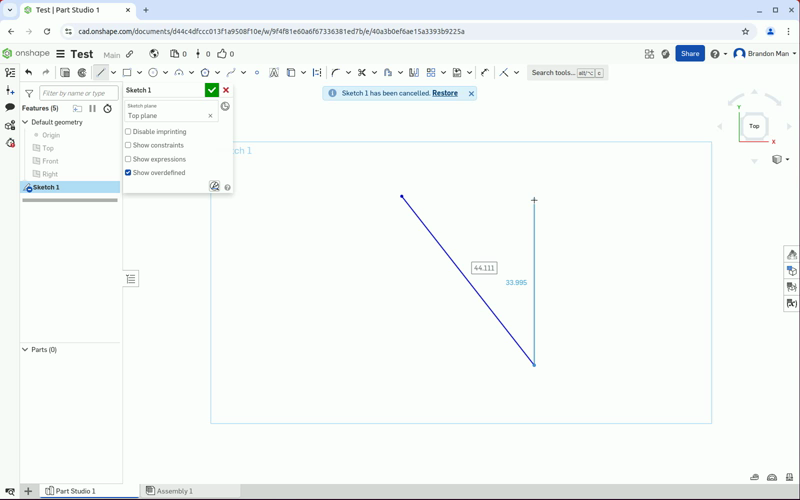
key_up(shift)
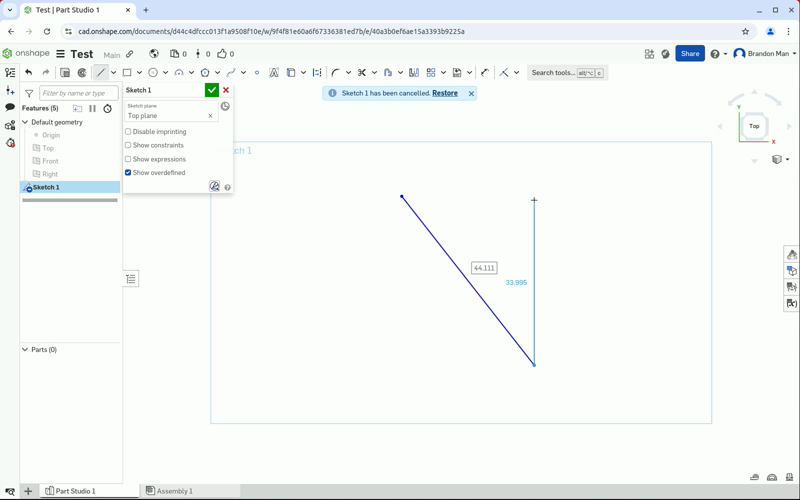
key_down(shift)
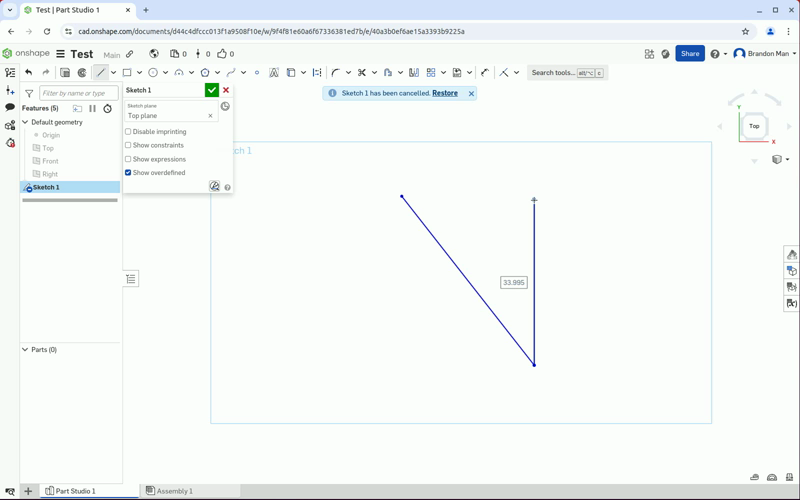
mouse_move(564, 199)
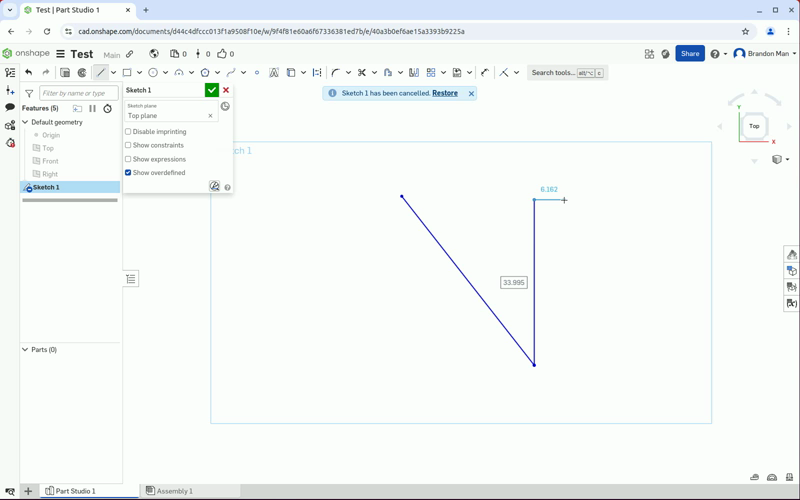
mouse_move(505, 199)
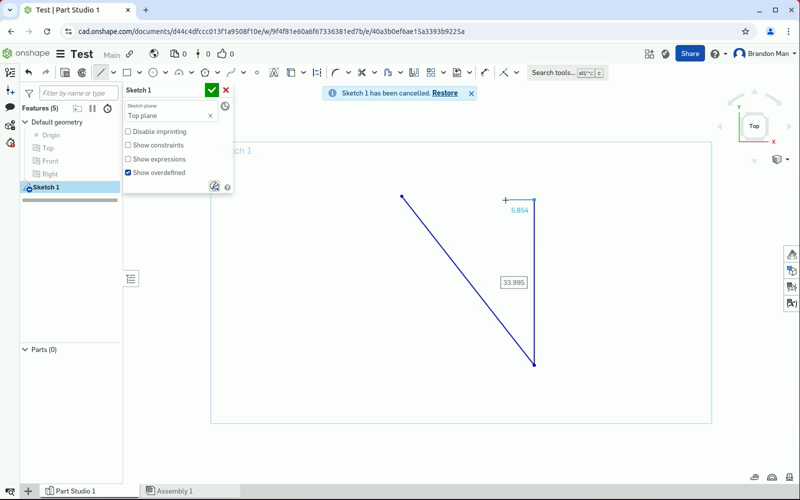
click(505, 199)
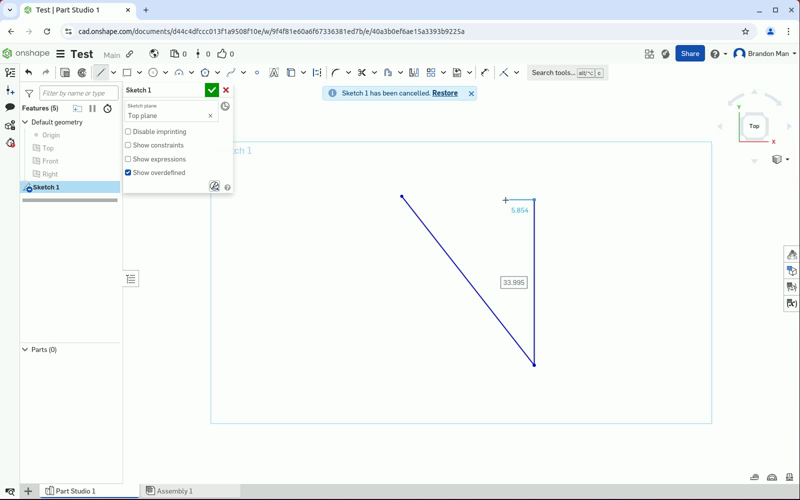
key_up(shift)
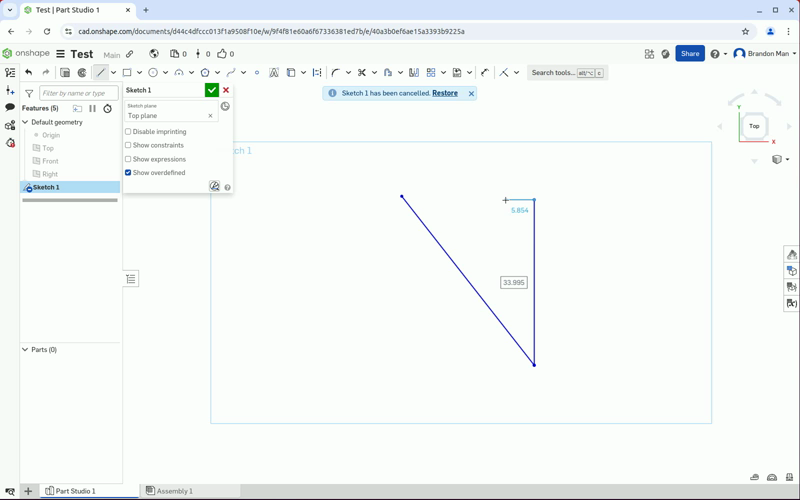
key_down(shift)
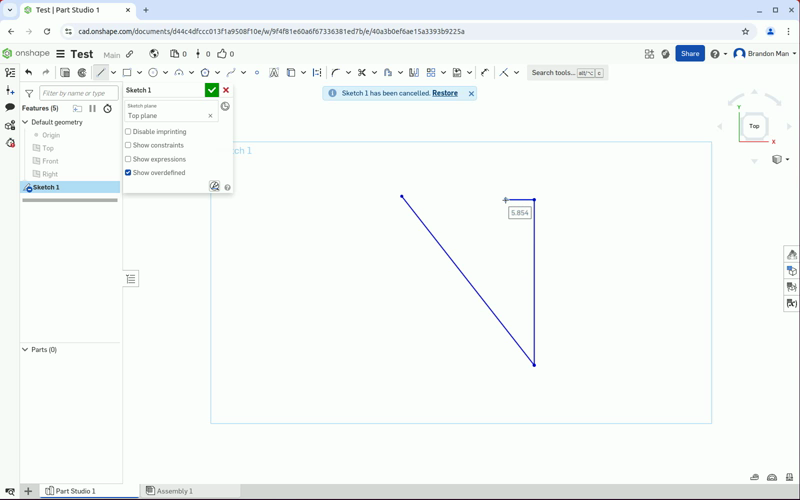
mouse_move(505, 265)
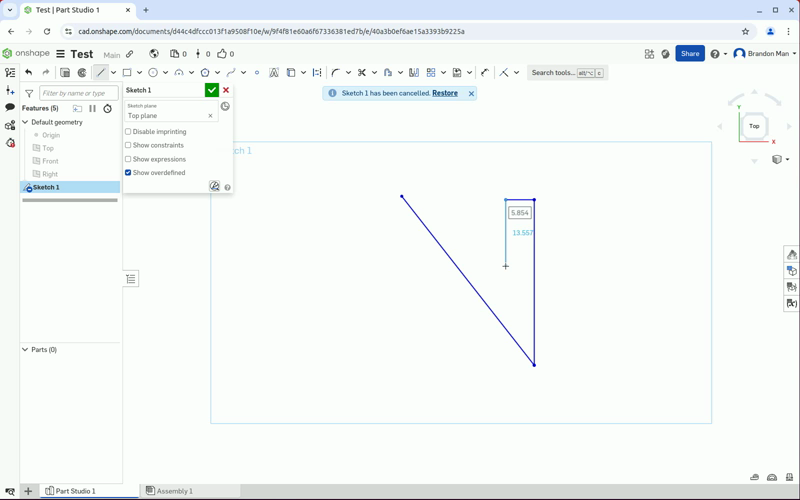
click(505, 265)
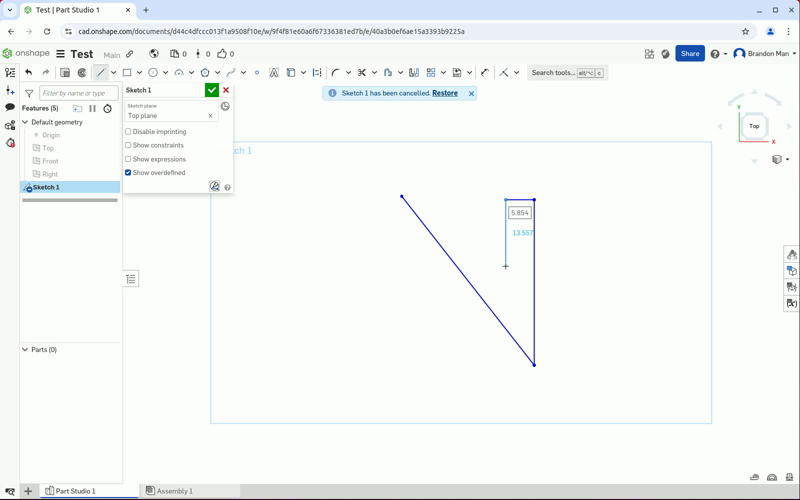
key_up(shift)
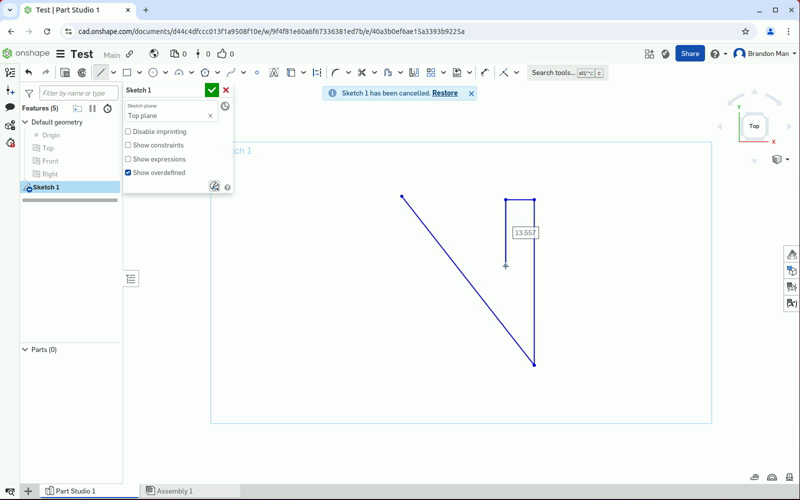
key_down(shift)
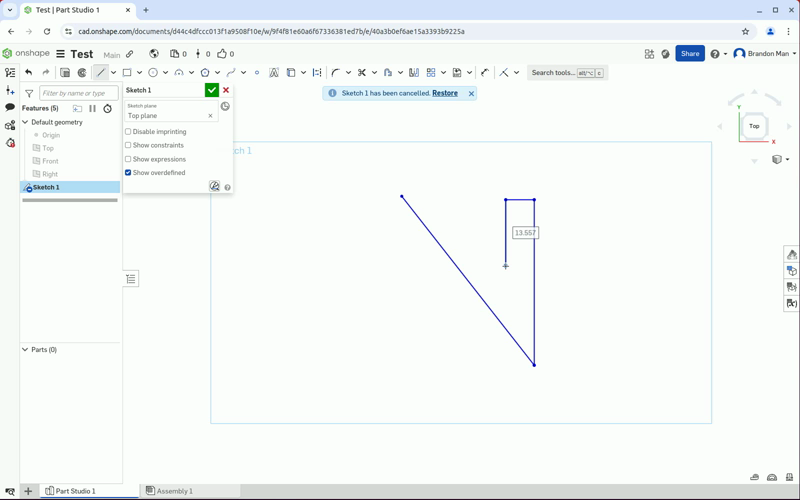
mouse_move(437, 196)
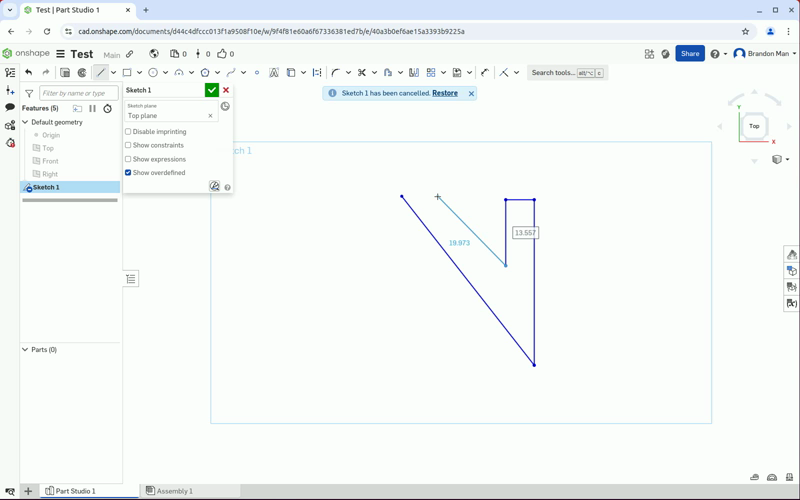
click(437, 196)
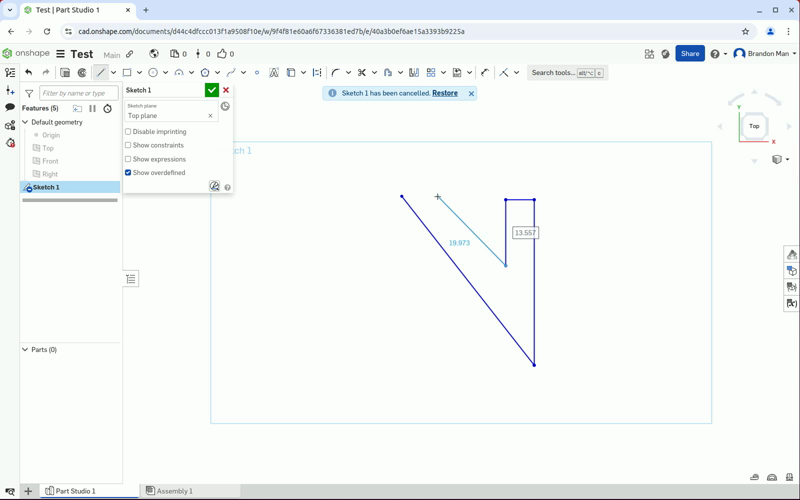
key_up(shift)
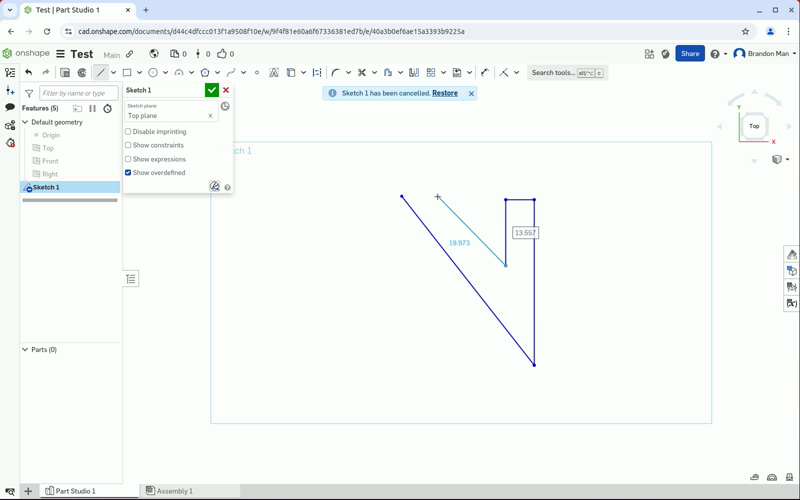
mouse_move(467, 196)
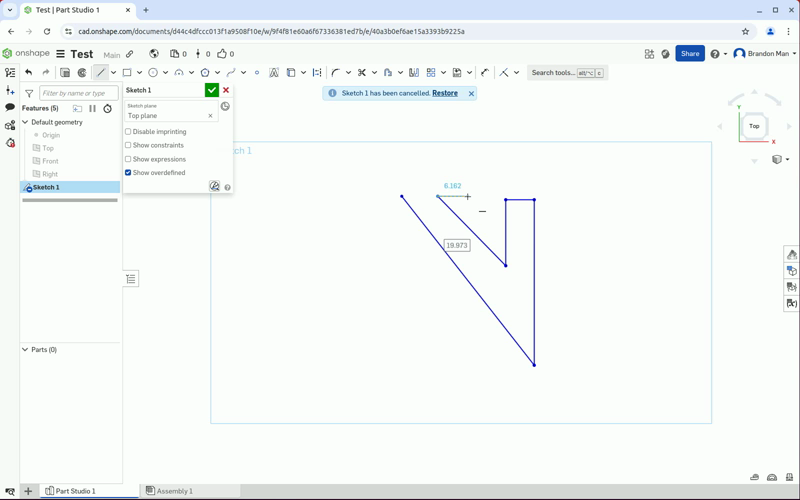
key_down(shift)
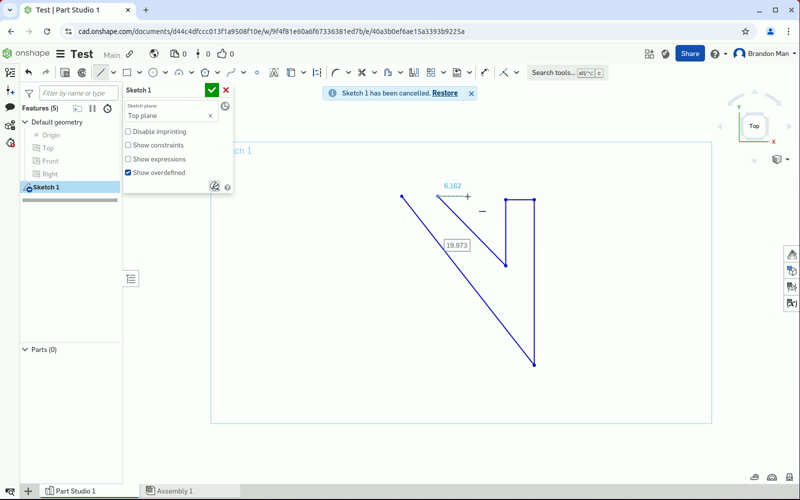
mouse_move(401, 196)
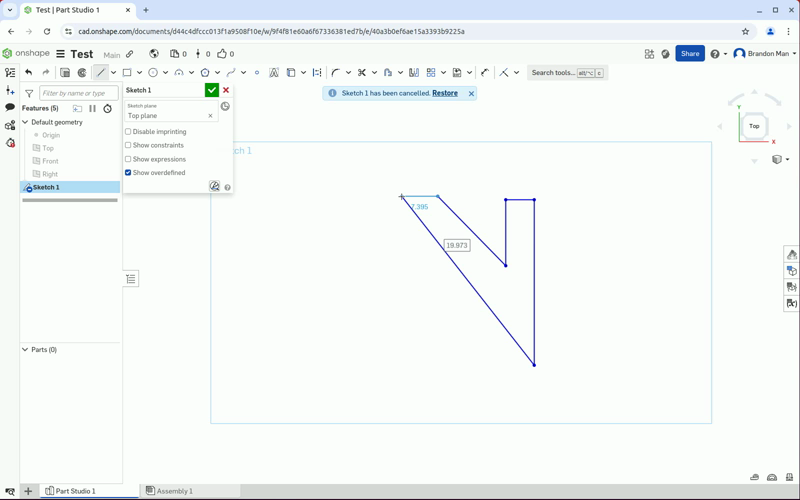
key_up(shift)
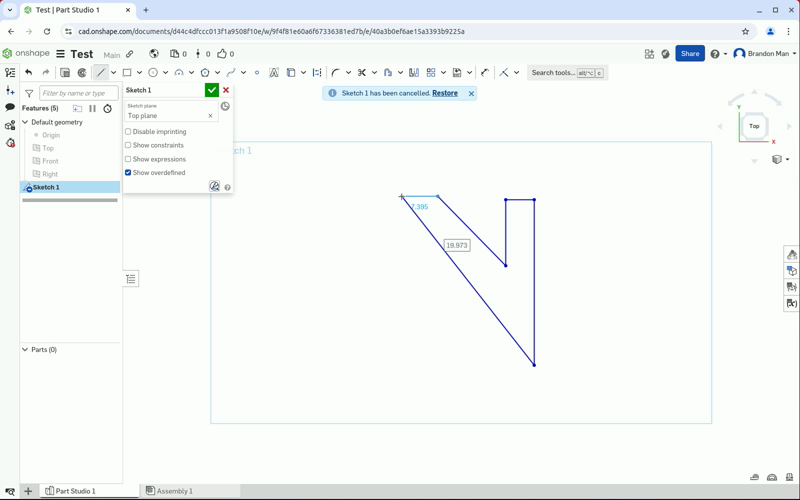
click(401, 196)
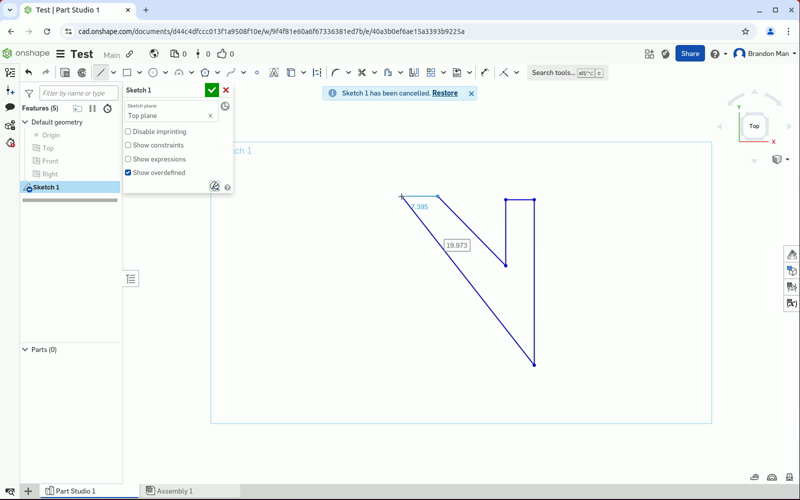
key(esc)
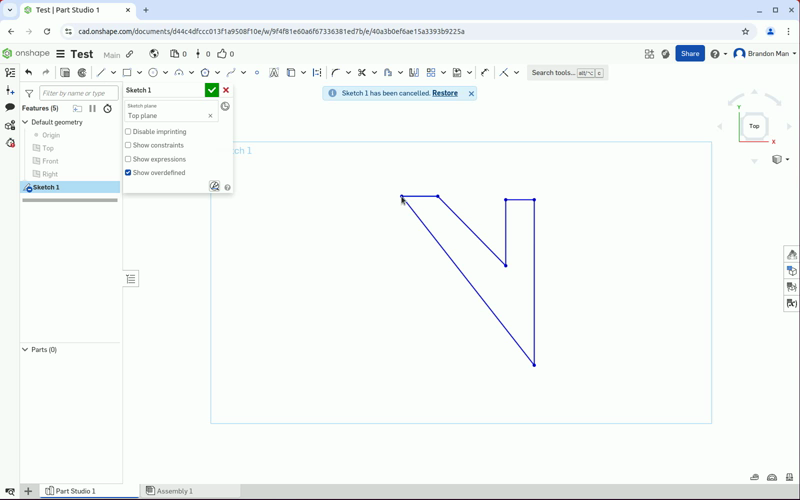
mouse_move(466, 259)
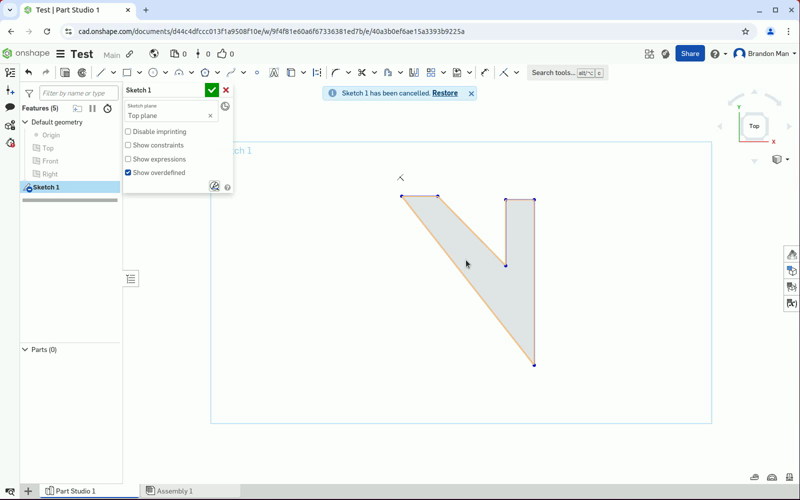
click(466, 259)
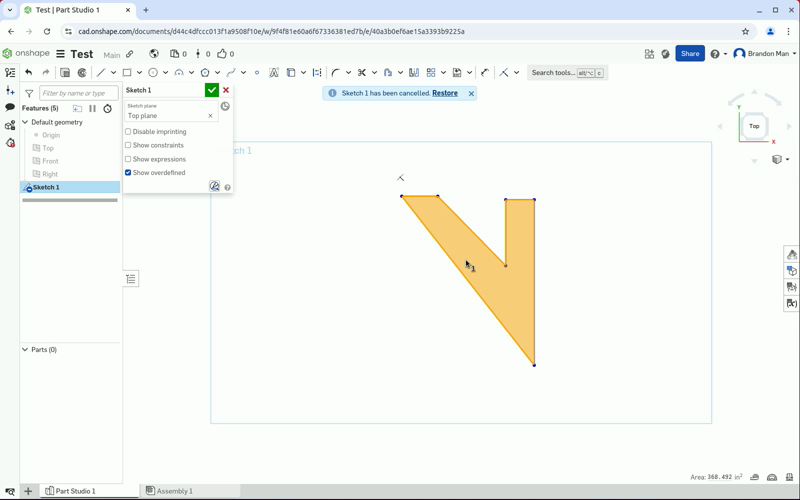
mouse_move(73, 352)
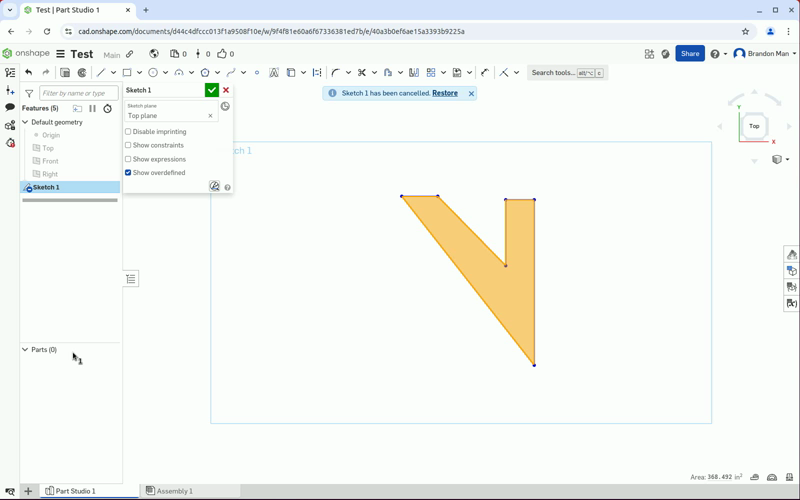
key(shift+y)
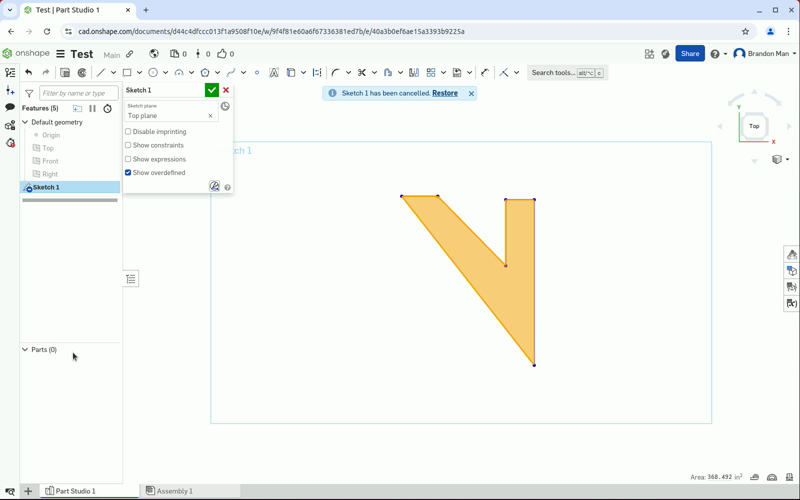
key(shift+e)
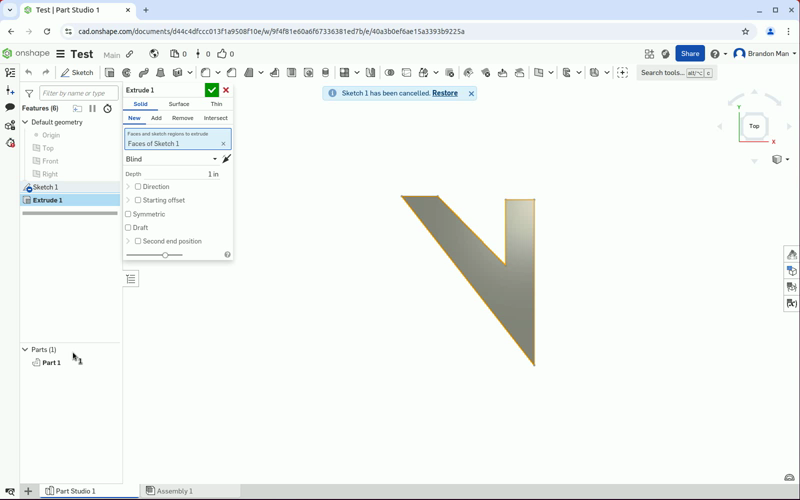
mouse_move(143, 106)
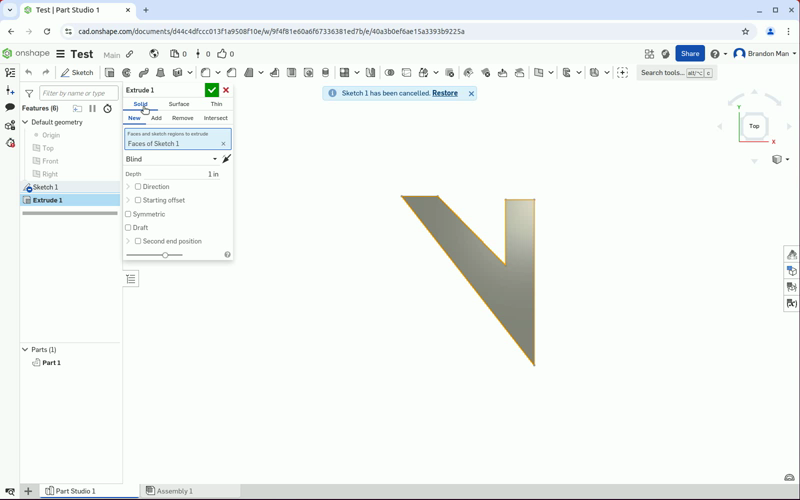
click(143, 106)
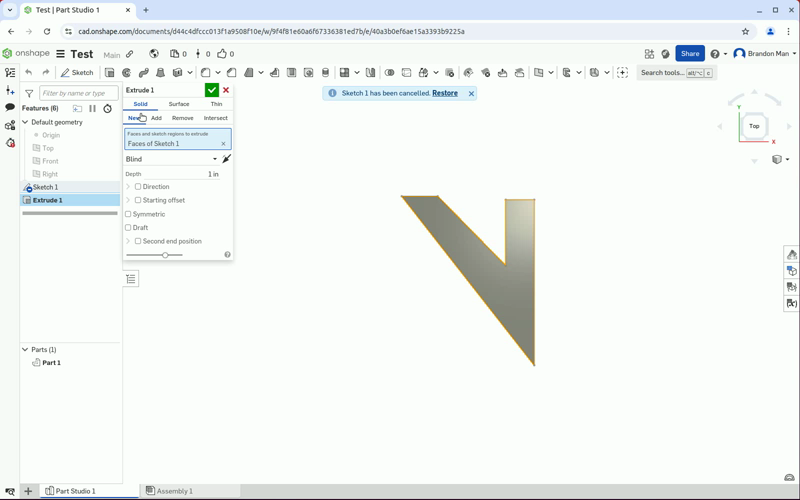
mouse_move(137, 120)
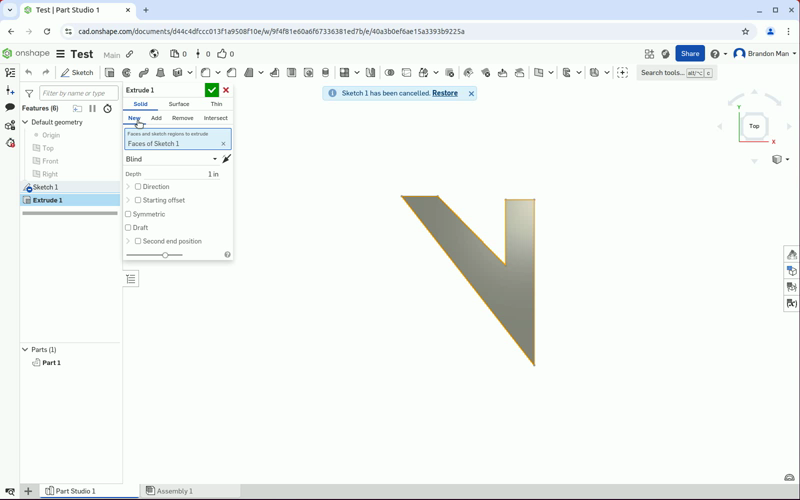
click(137, 120)
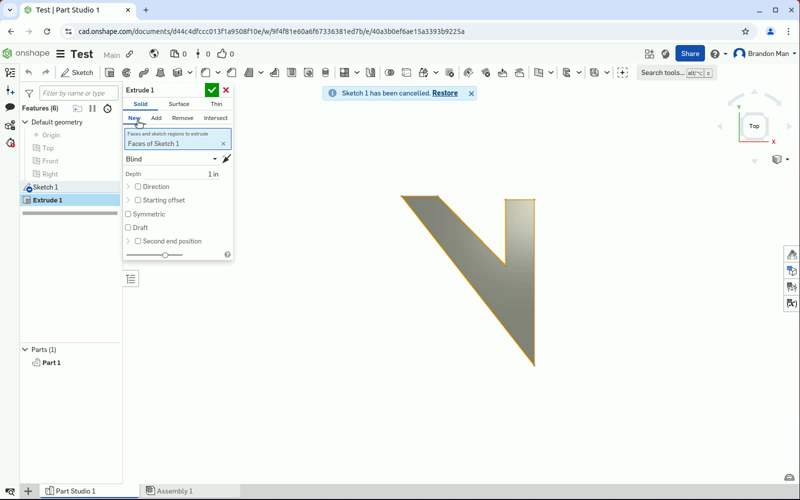
key(tab, 4)
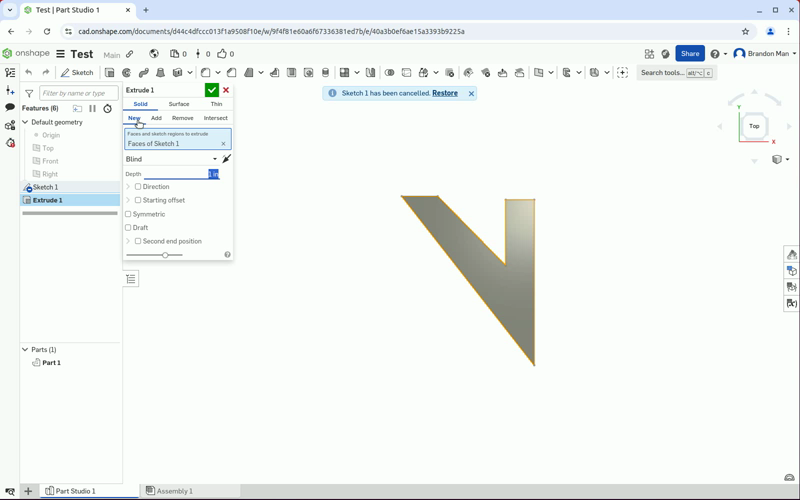
text(6.258)
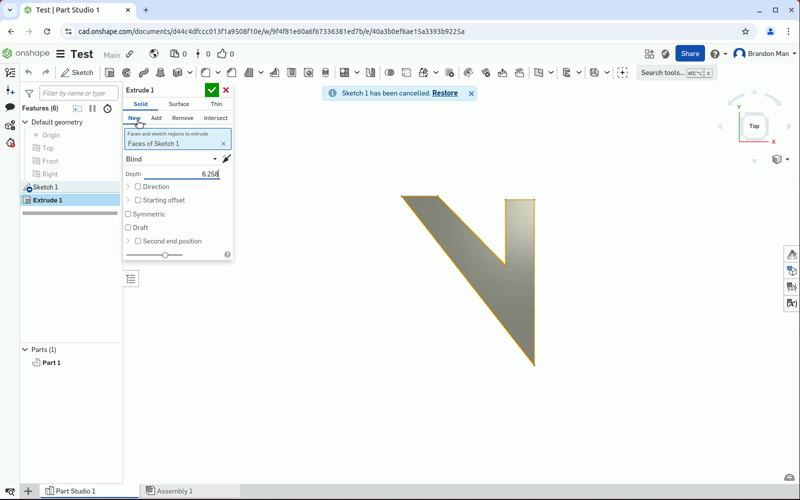
key(enter)
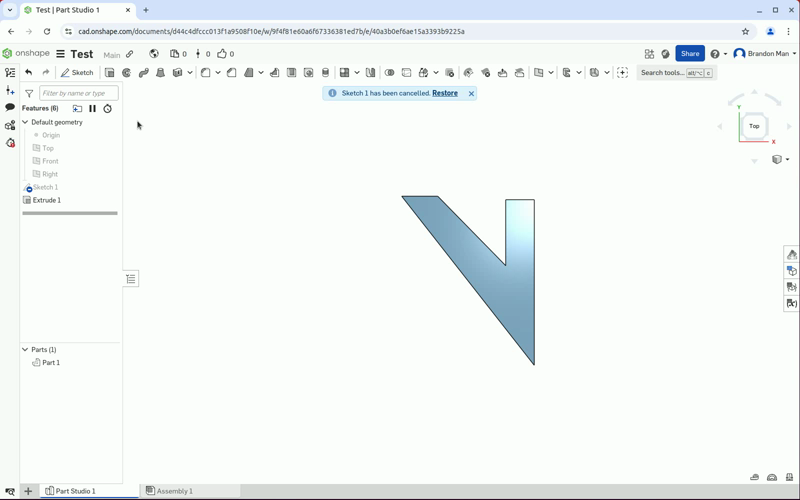
key(shift+h)
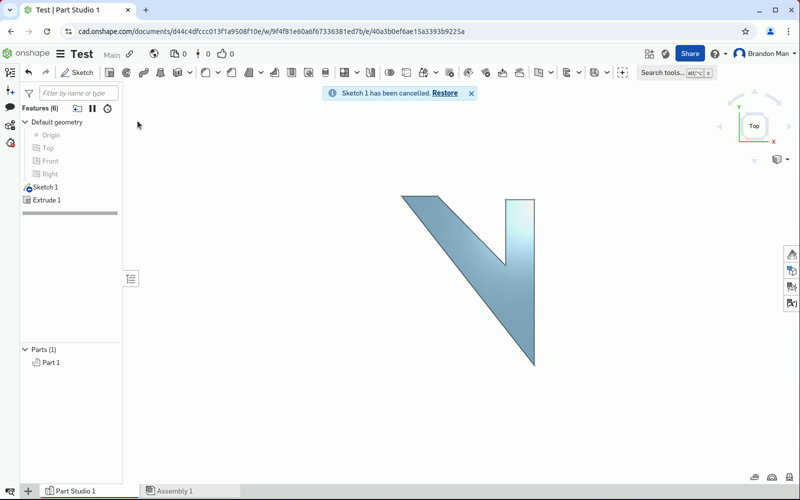
key(shift+h)
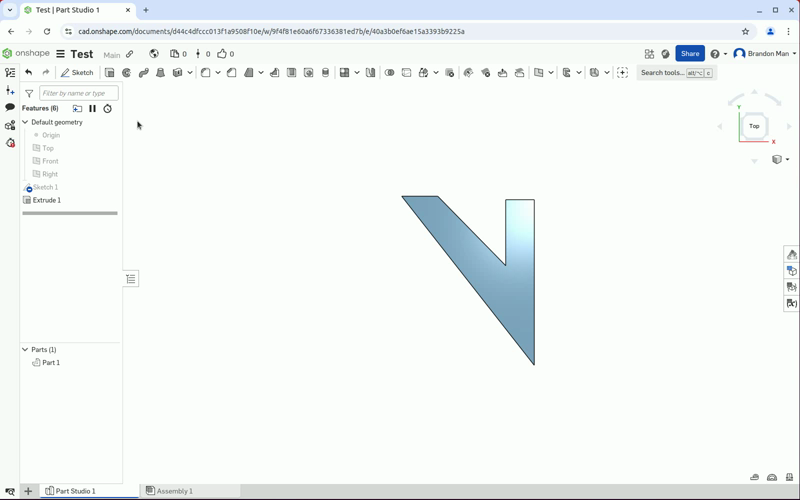
mouse_move(73, 189)
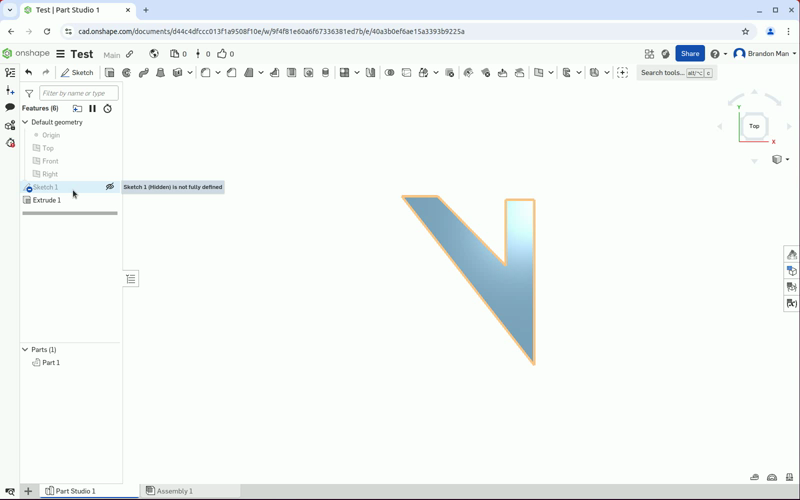
click(73, 189)
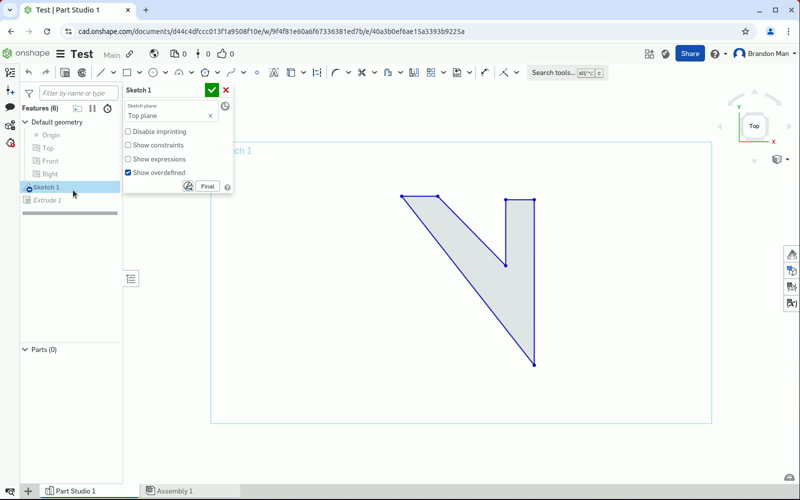
mouse_move(229, 92)
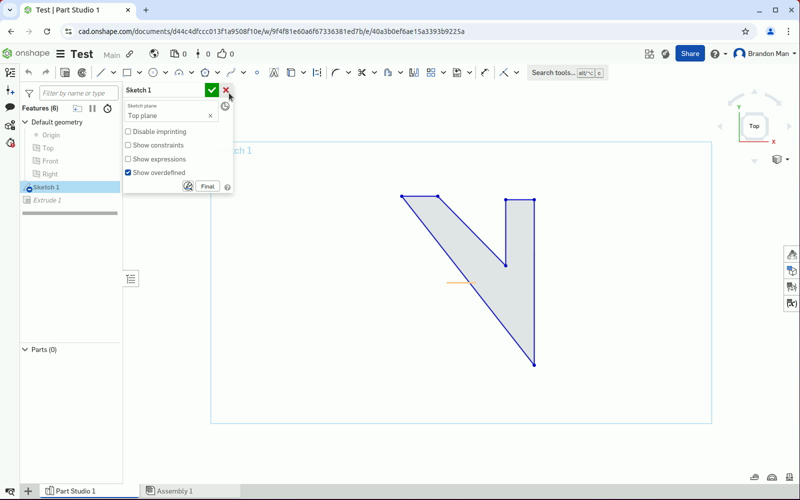
click(229, 92)
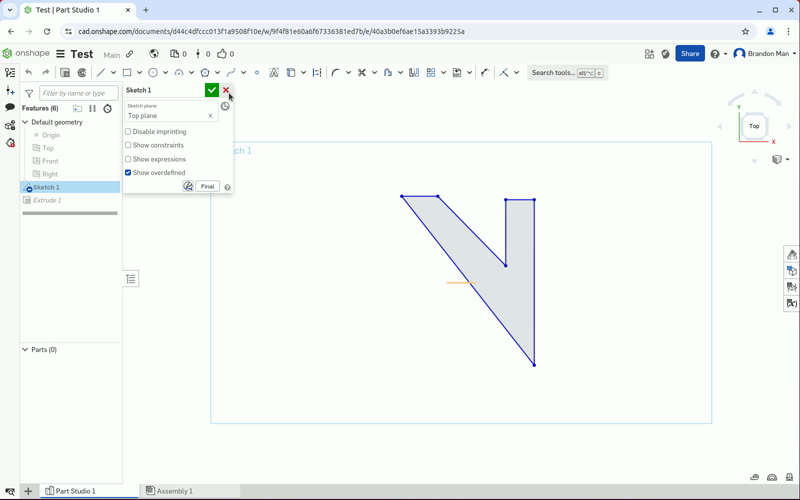
key(shift+s)
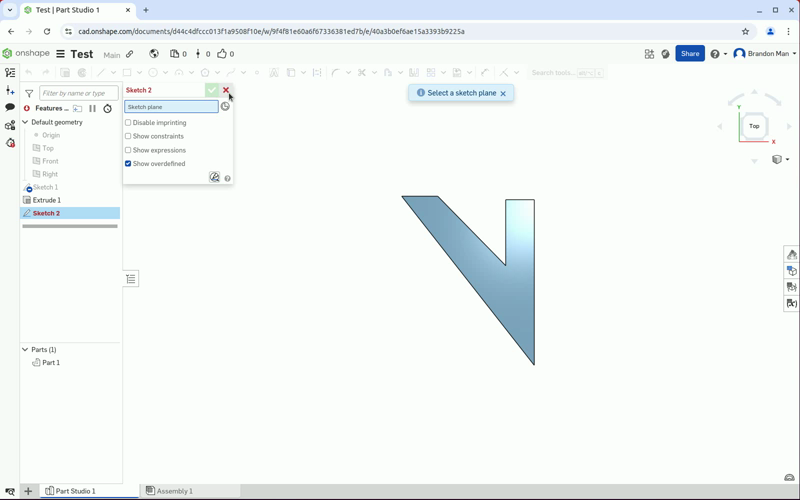
mouse_move(73, 150)
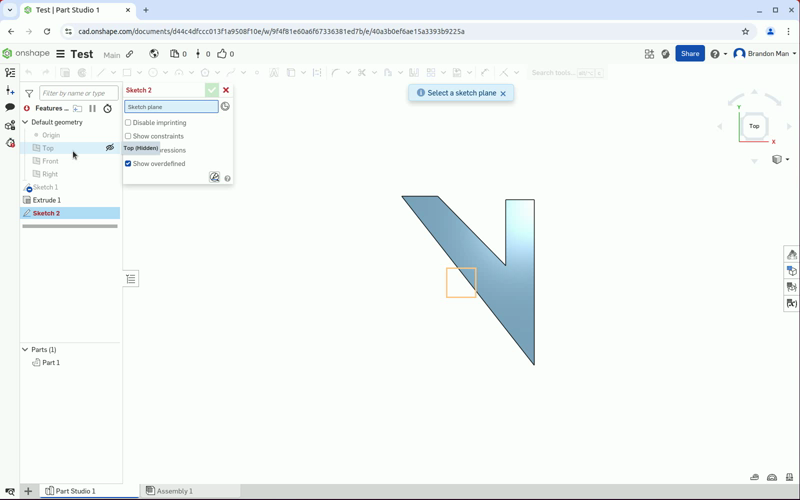
click(73, 150)
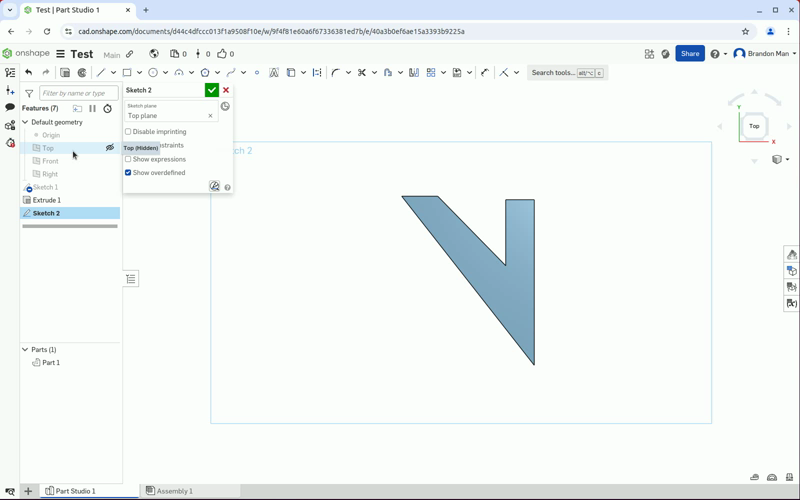
mouse_move(73, 352)
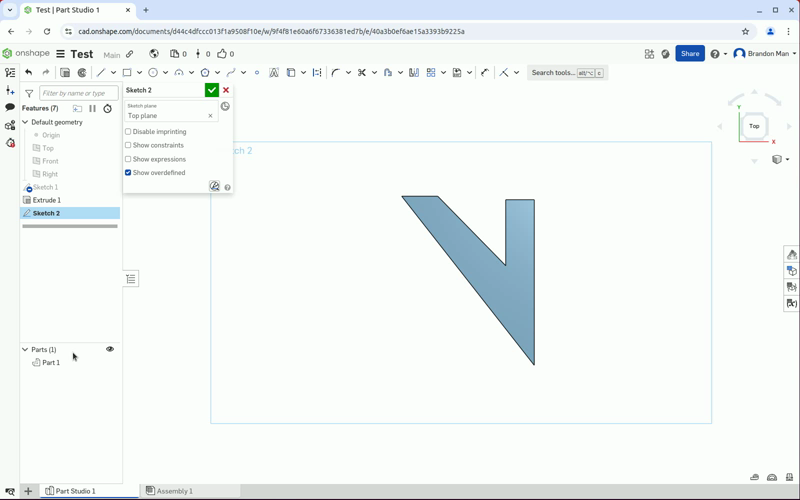
key(y)
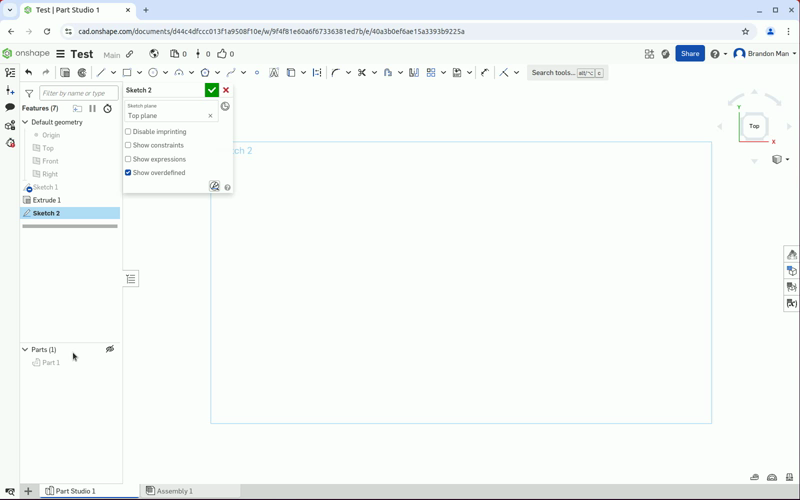
key(l)
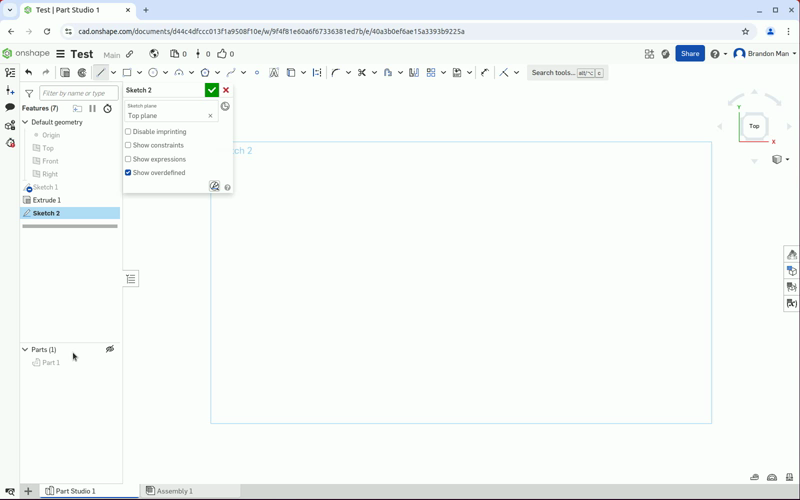
key_down(shift)
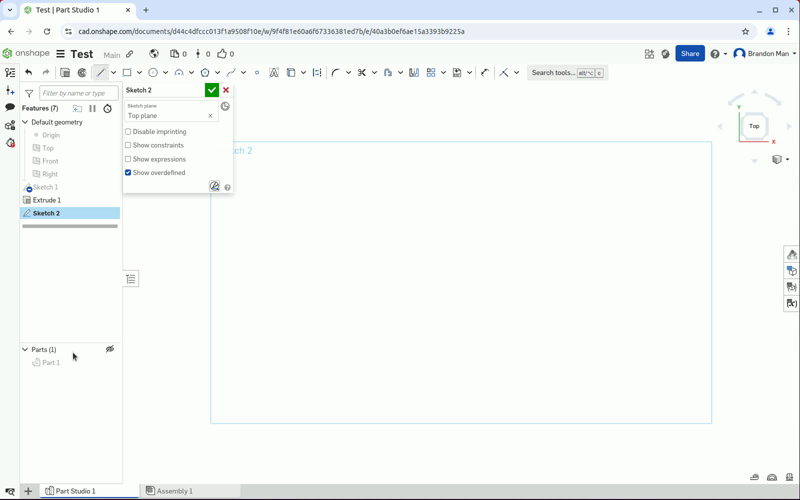
mouse_move(385, 367)
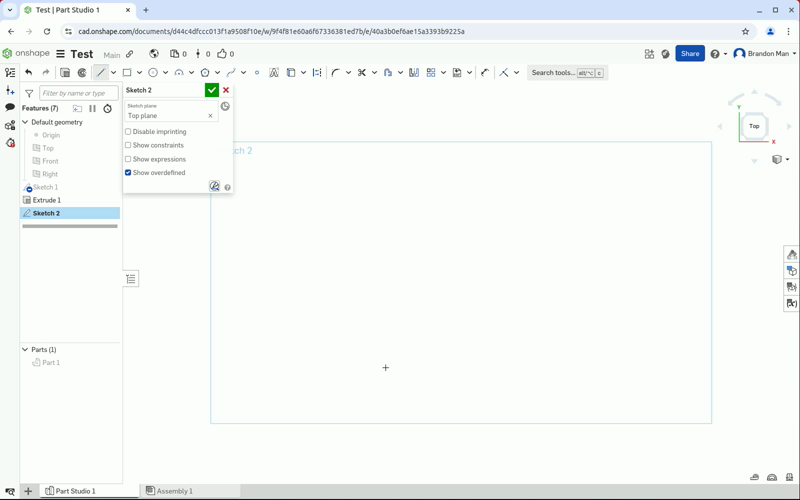
click(385, 367)
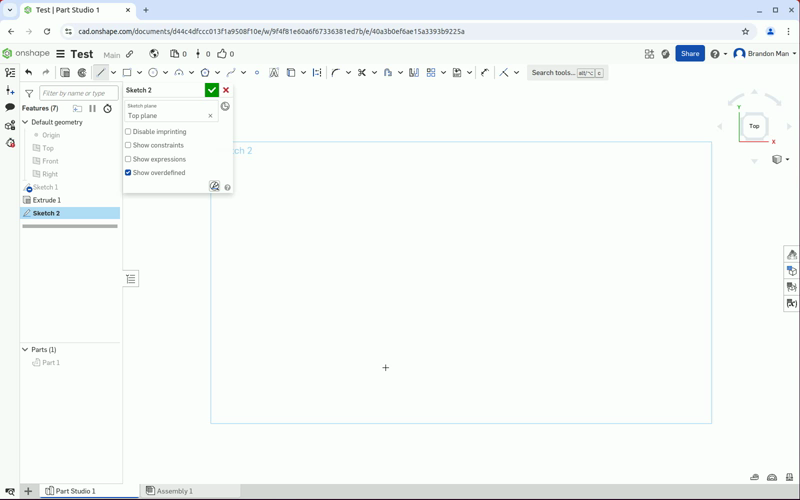
key_up(shift)
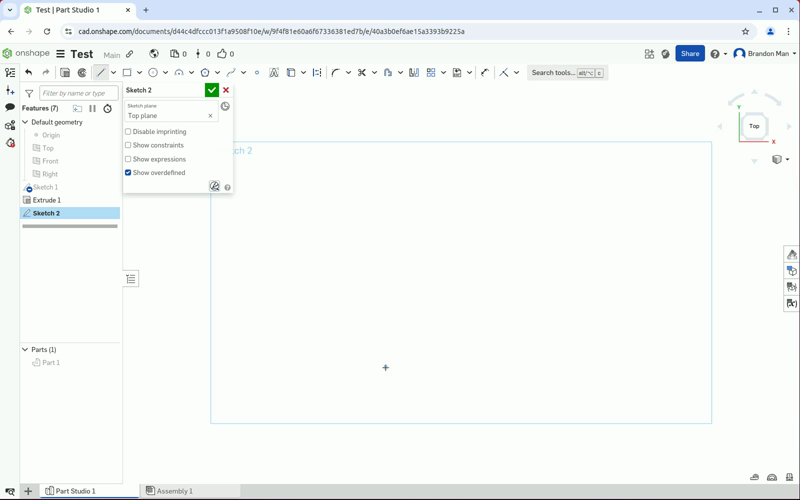
key_down(shift)
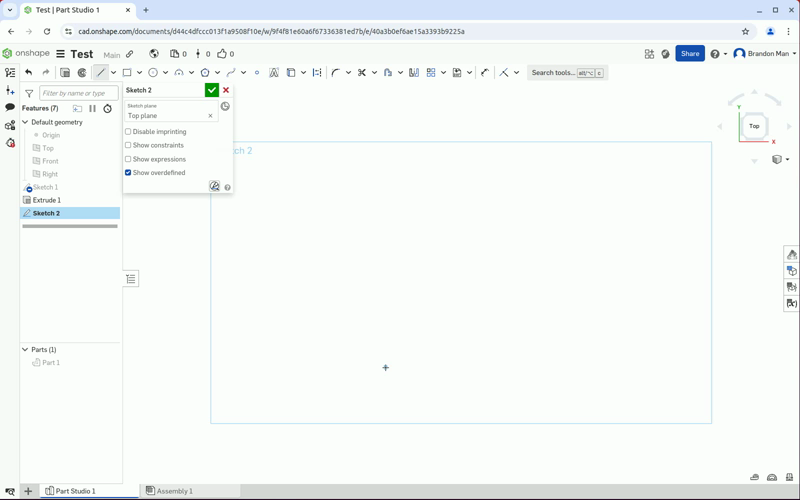
mouse_move(415, 367)
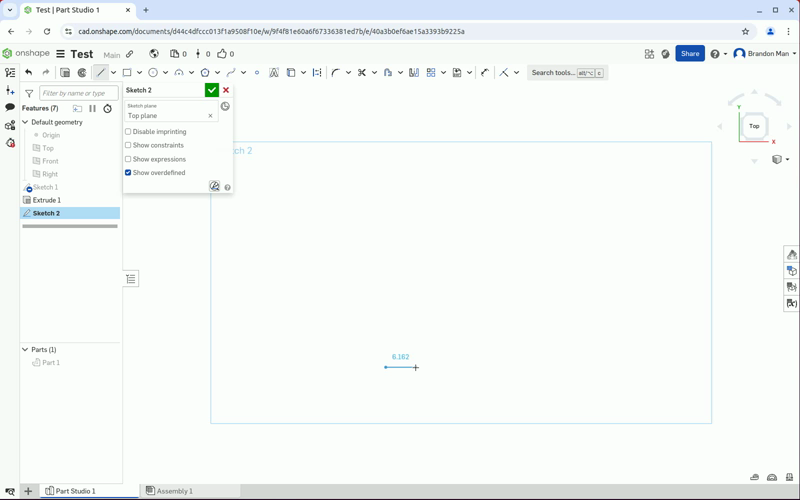
mouse_move(415, 367)
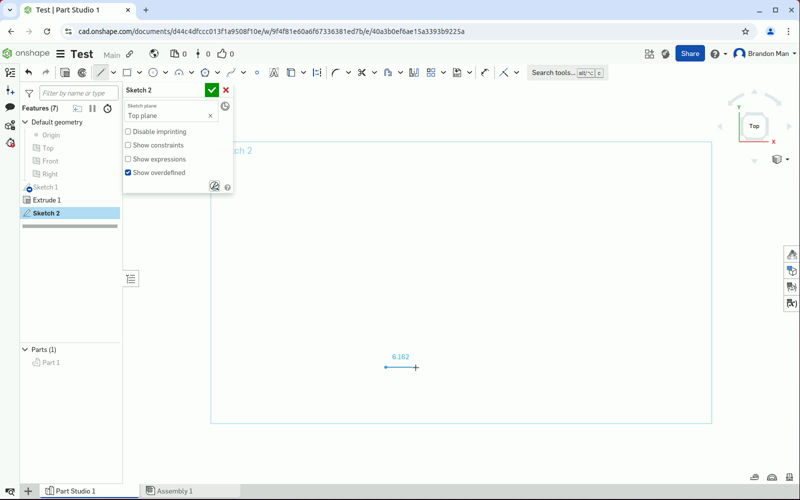
click(415, 367)
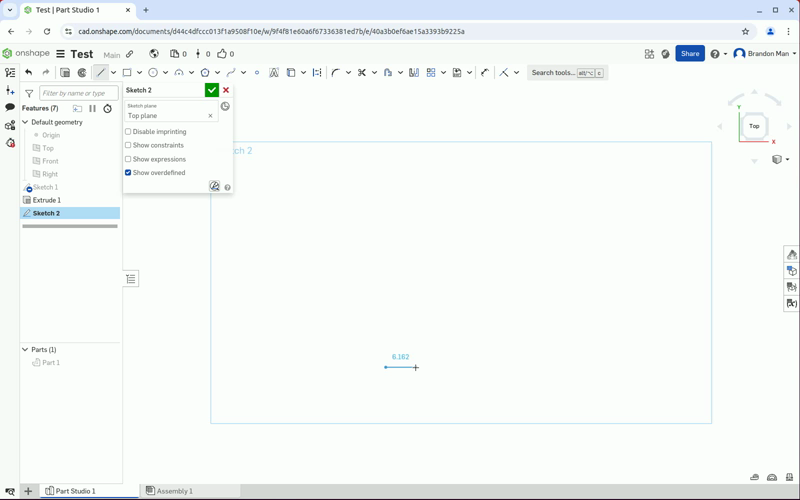
key_up(shift)
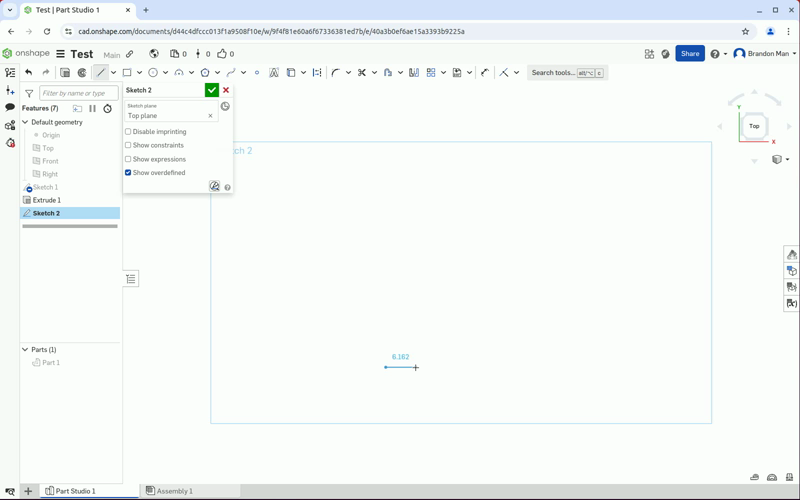
key_down(shift)
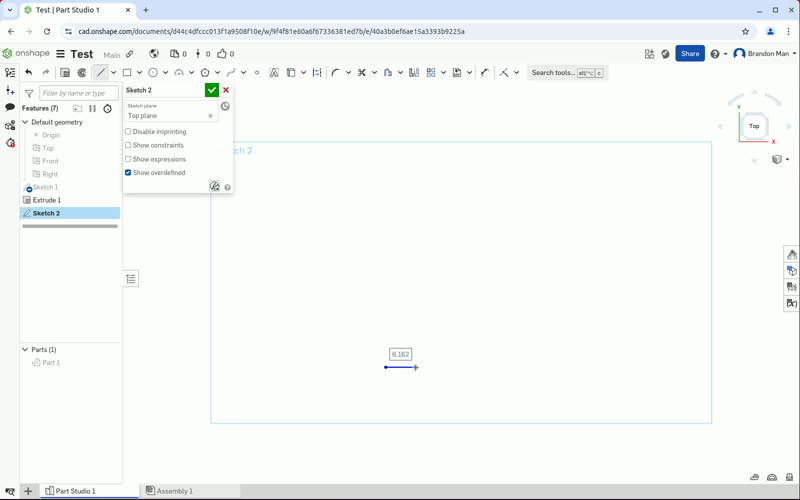
mouse_move(415, 300)
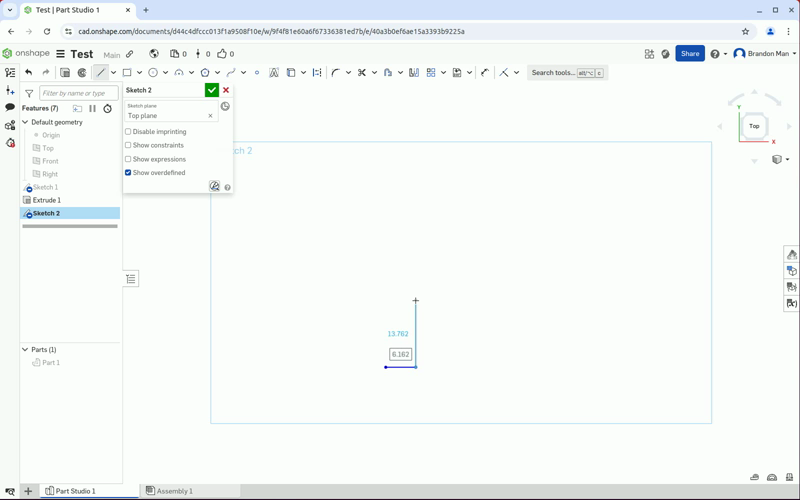
click(415, 300)
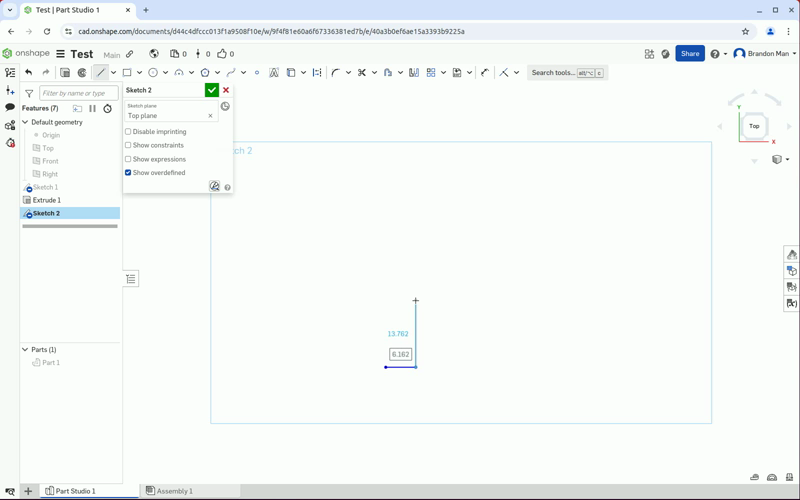
key_up(shift)
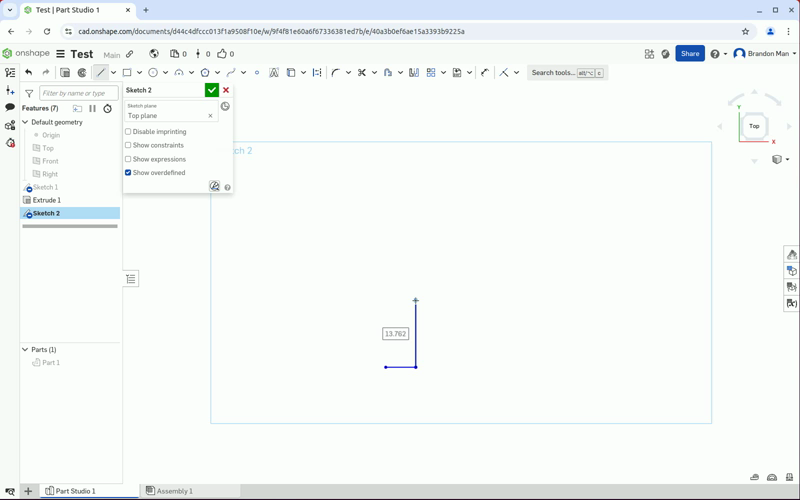
key_down(shift)
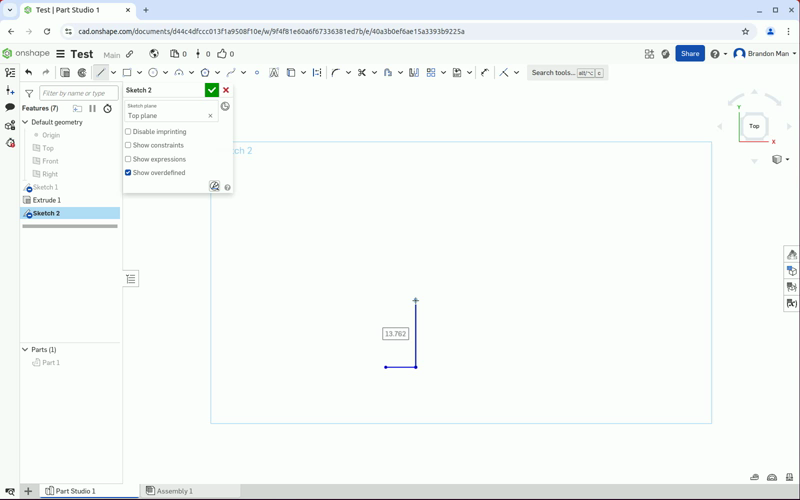
mouse_move(482, 367)
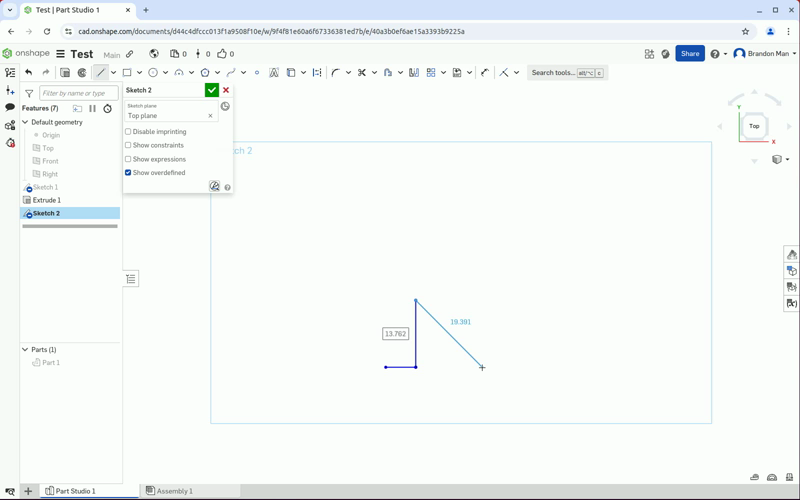
click(482, 367)
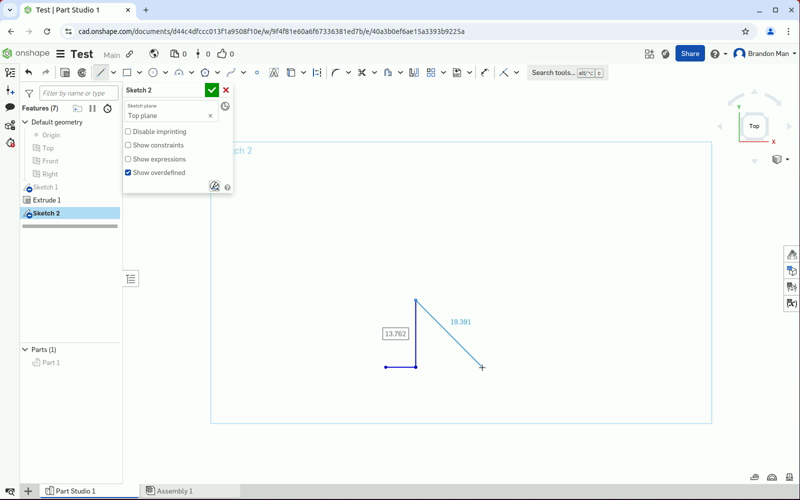
key_up(shift)
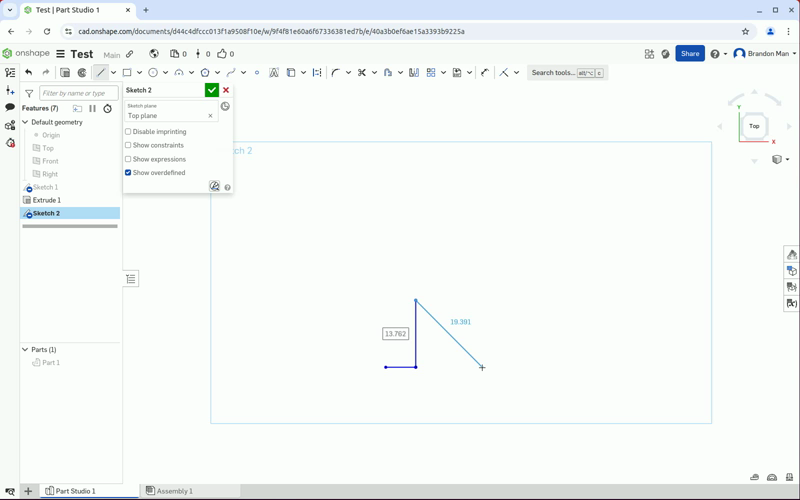
key_down(shift)
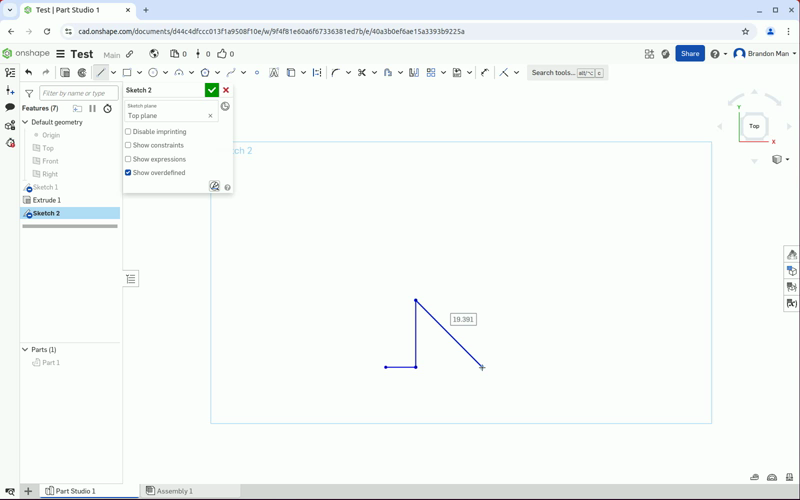
mouse_move(512, 367)
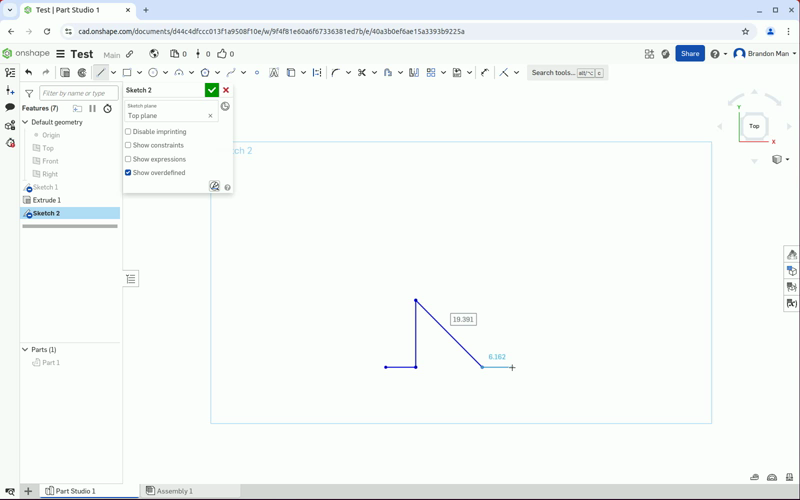
mouse_move(519, 367)
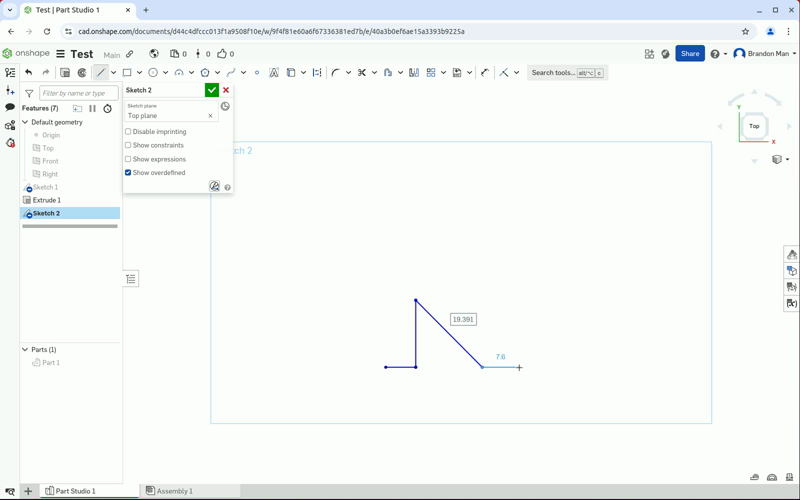
click(519, 367)
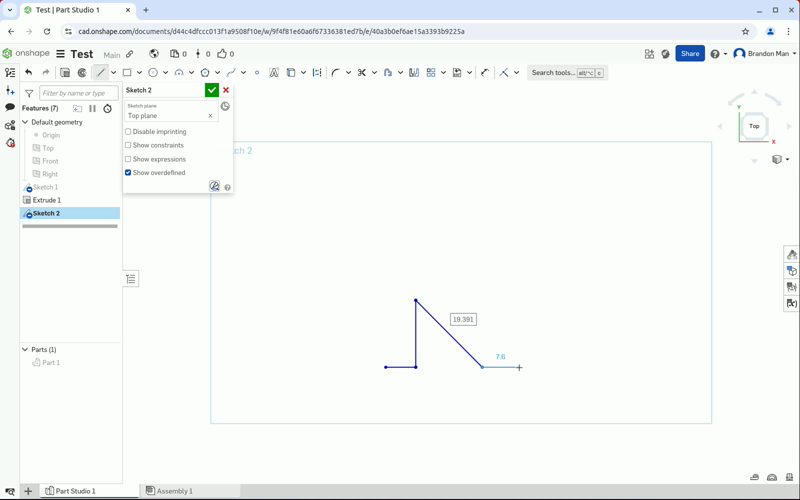
key_up(shift)
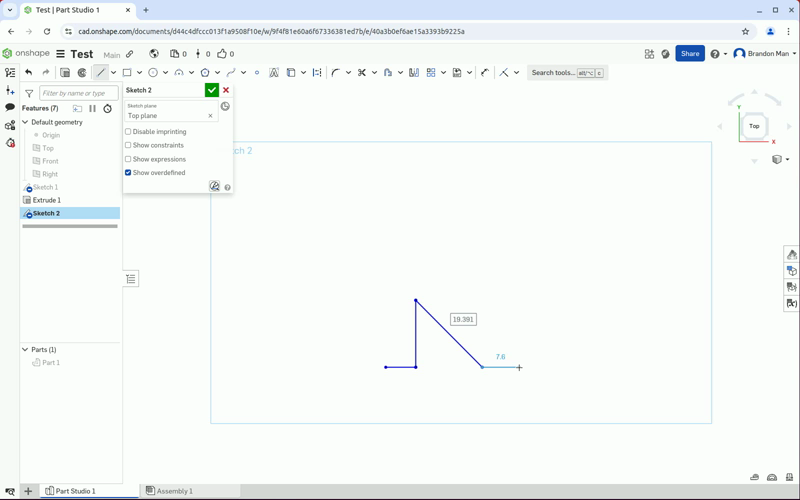
key_down(shift)
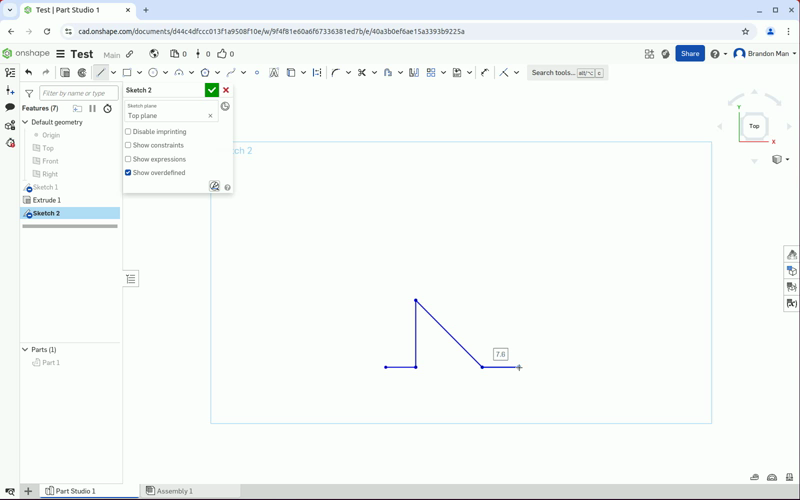
mouse_move(385, 200)
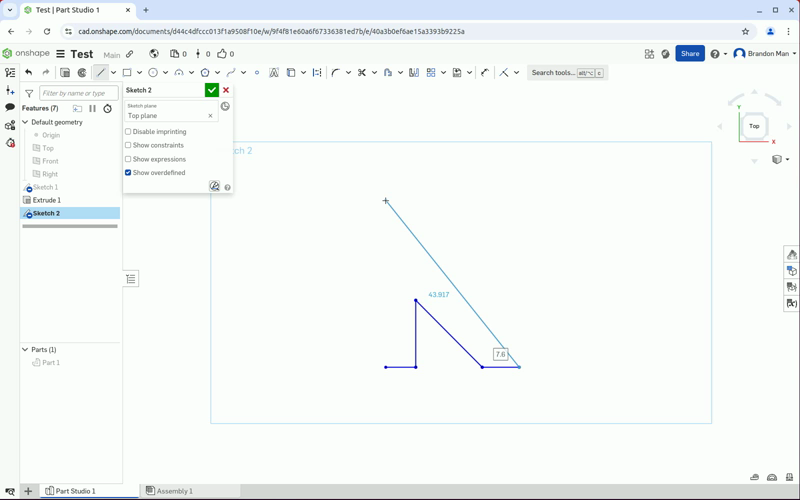
click(385, 200)
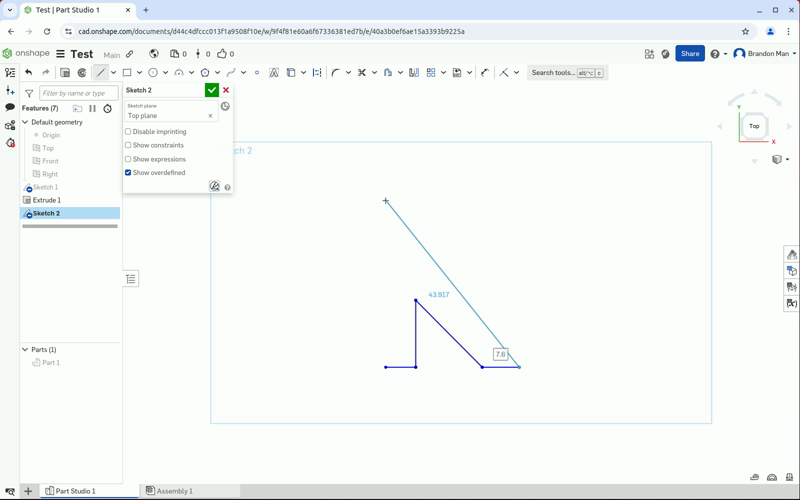
key_up(shift)
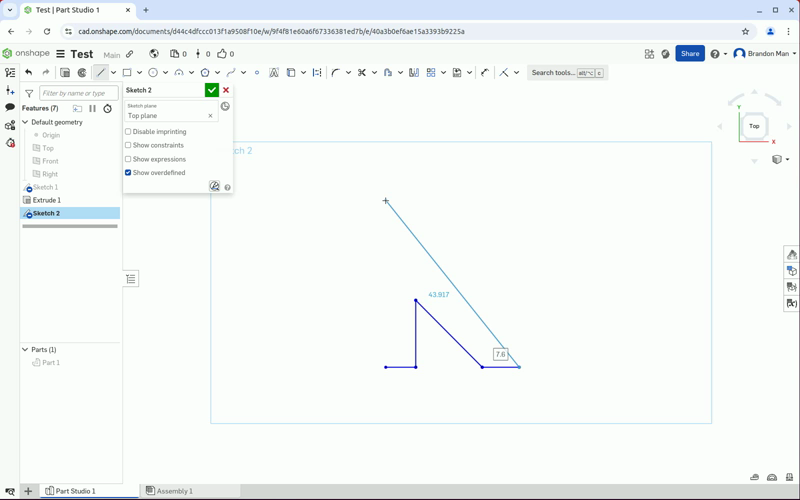
key_down(shift)
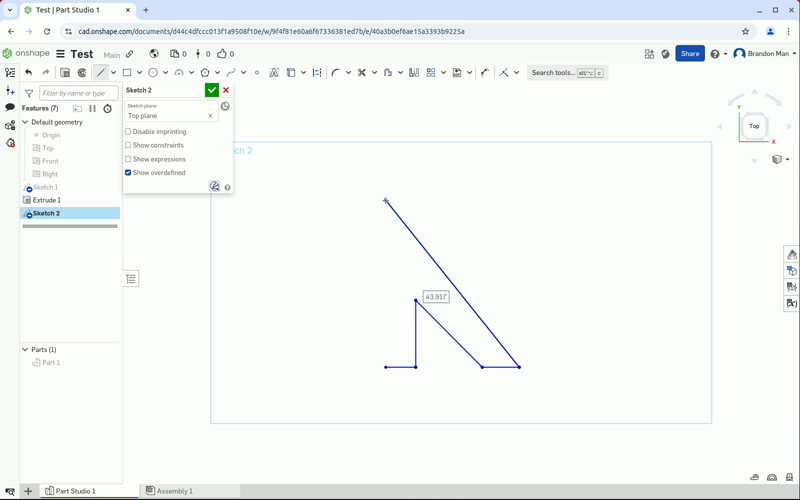
mouse_move(385, 367)
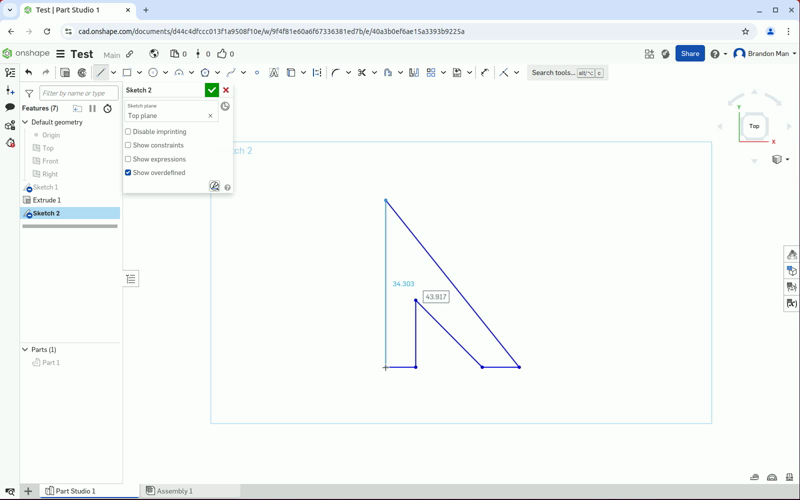
key_up(shift)
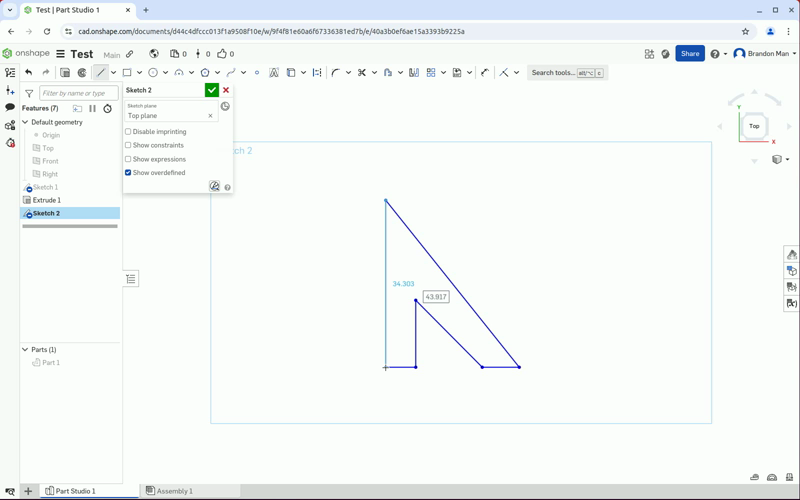
click(385, 367)
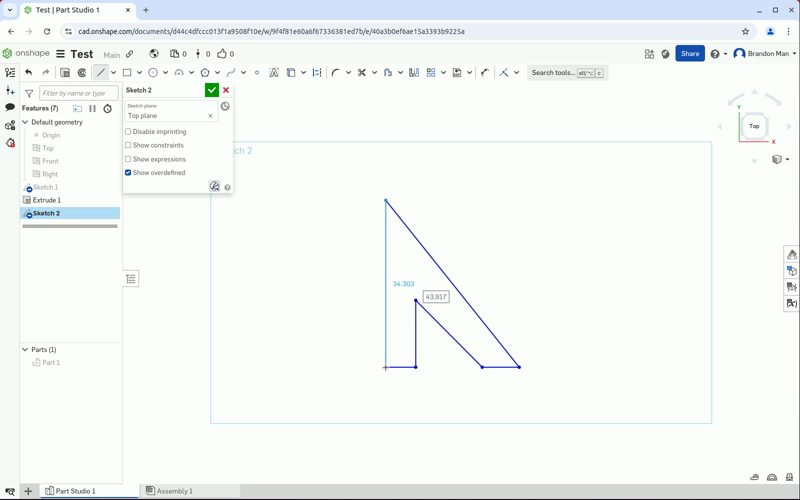
key(esc)
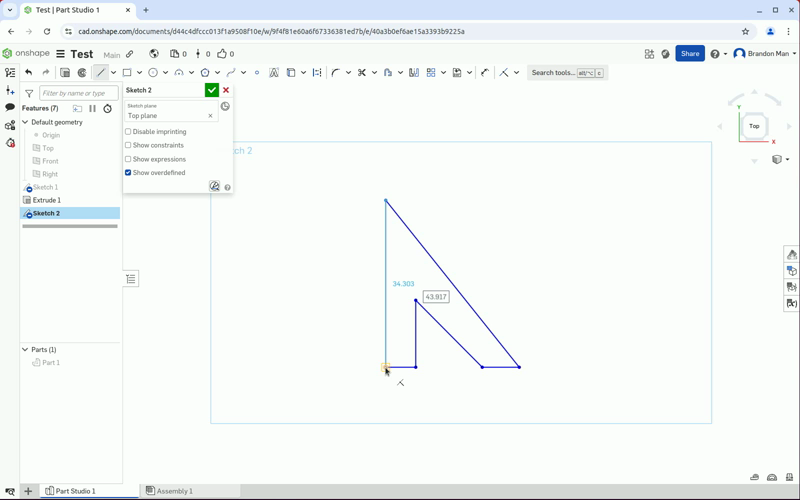
mouse_move(442, 311)
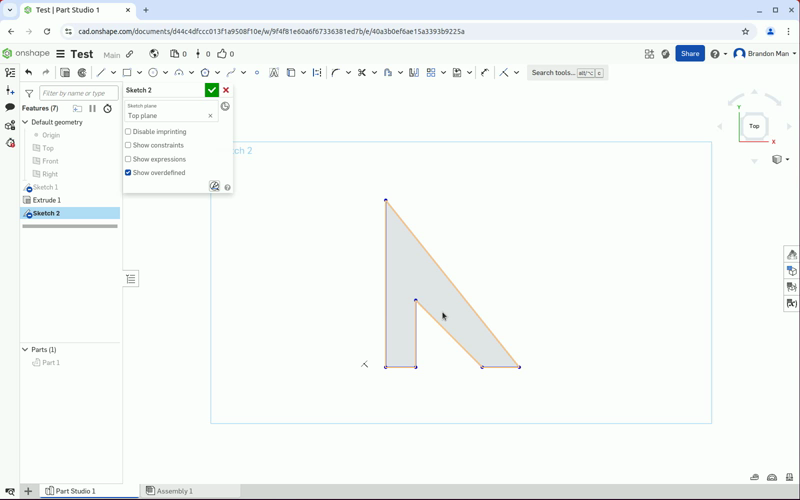
click(442, 311)
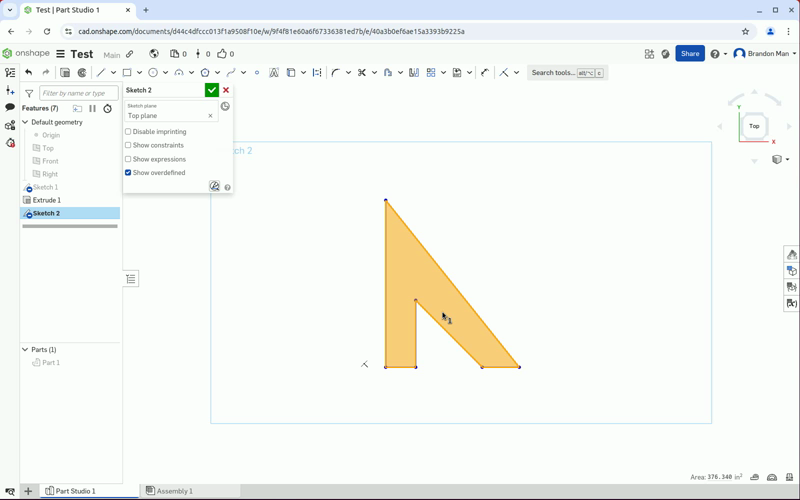
mouse_move(73, 352)
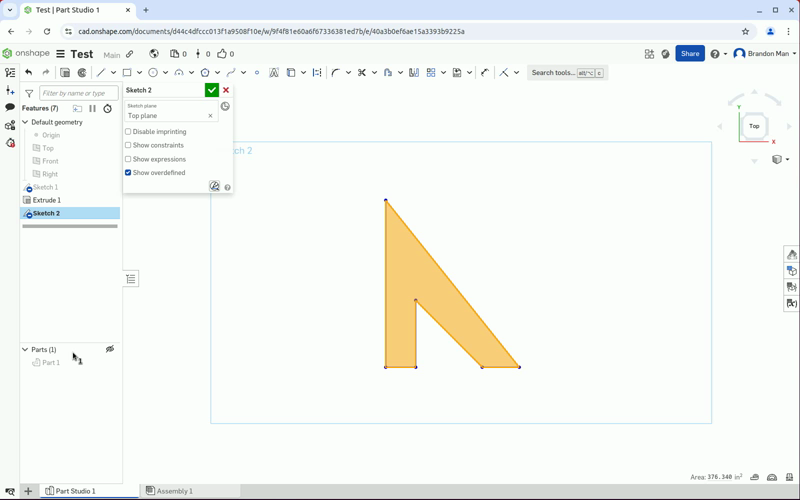
key(shift+y)
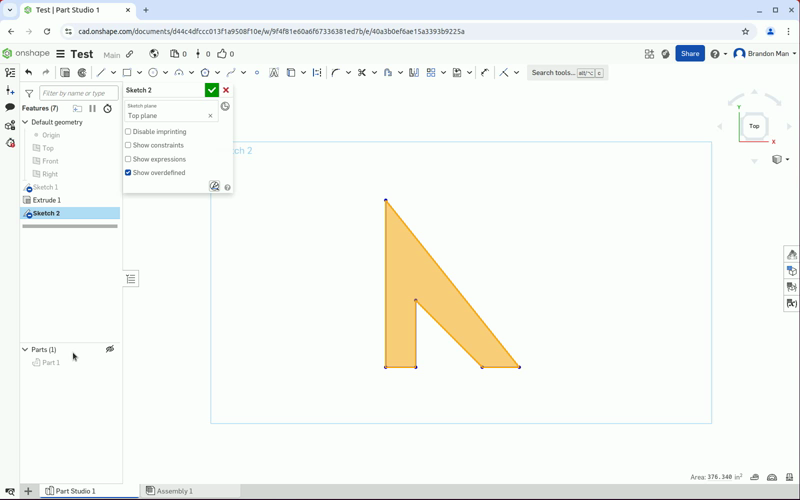
key(shift+e)
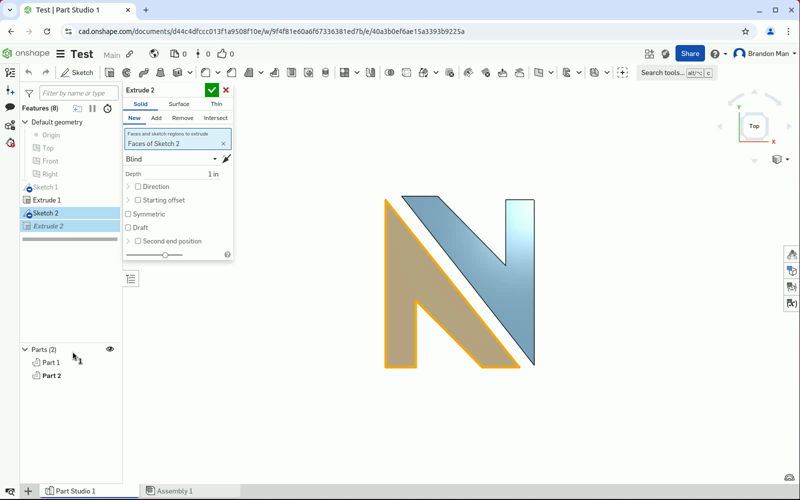
mouse_move(143, 106)
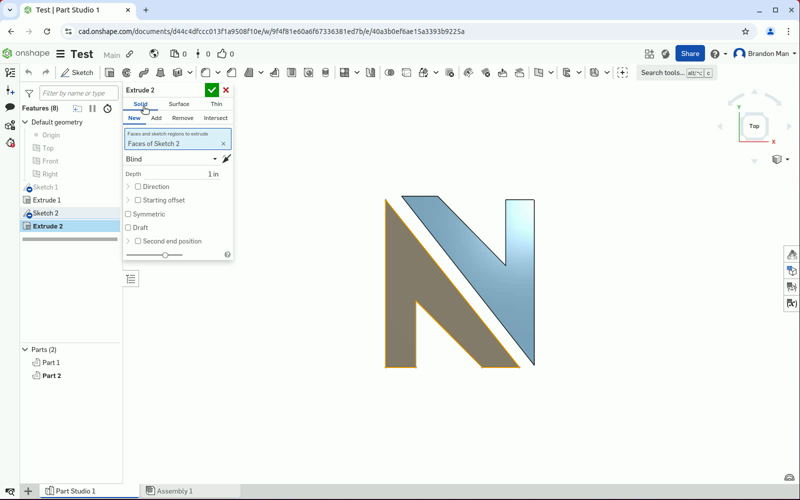
click(143, 106)
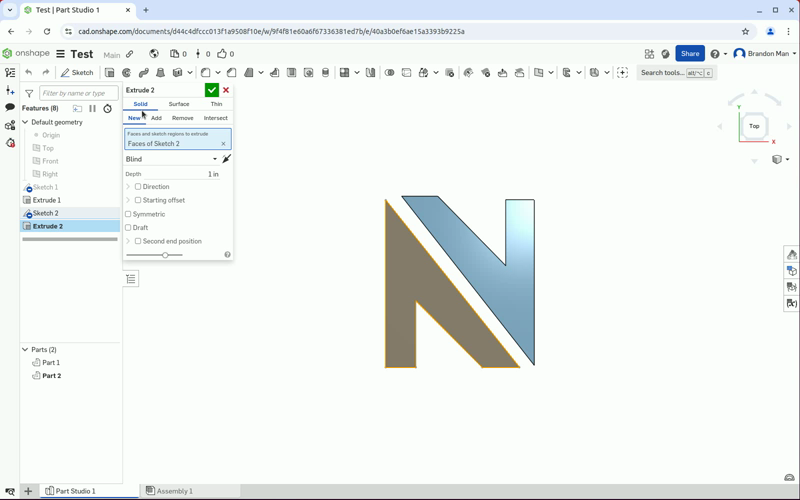
mouse_move(137, 120)
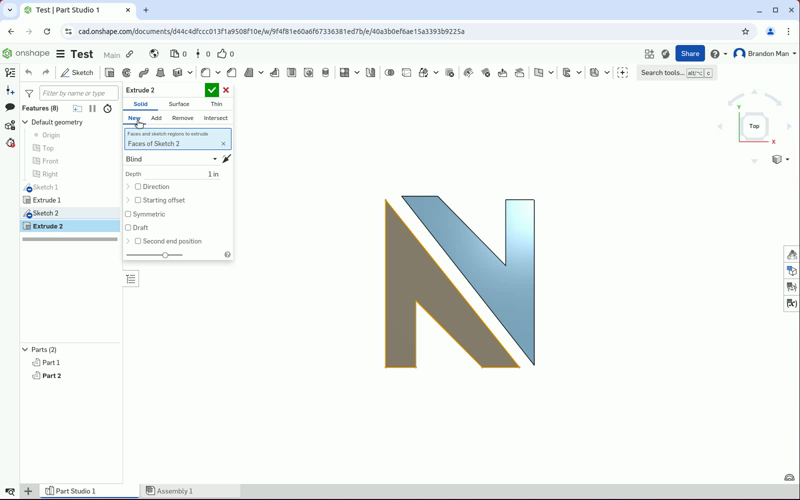
click(137, 120)
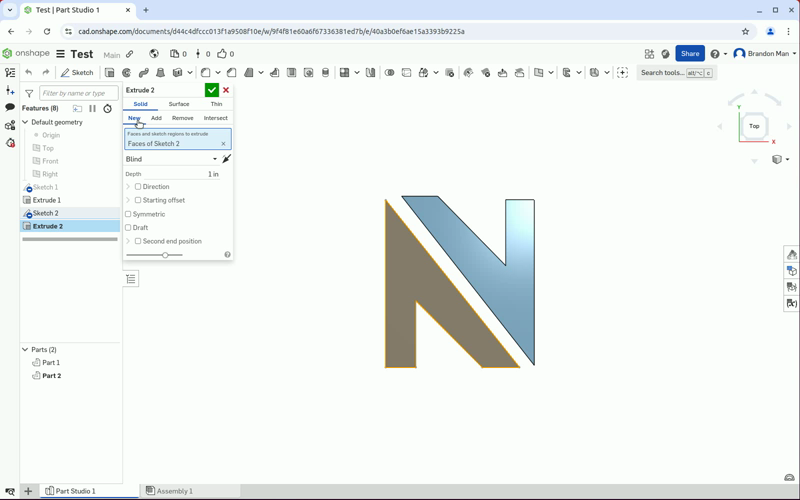
key(tab, 4)
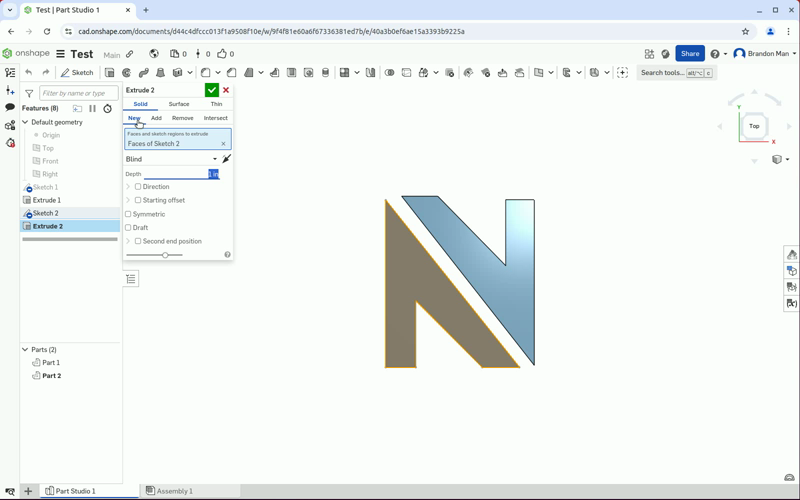
text(6.258)
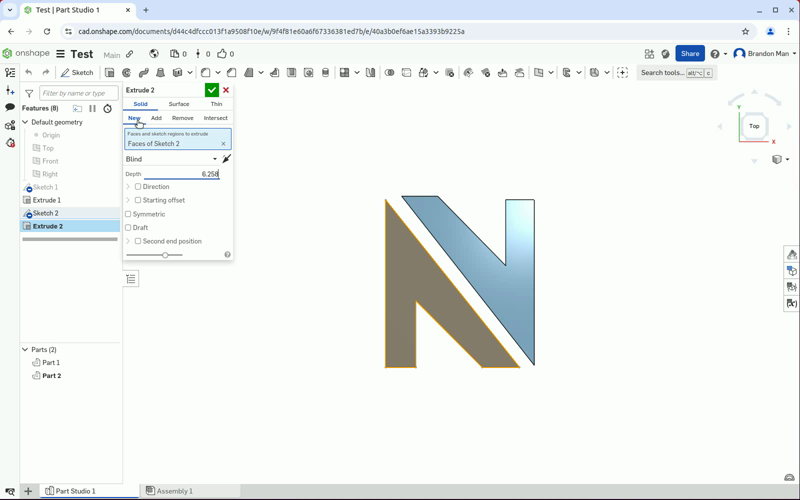
key(enter)
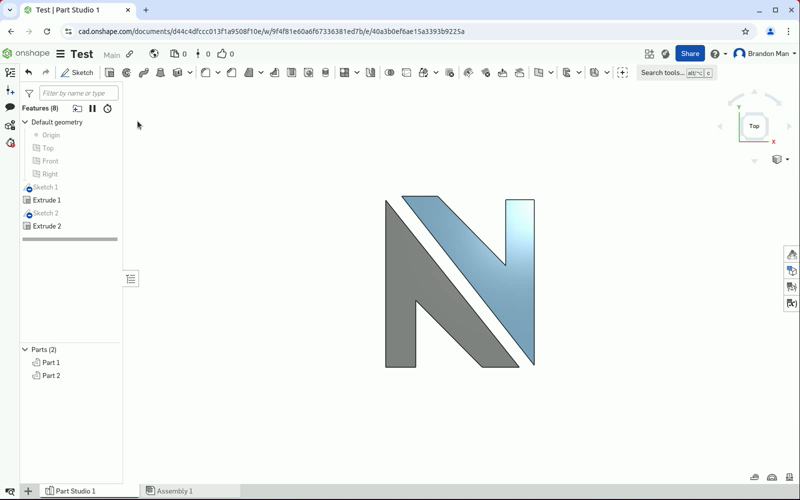
key(shift+h)
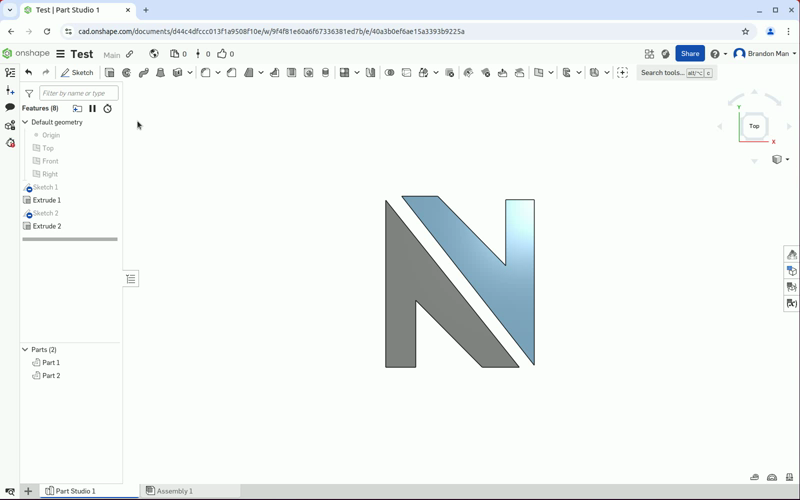
key(shift+h)
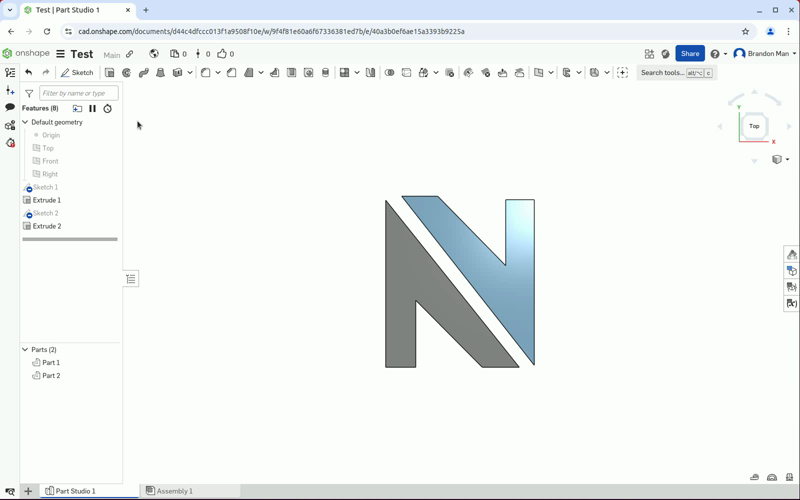
mouse_move(73, 189)
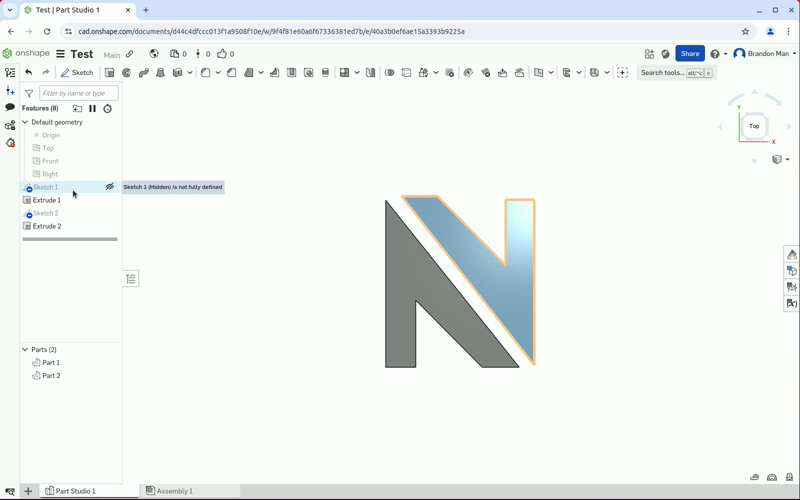
click(73, 189)
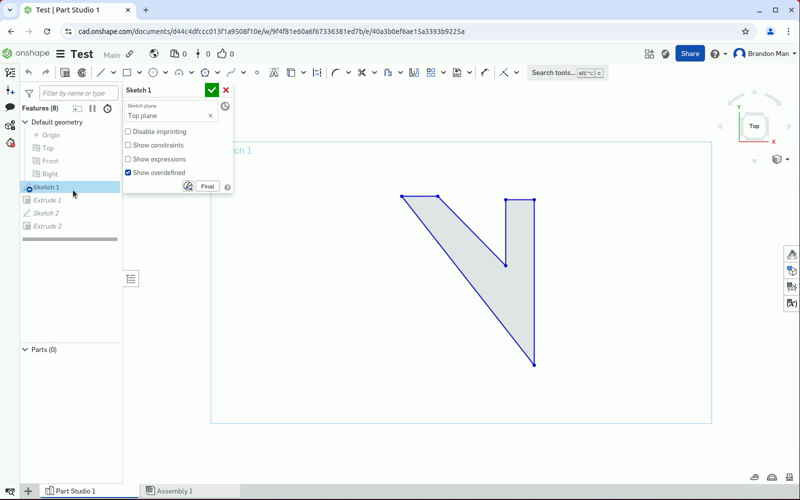
mouse_move(229, 92)
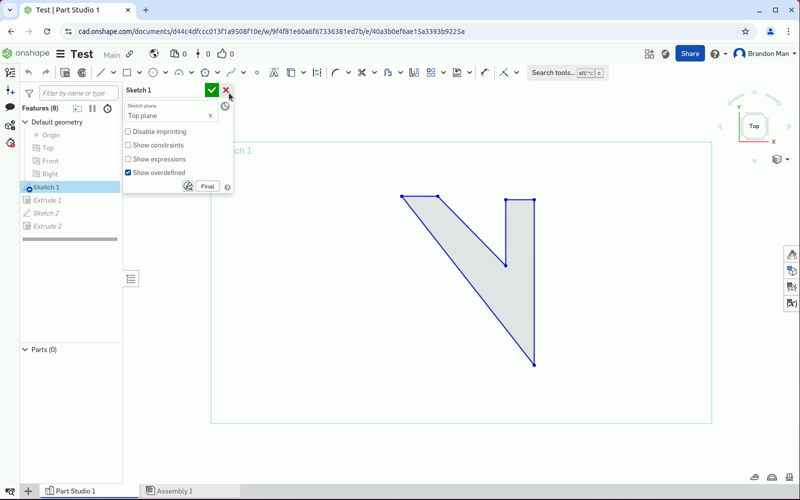
click(229, 92)
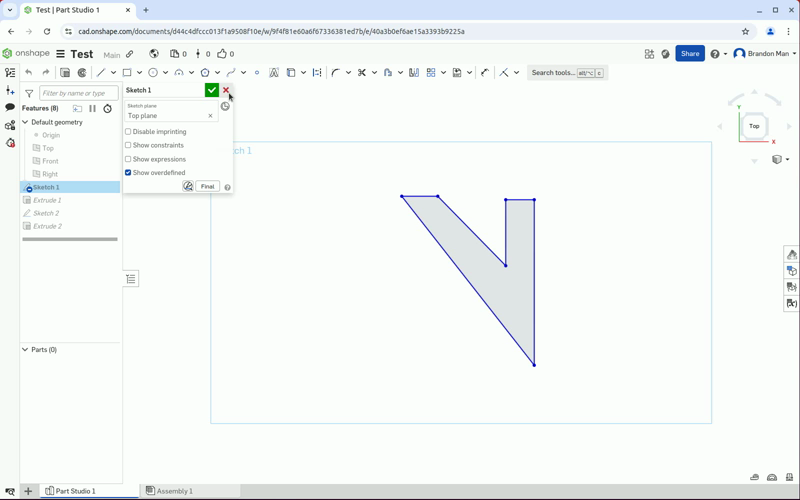
key(shift+s)
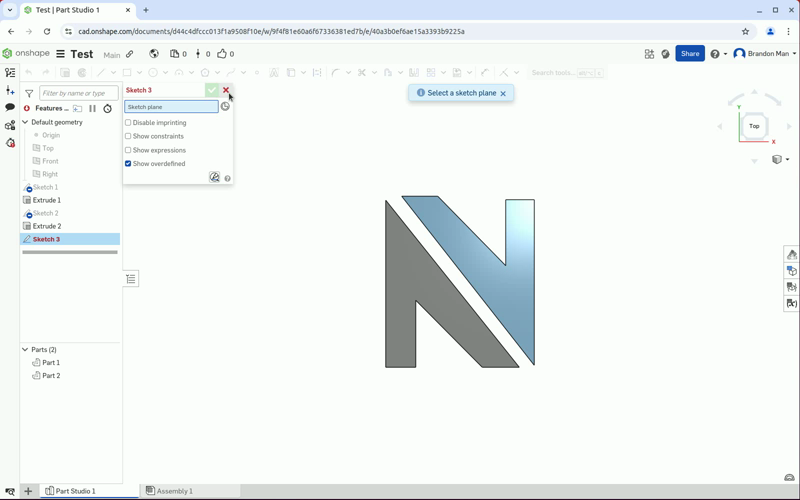
mouse_move(73, 150)
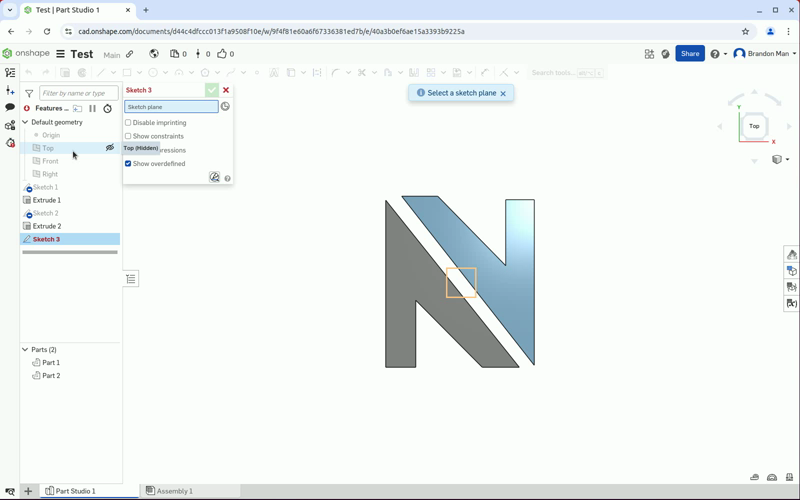
click(73, 150)
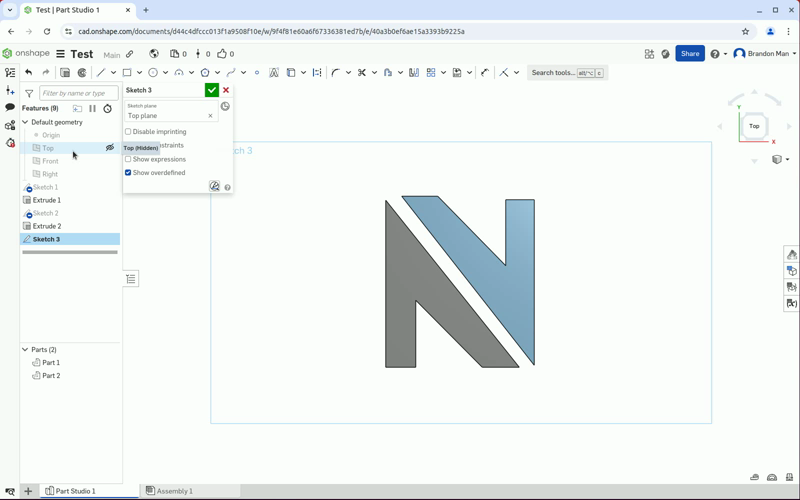
mouse_move(73, 352)
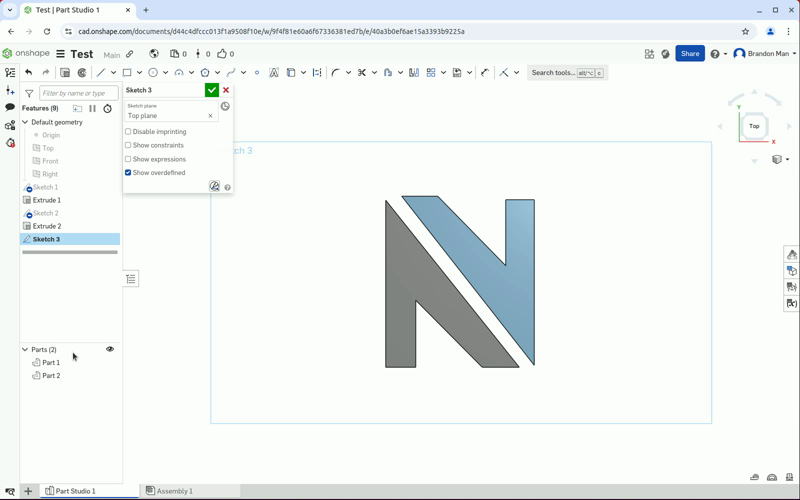
key(y)
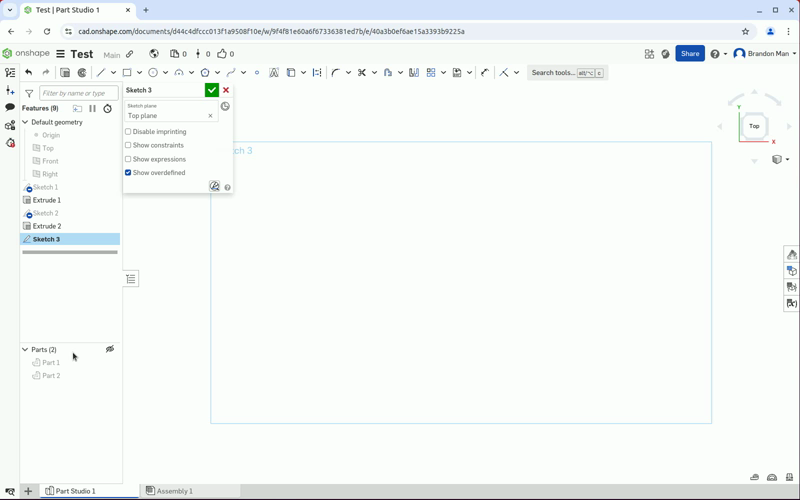
key(a)
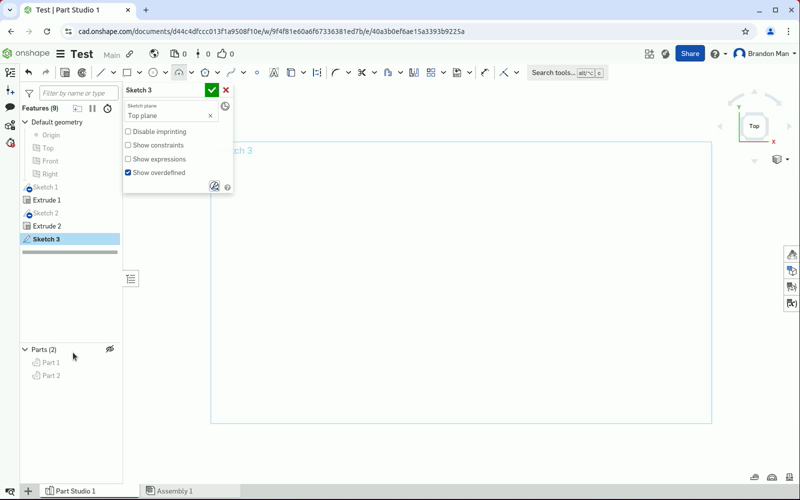
key_down(shift)
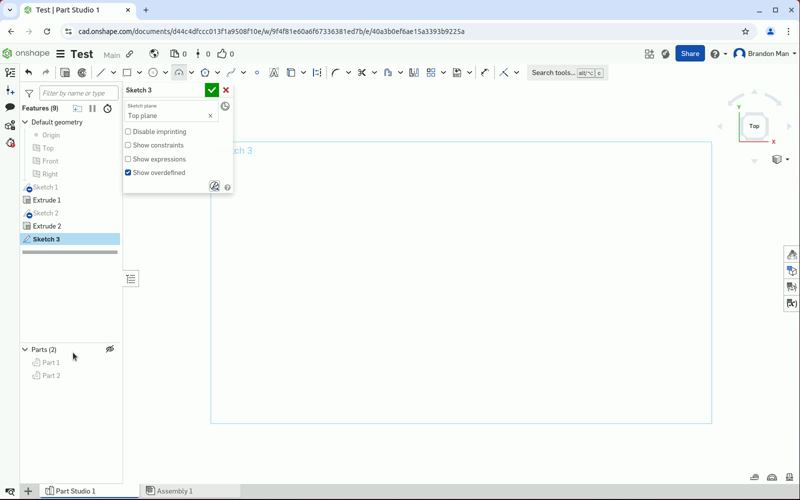
mouse_move(385, 367)
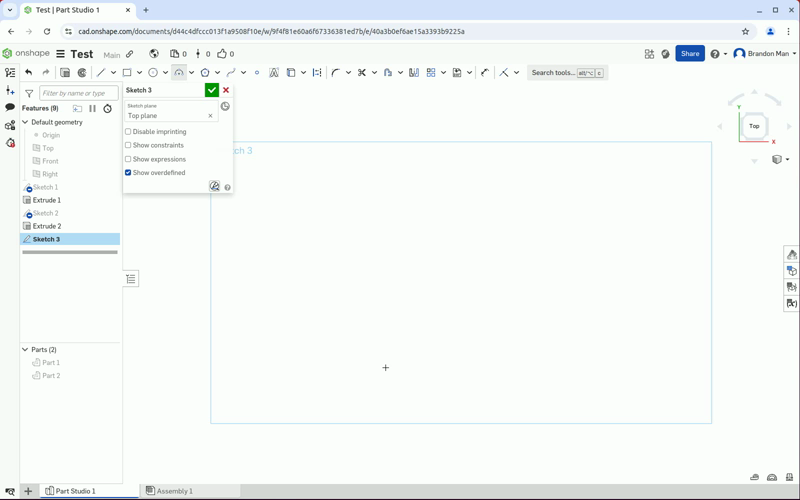
click(385, 367)
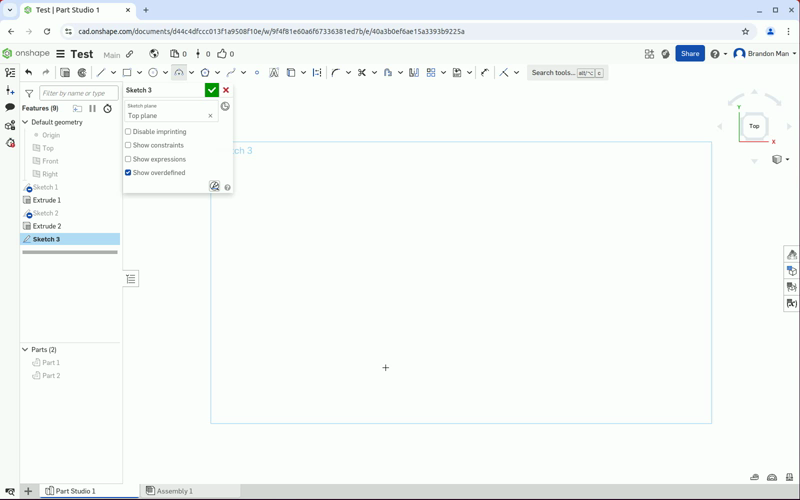
key_up(shift)
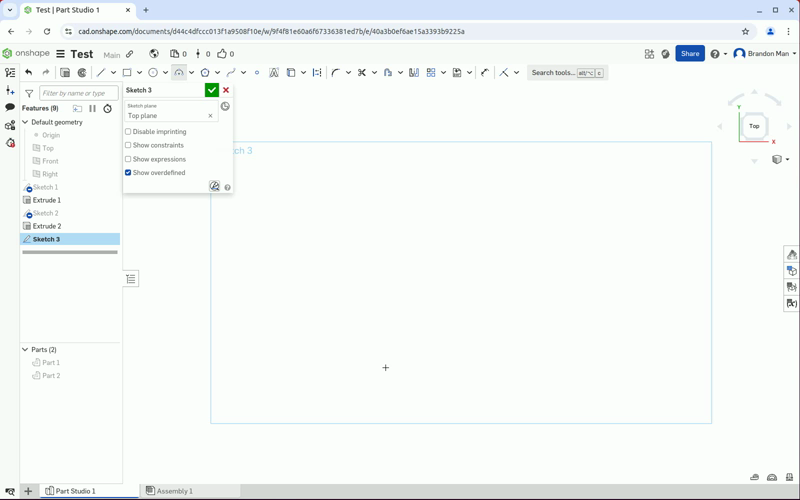
key_down(shift)
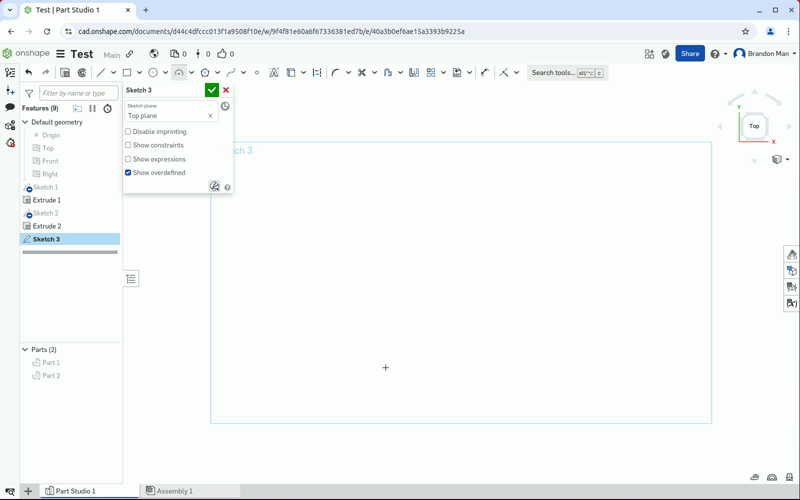
mouse_move(536, 367)
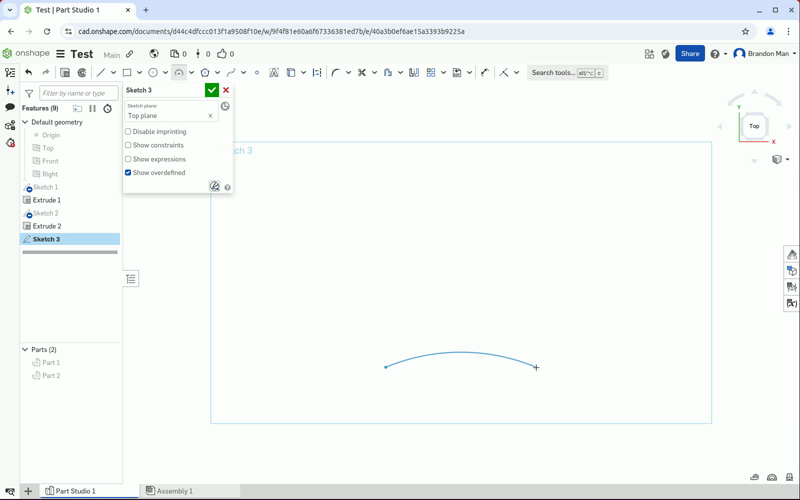
click(536, 367)
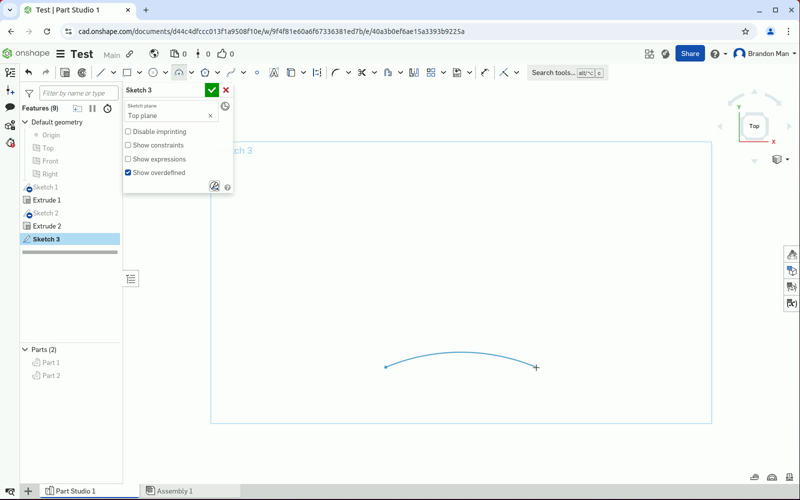
mouse_move(461, 395)
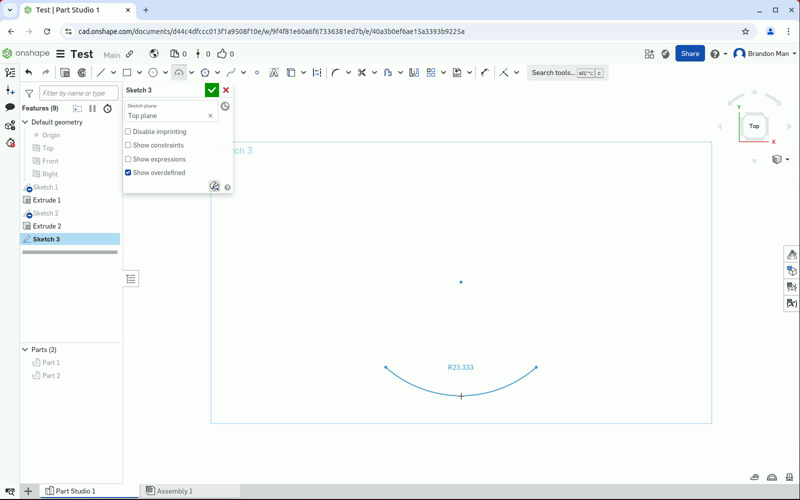
click(461, 395)
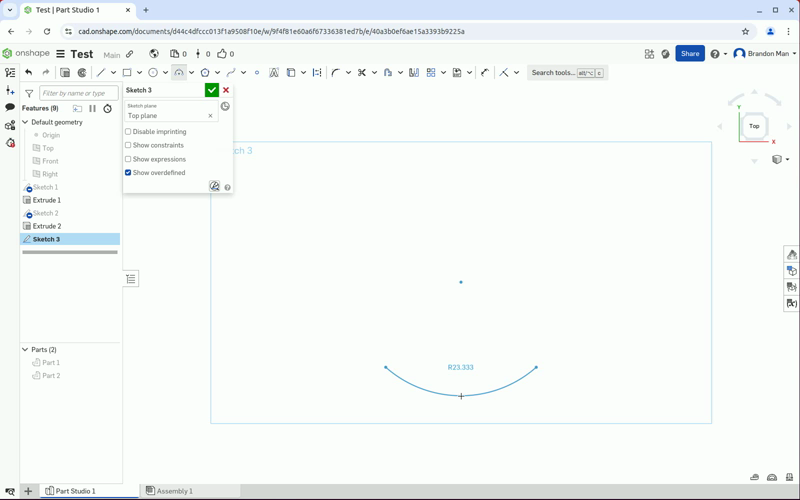
key_up(shift)
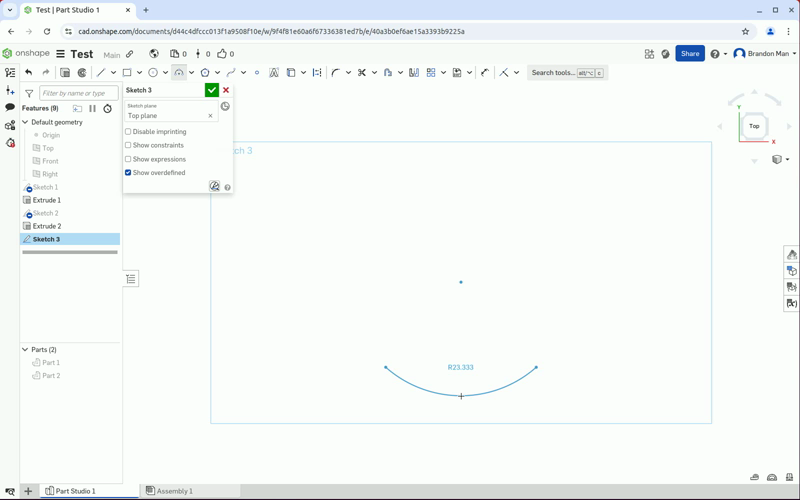
key(esc)
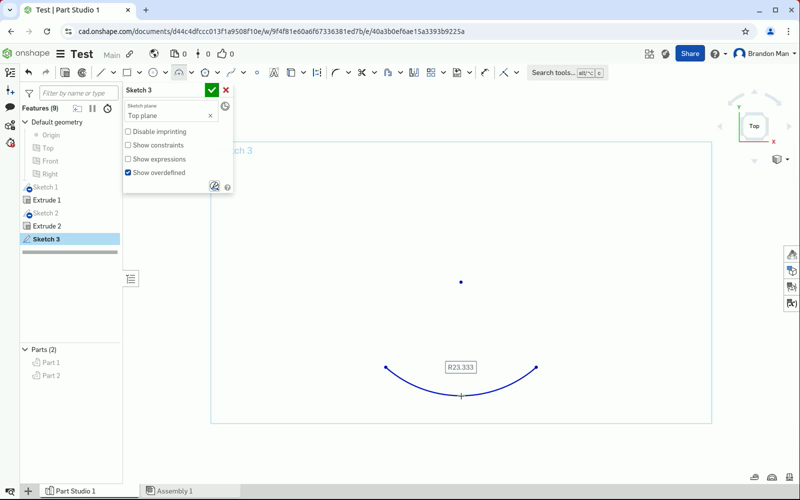
key(l)
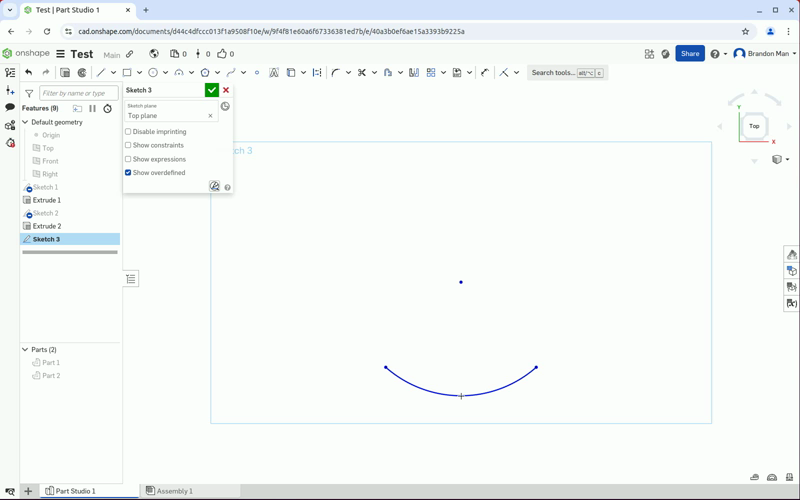
mouse_move(536, 367)
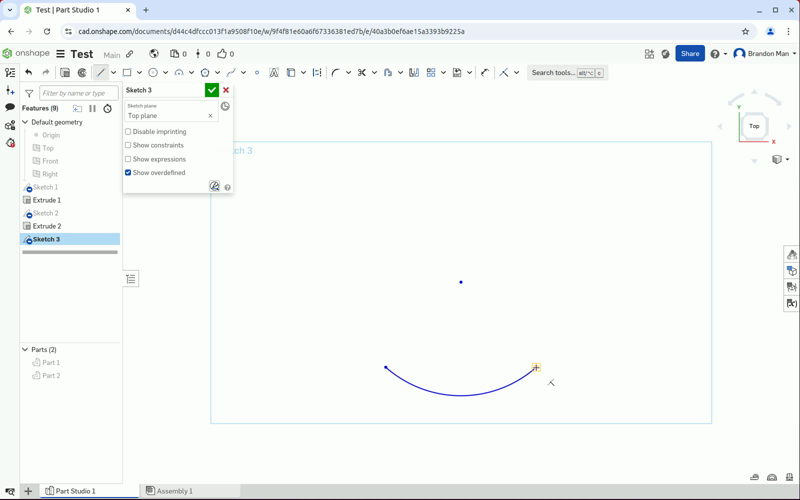
click(536, 367)
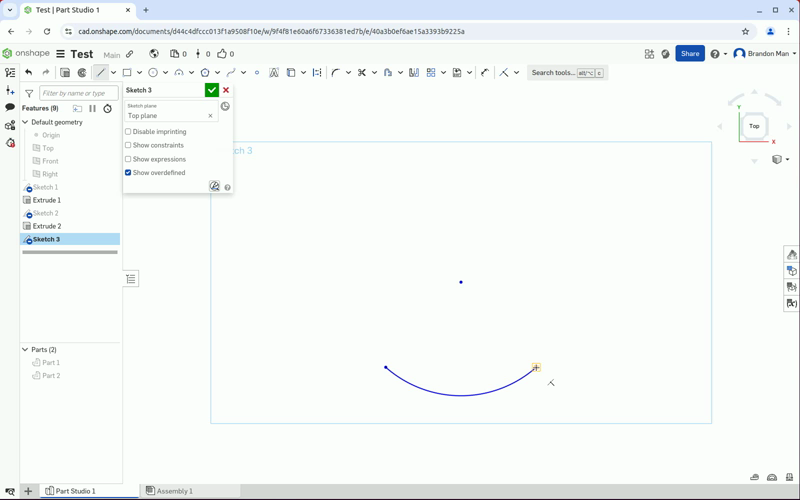
key_down(shift)
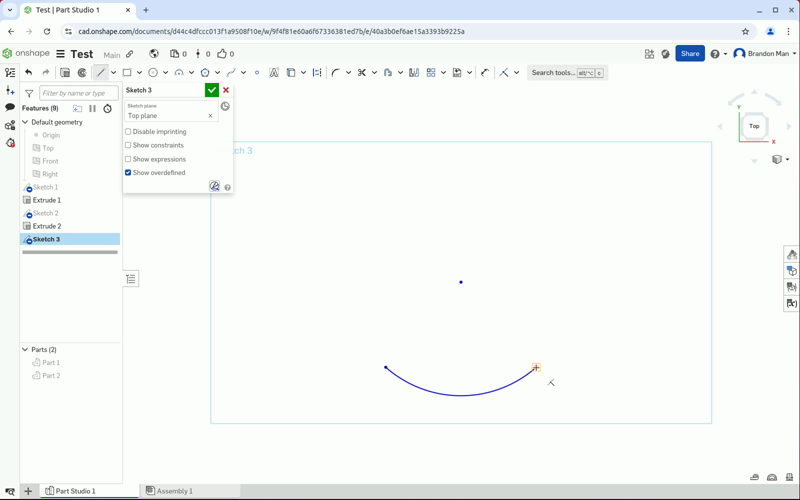
mouse_move(402, 198)
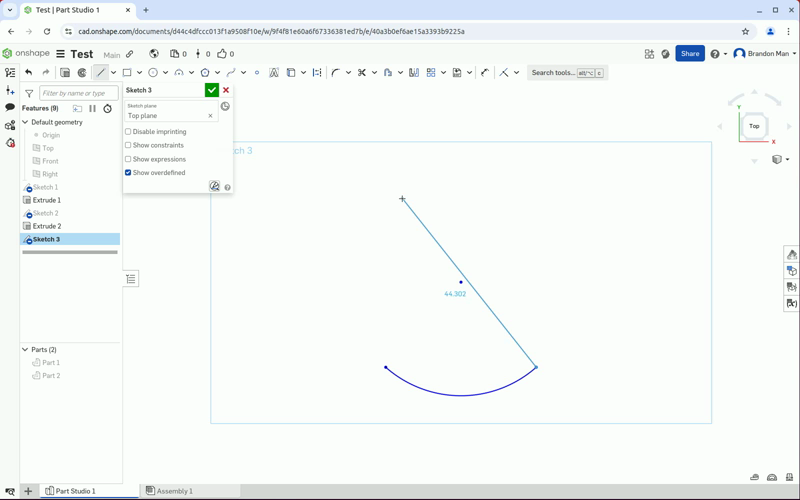
click(402, 198)
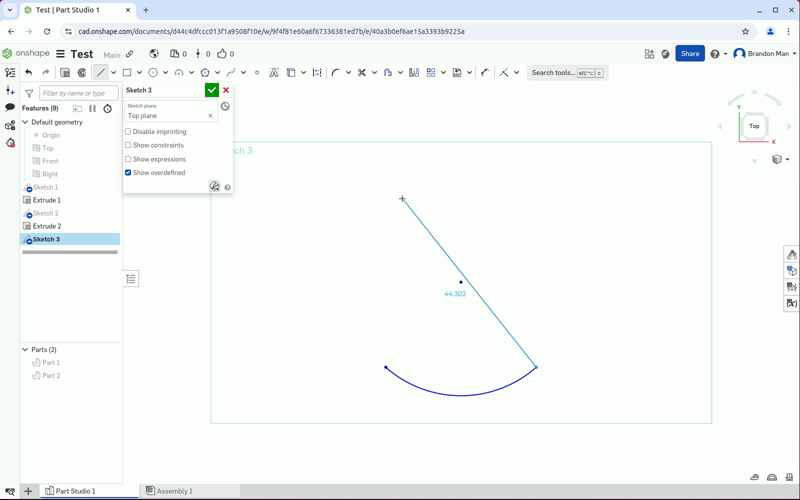
key_up(shift)
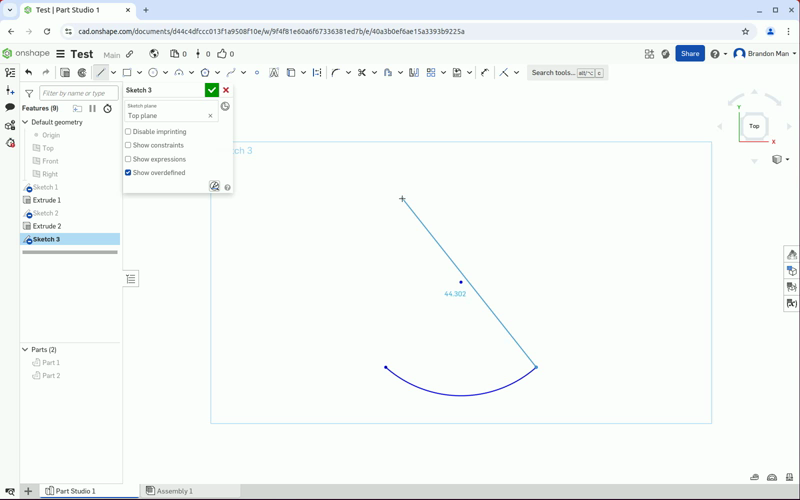
key_down(shift)
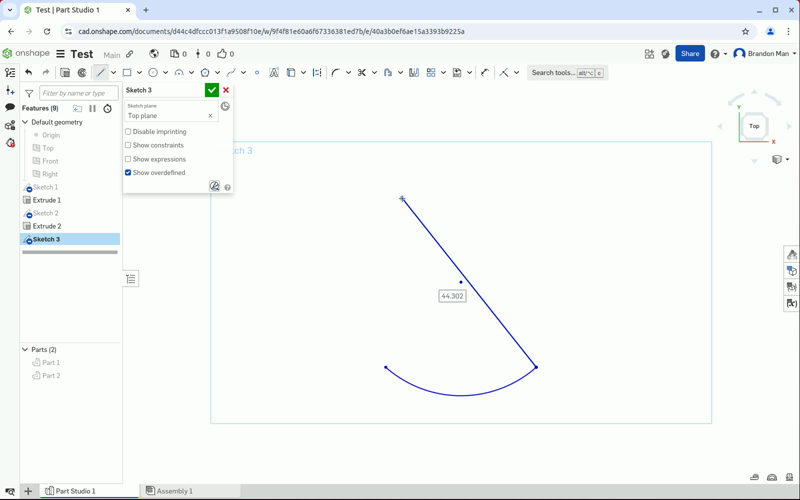
mouse_move(432, 198)
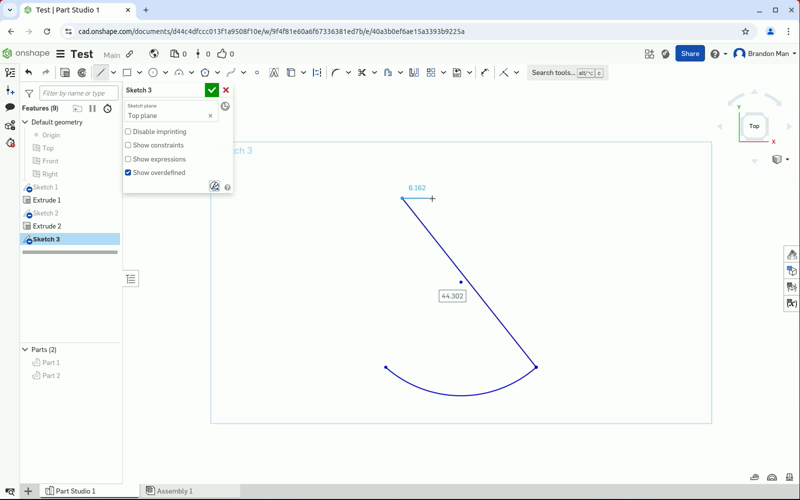
mouse_move(437, 198)
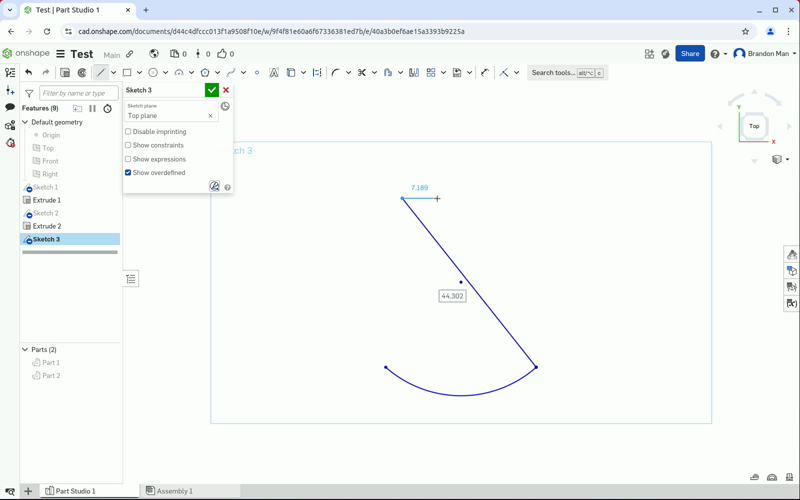
click(437, 198)
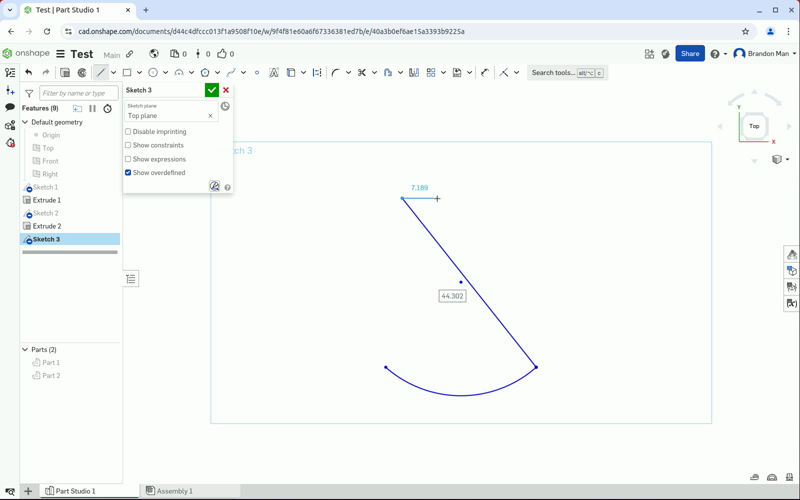
key_up(shift)
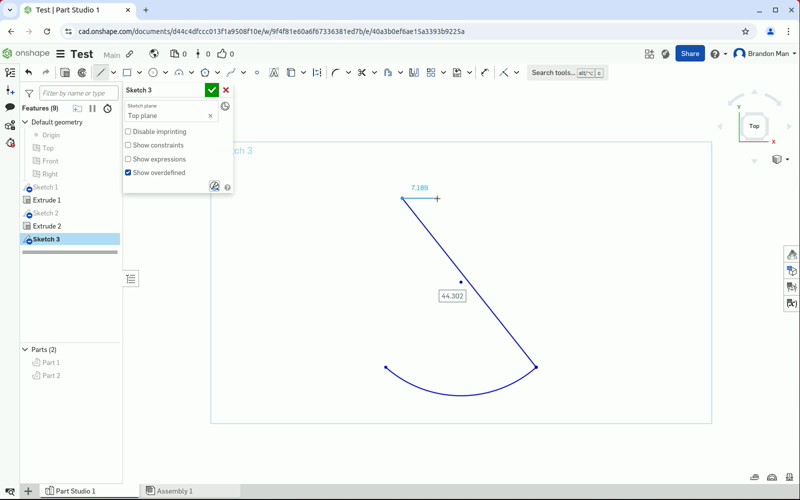
key_down(shift)
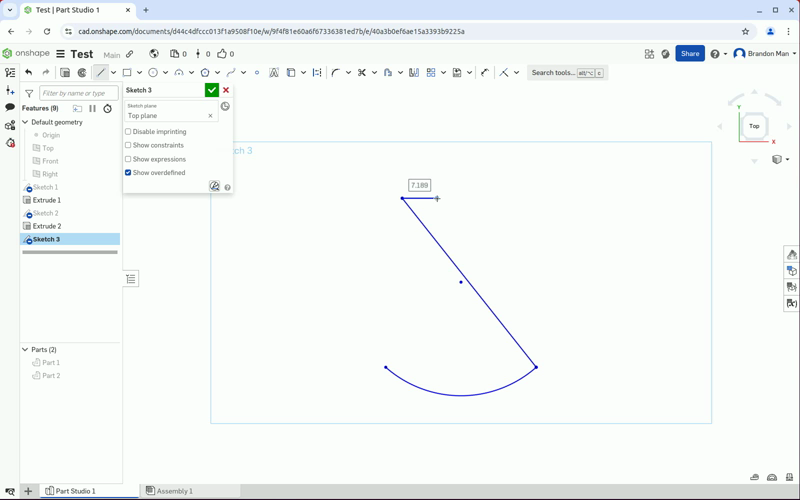
mouse_move(505, 266)
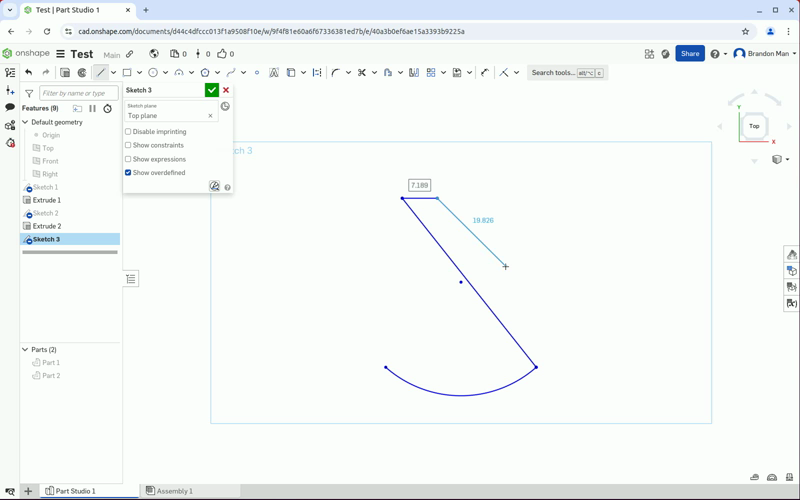
click(505, 266)
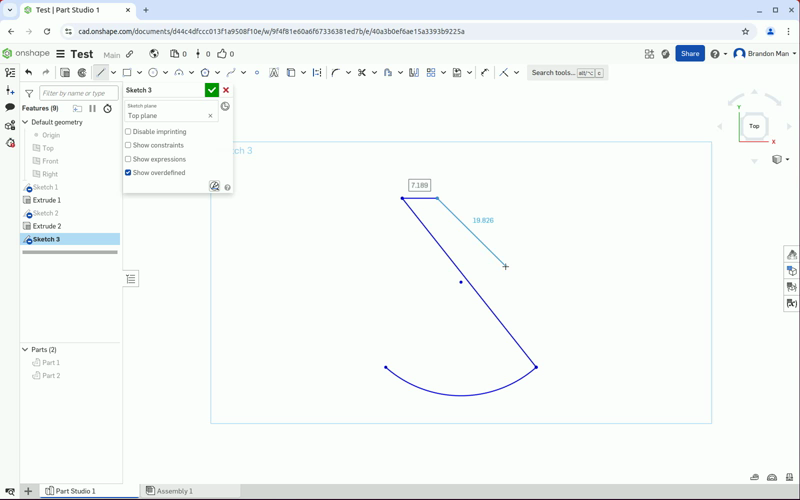
key_up(shift)
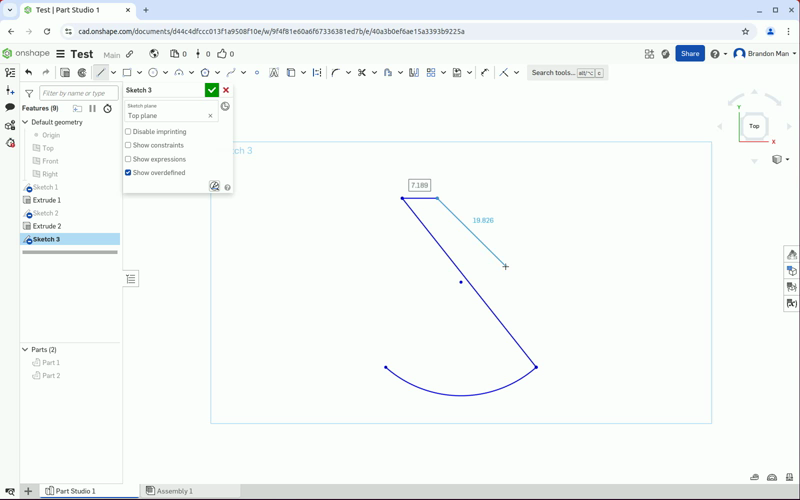
key_down(shift)
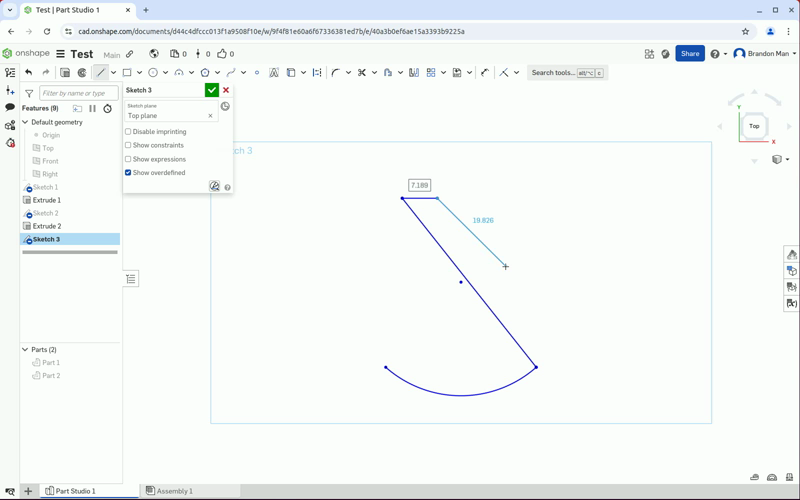
mouse_move(505, 200)
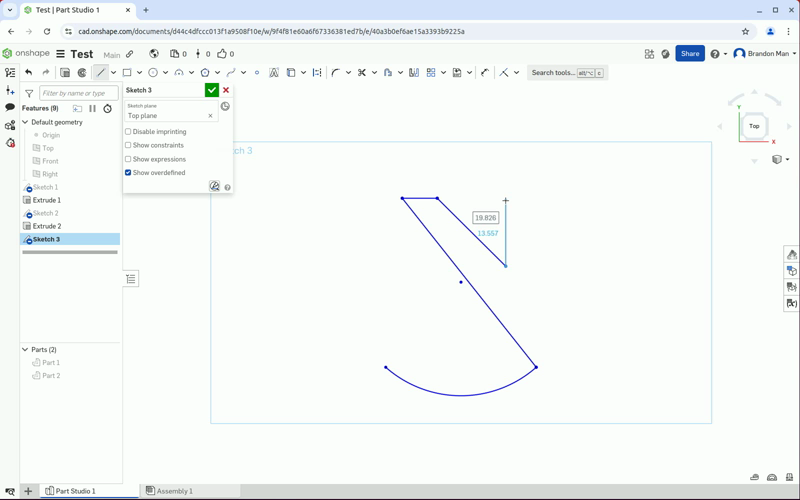
click(505, 200)
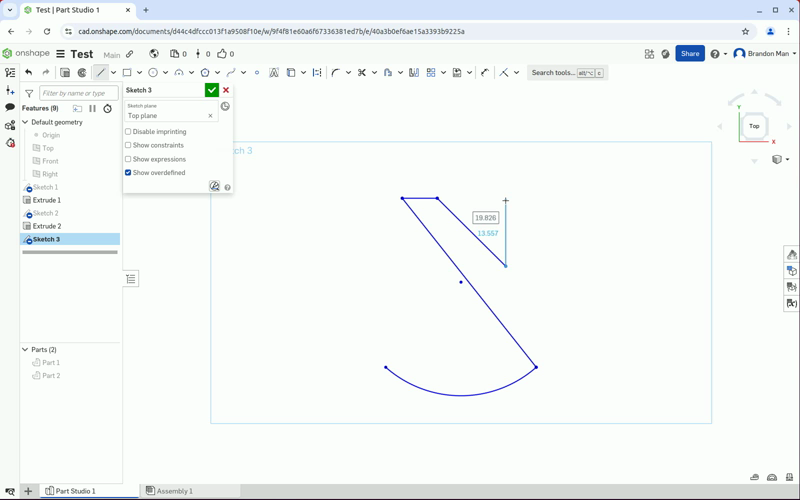
key_up(shift)
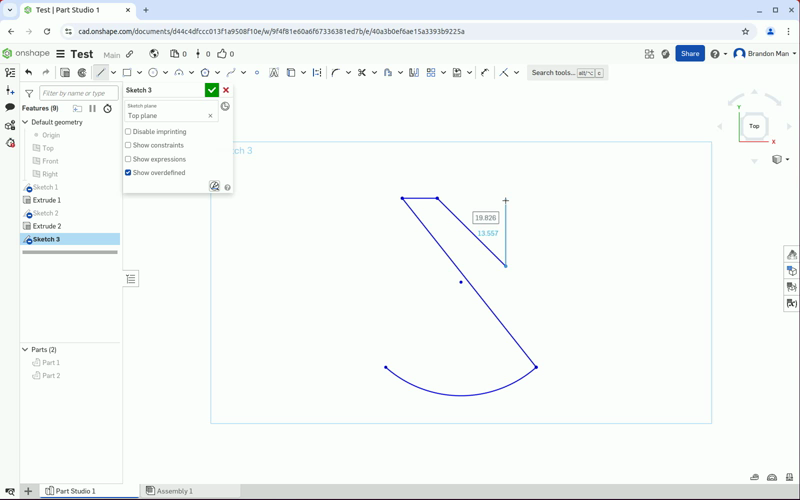
key_down(shift)
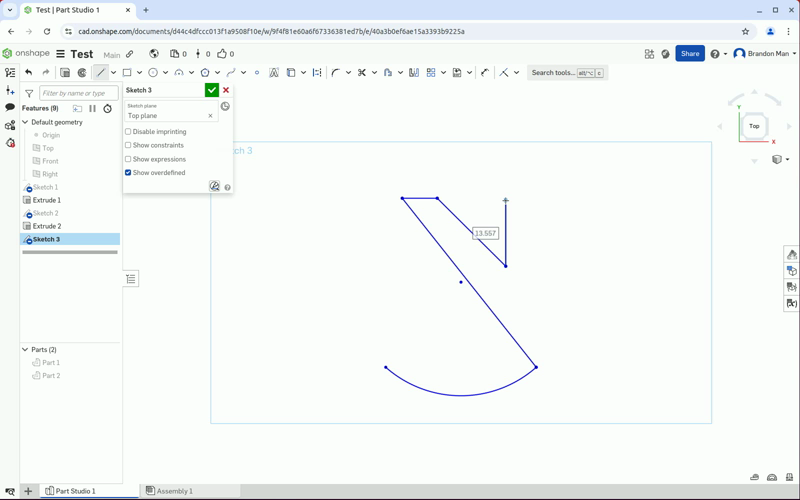
mouse_move(535, 200)
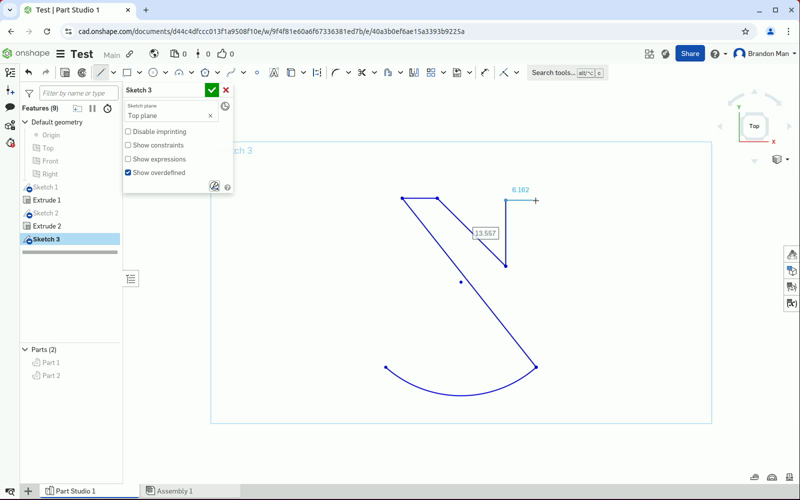
mouse_move(536, 200)
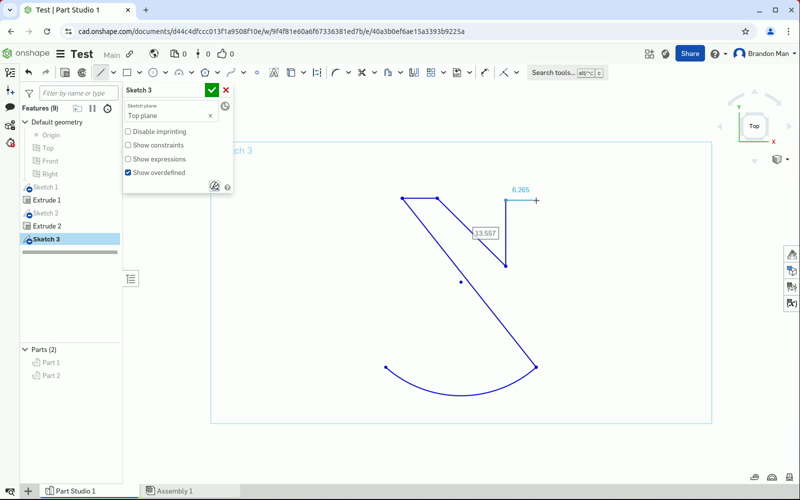
click(536, 200)
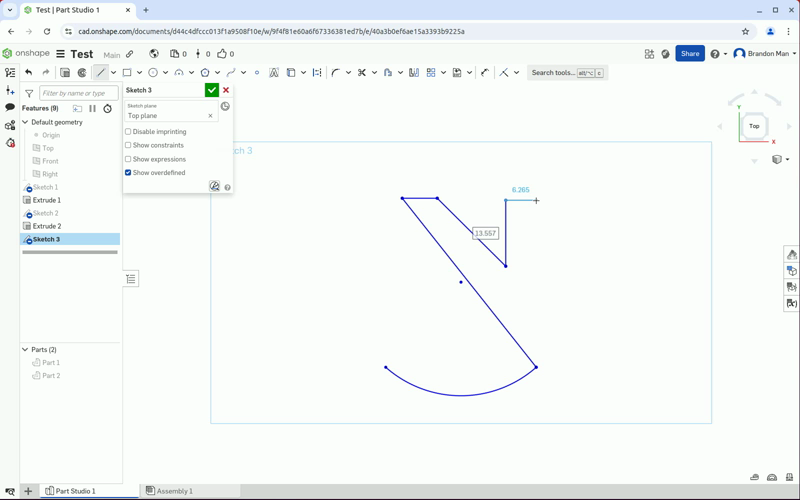
key_up(shift)
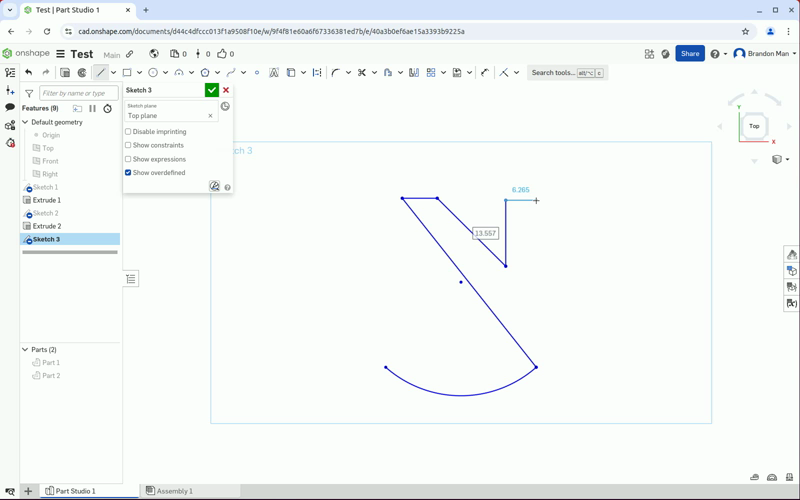
key(esc)
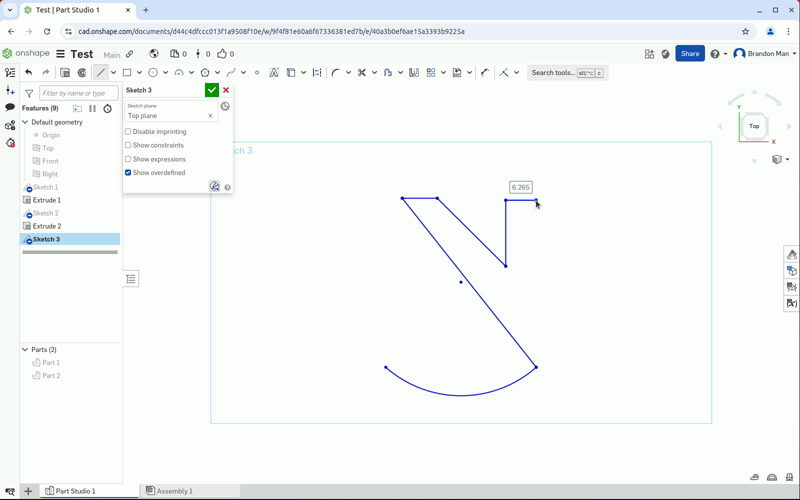
key(a)
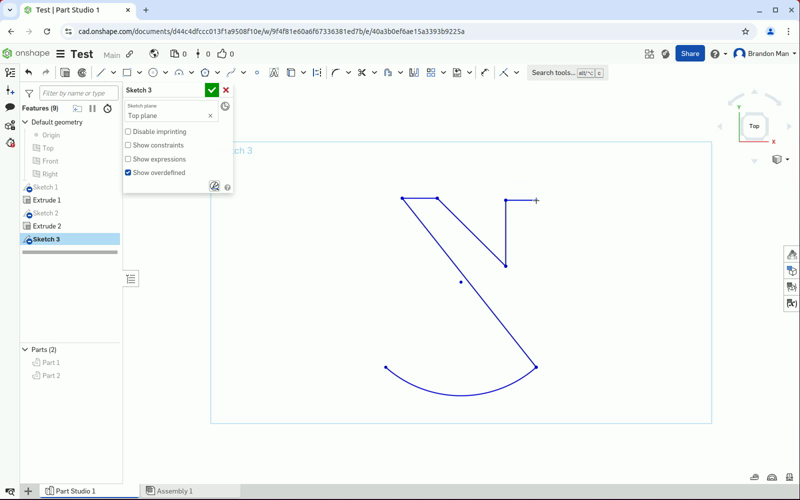
mouse_move(536, 200)
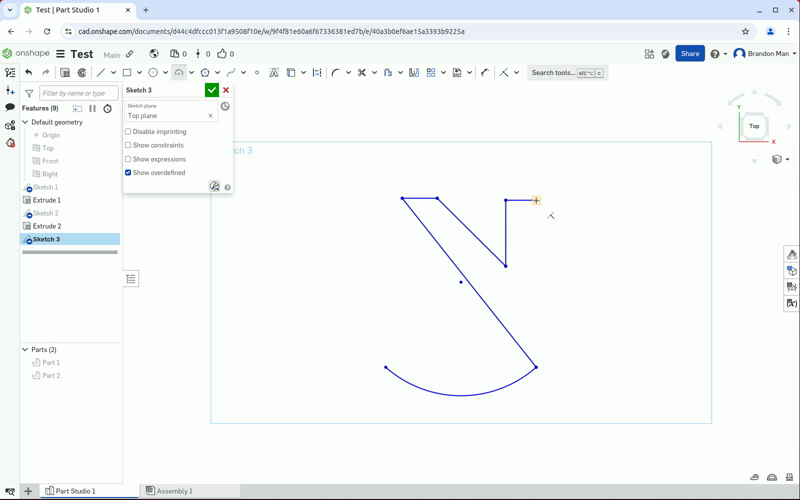
click(536, 200)
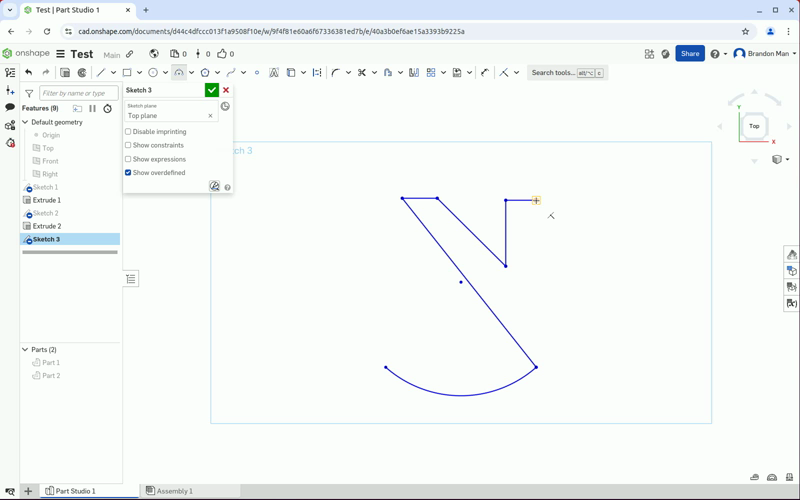
key_down(shift)
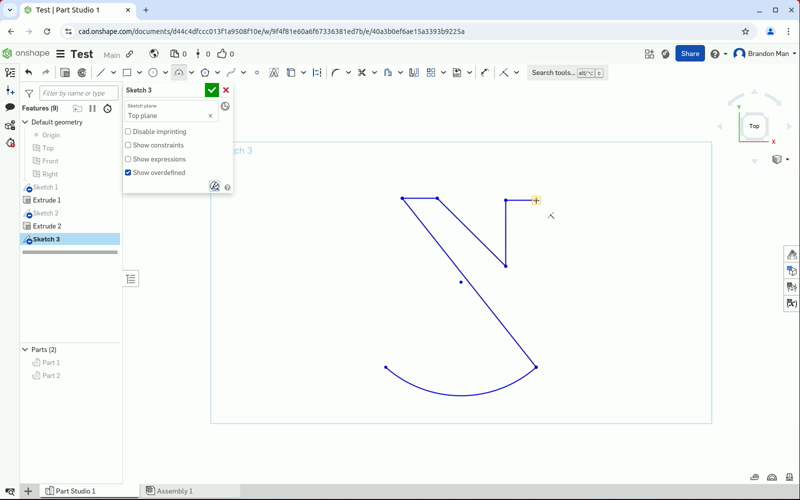
mouse_move(385, 200)
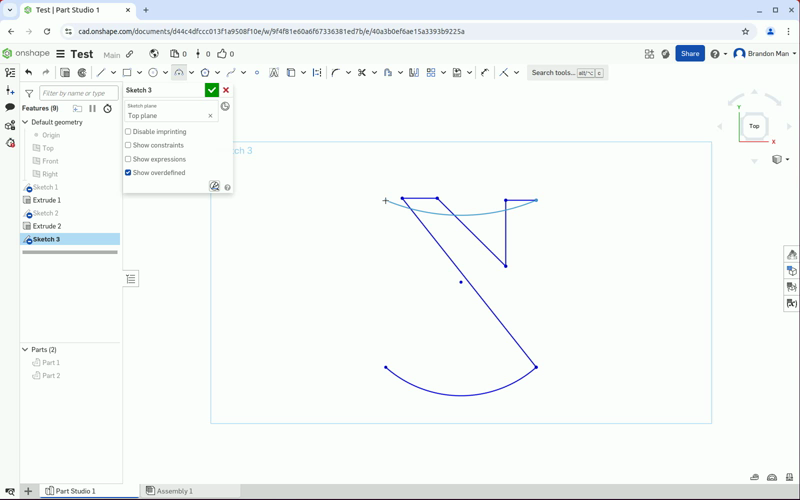
click(385, 200)
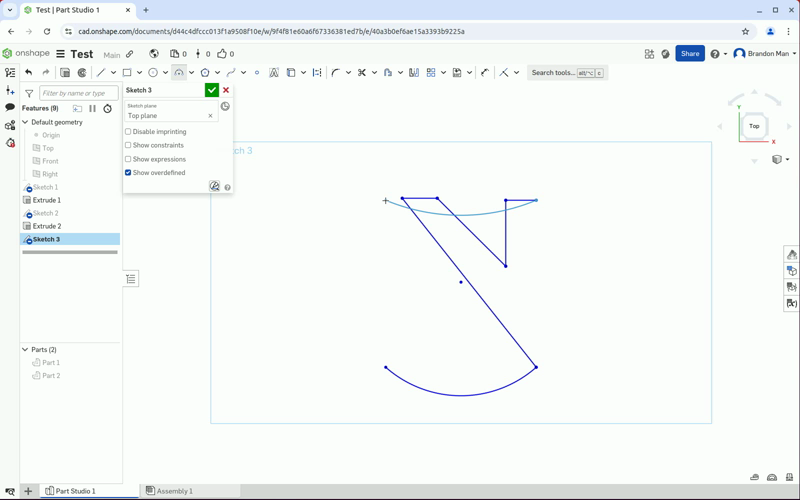
mouse_move(461, 171)
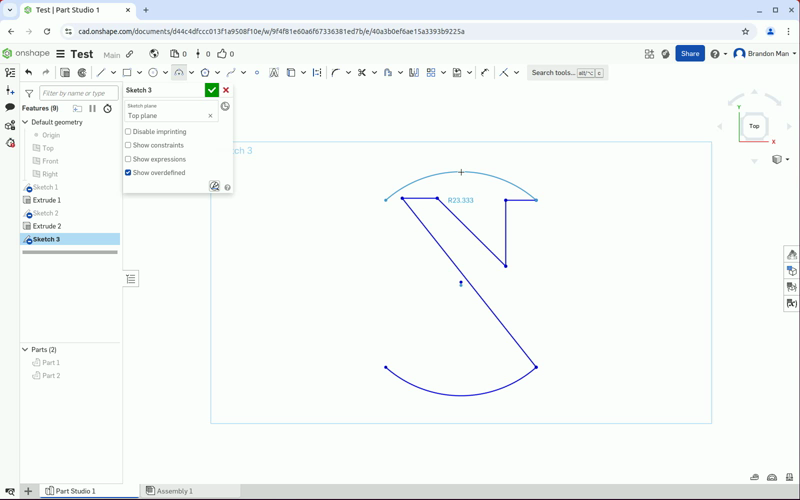
click(461, 171)
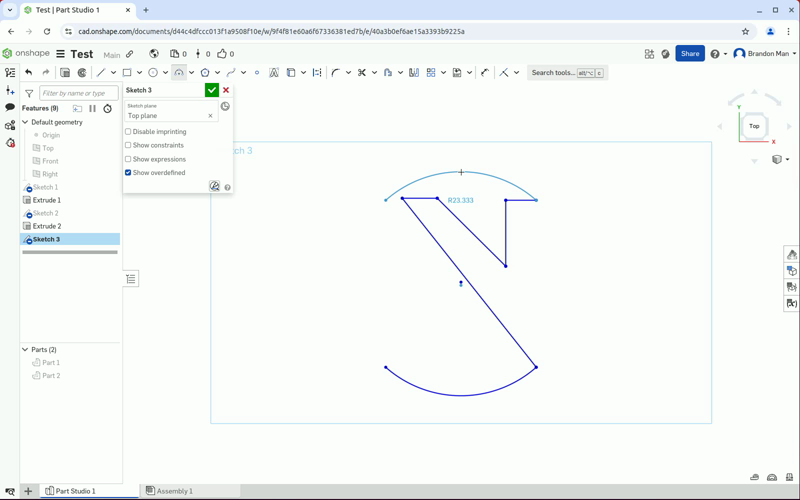
key_up(shift)
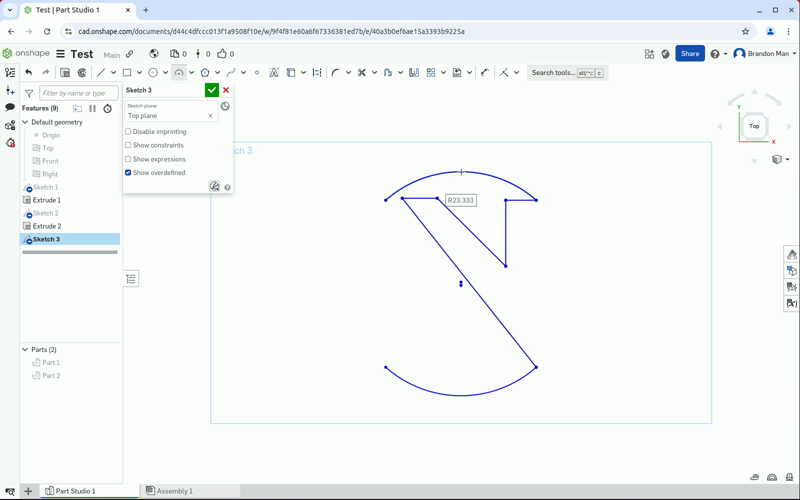
key(esc)
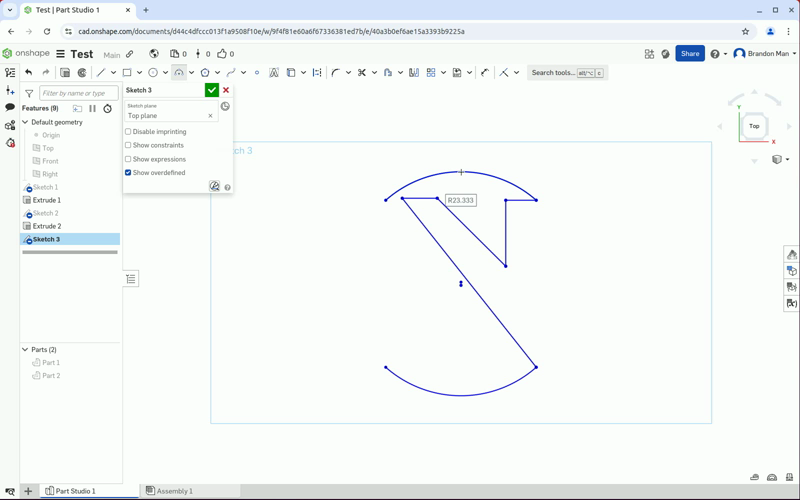
key(l)
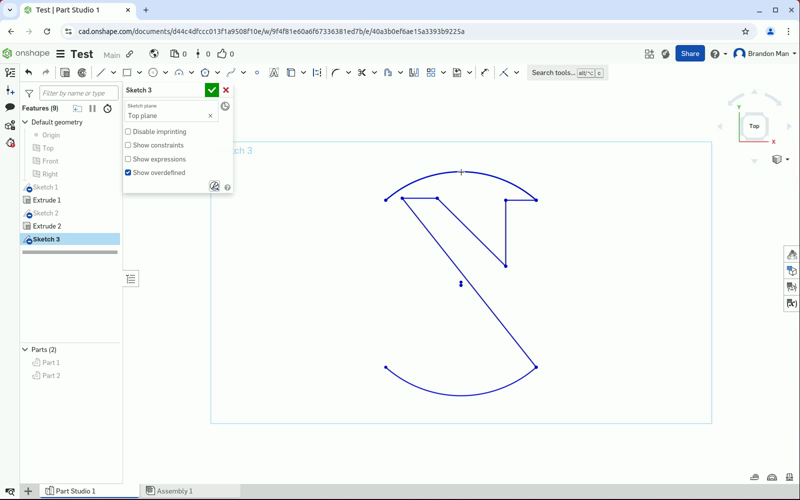
mouse_move(385, 200)
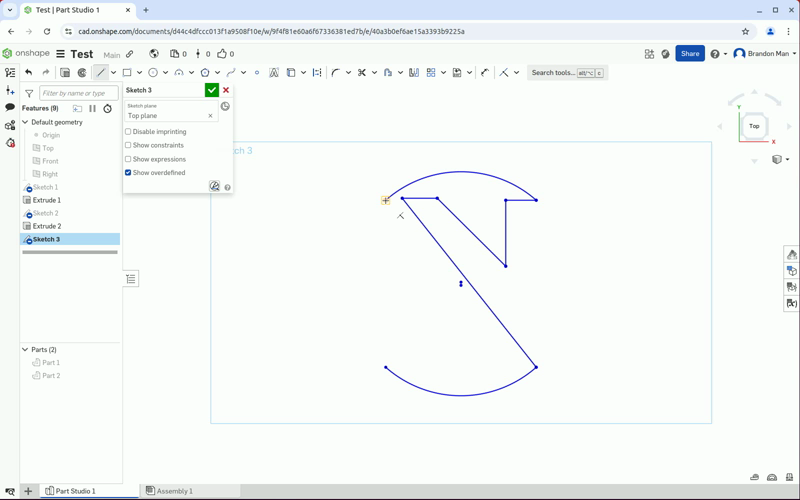
click(385, 200)
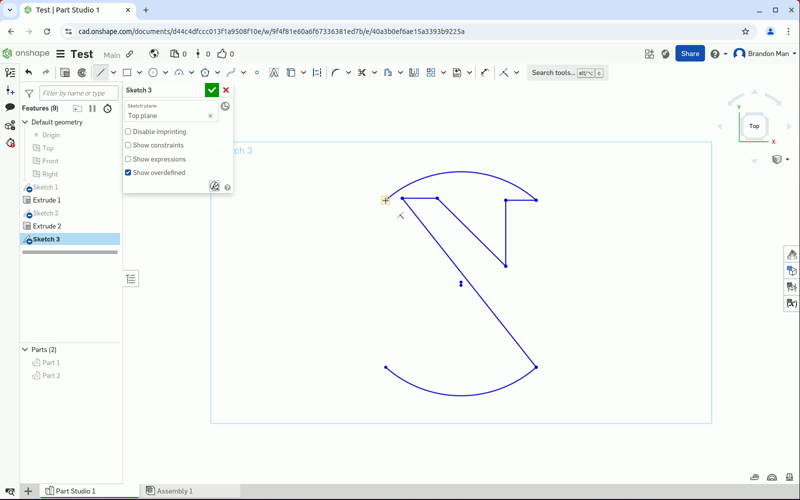
key_down(shift)
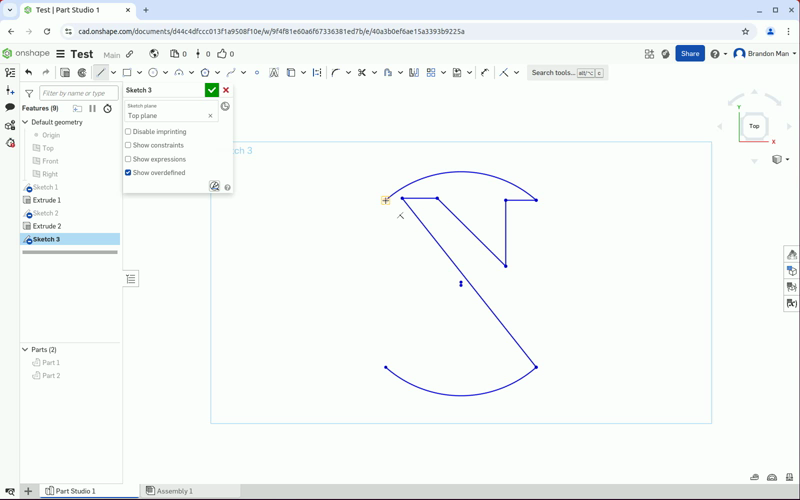
mouse_move(519, 367)
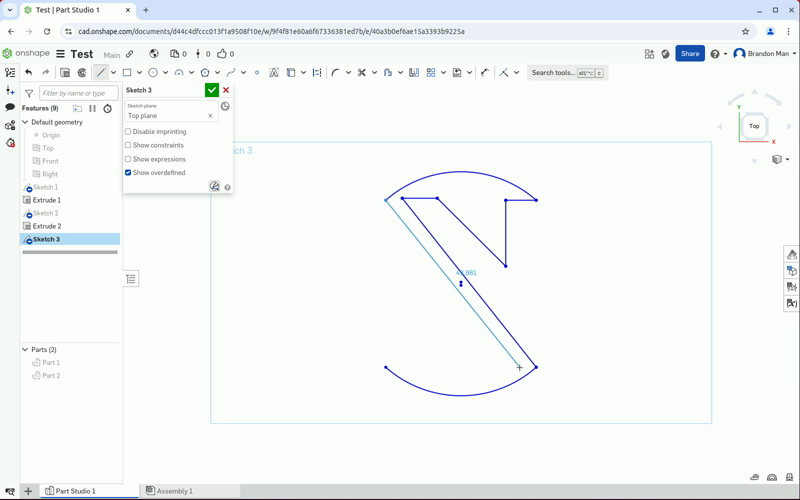
click(519, 367)
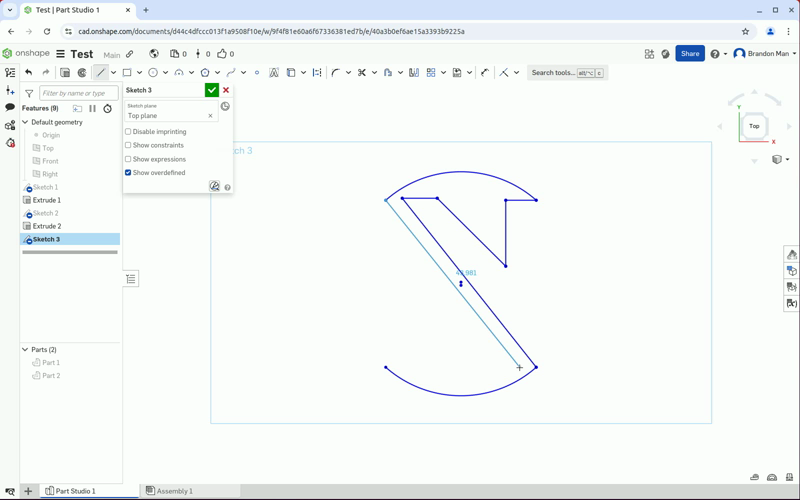
key_up(shift)
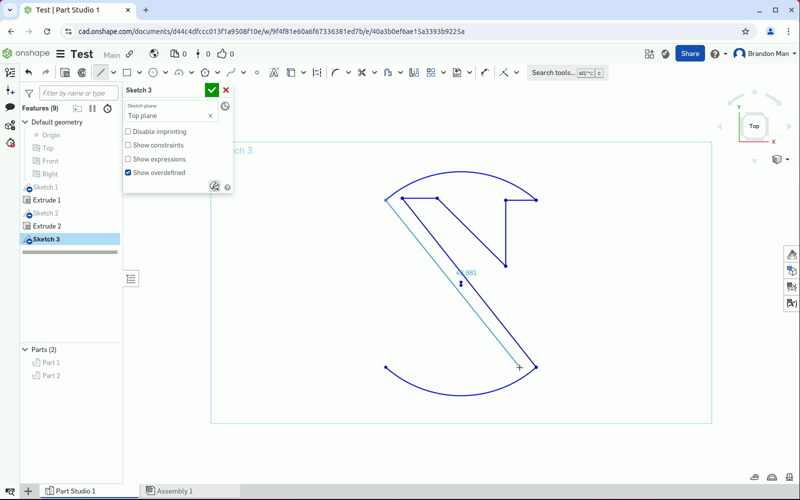
key_down(shift)
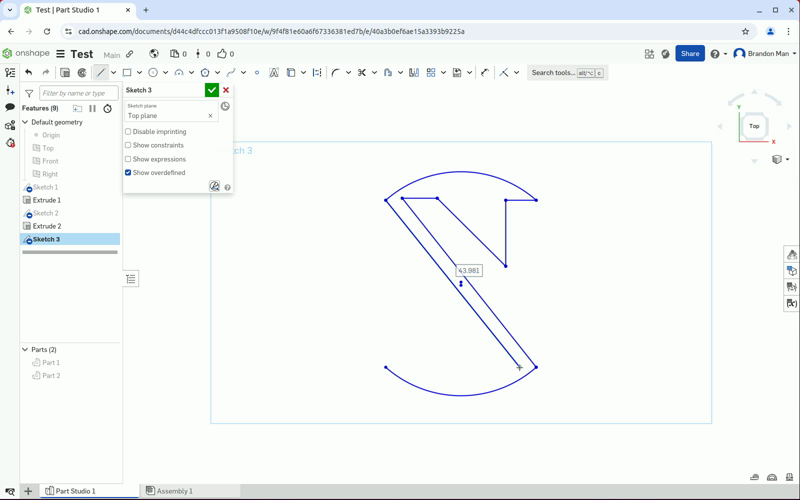
mouse_move(549, 367)
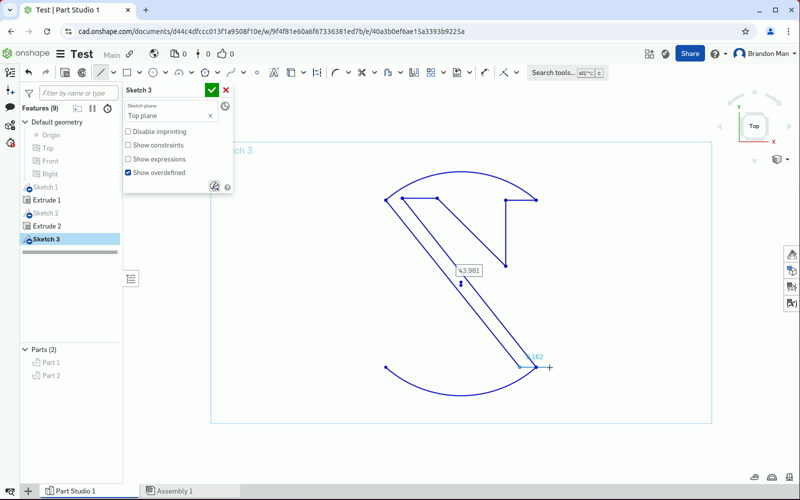
mouse_move(482, 367)
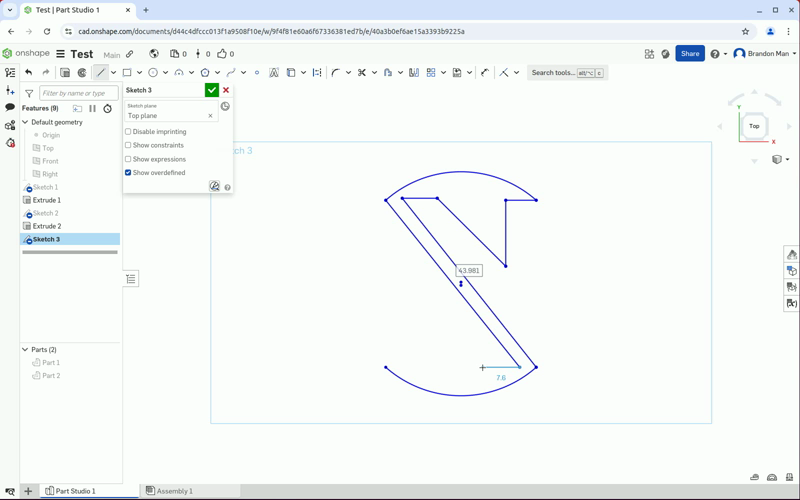
click(482, 367)
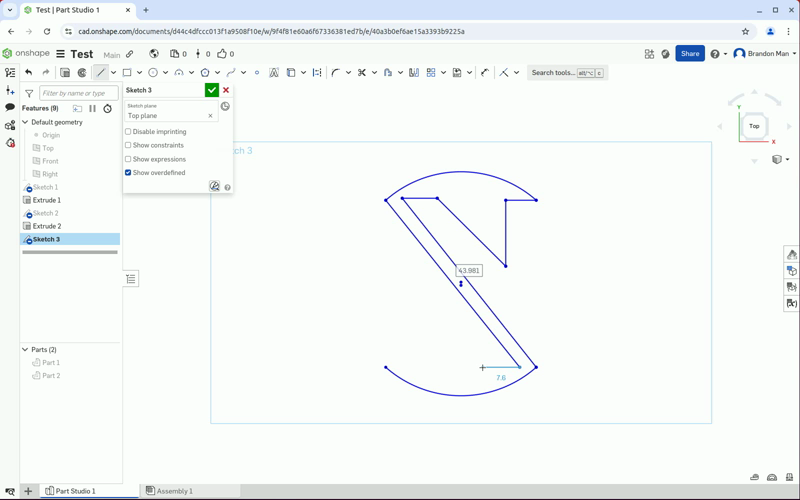
key_up(shift)
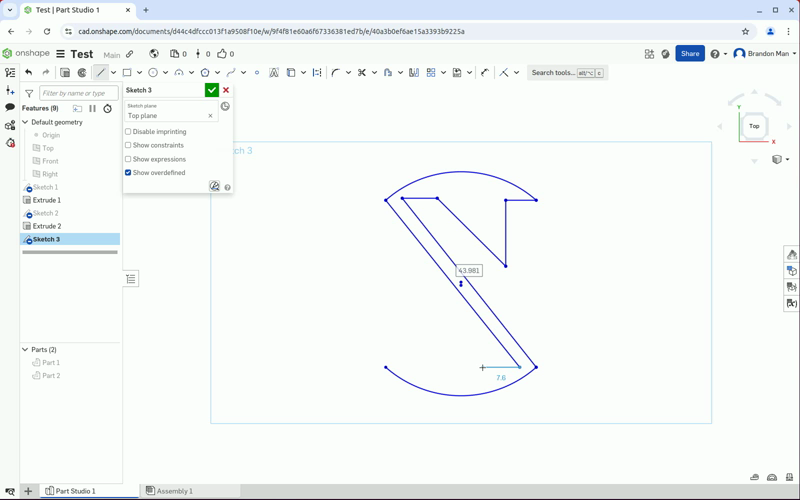
key_down(shift)
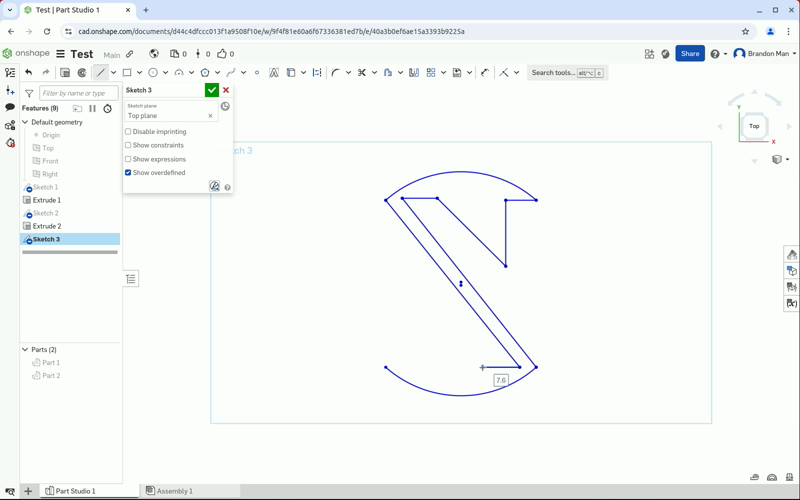
mouse_move(416, 301)
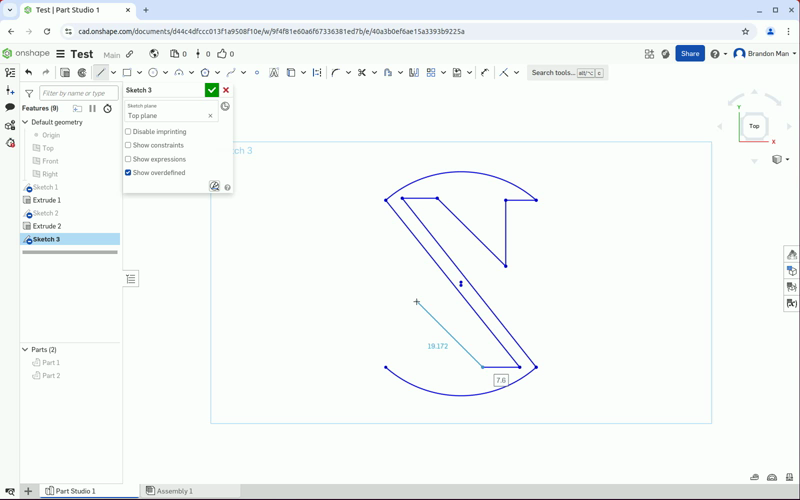
click(416, 301)
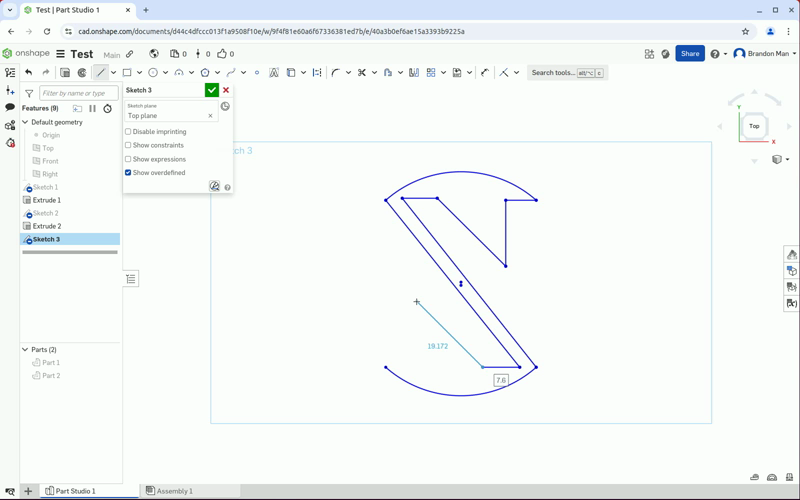
key_up(shift)
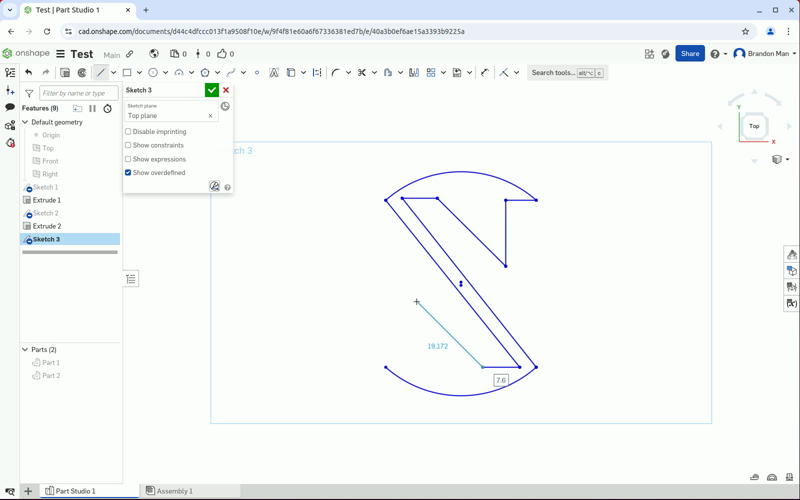
key_down(shift)
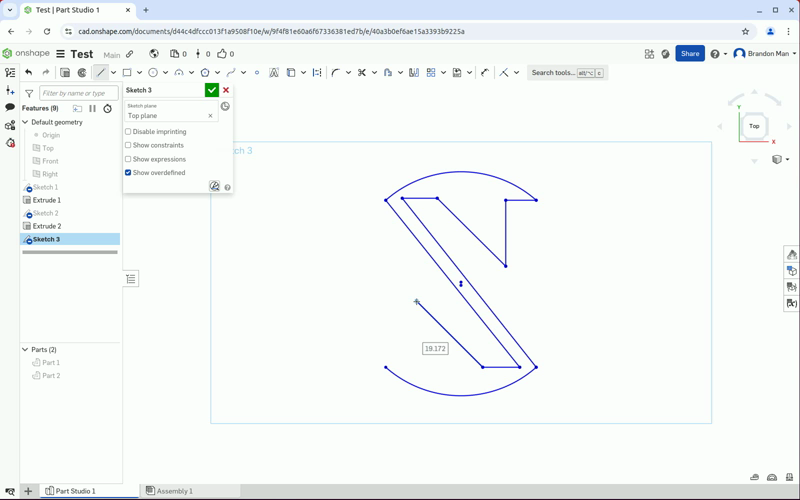
mouse_move(416, 367)
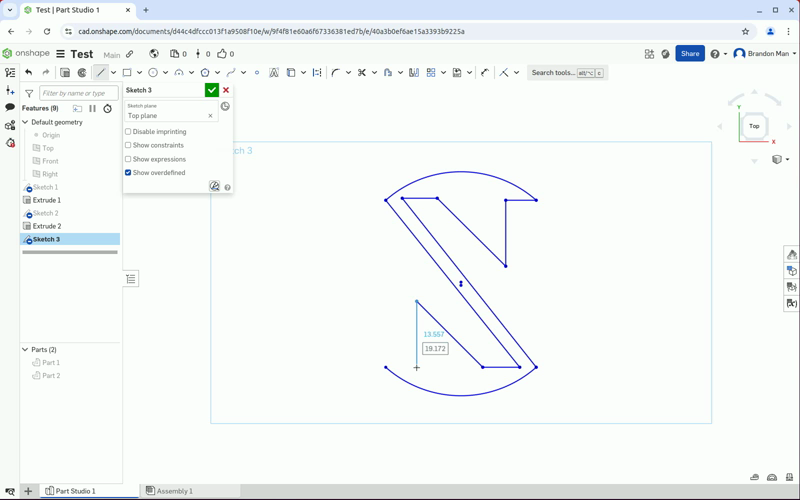
click(416, 367)
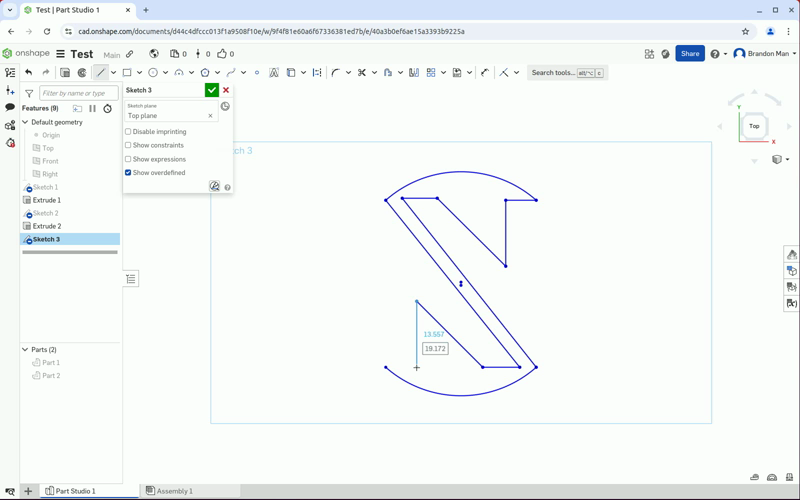
key_up(shift)
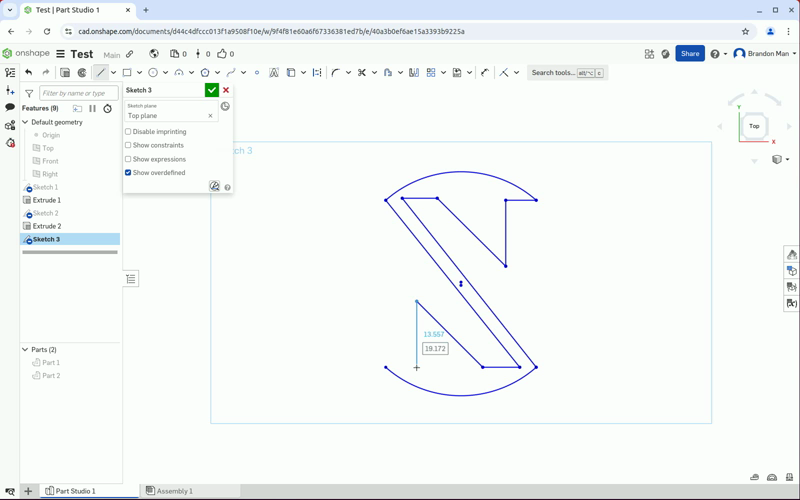
mouse_move(446, 367)
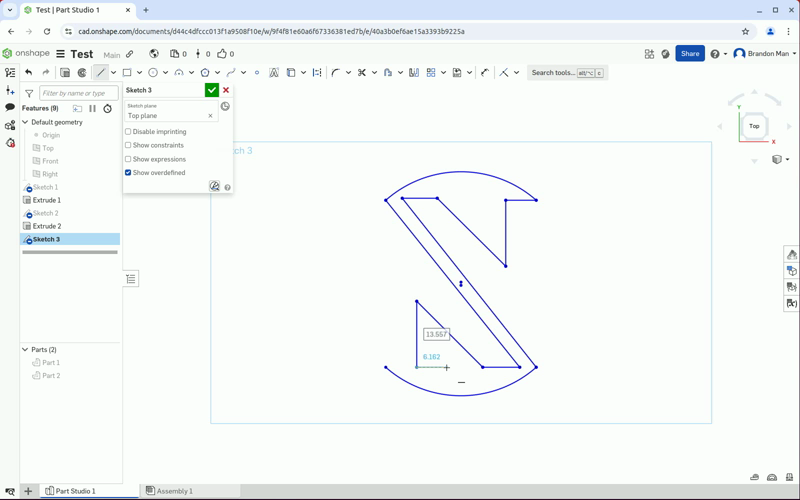
key_down(shift)
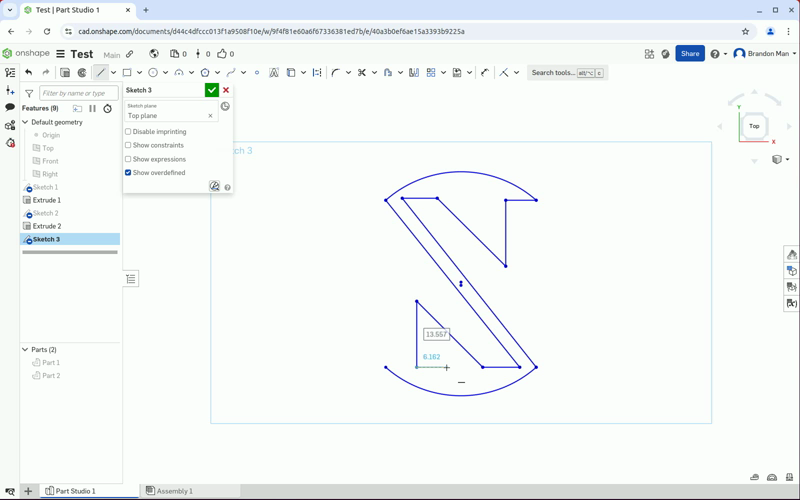
mouse_move(385, 367)
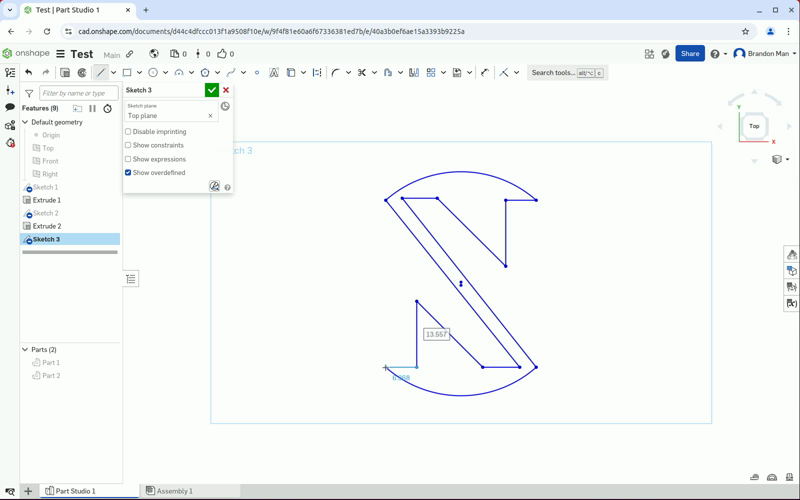
key_up(shift)
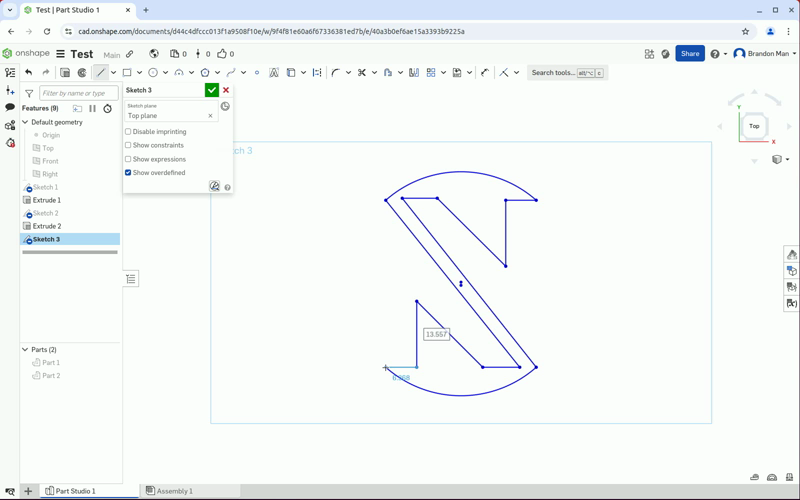
click(385, 367)
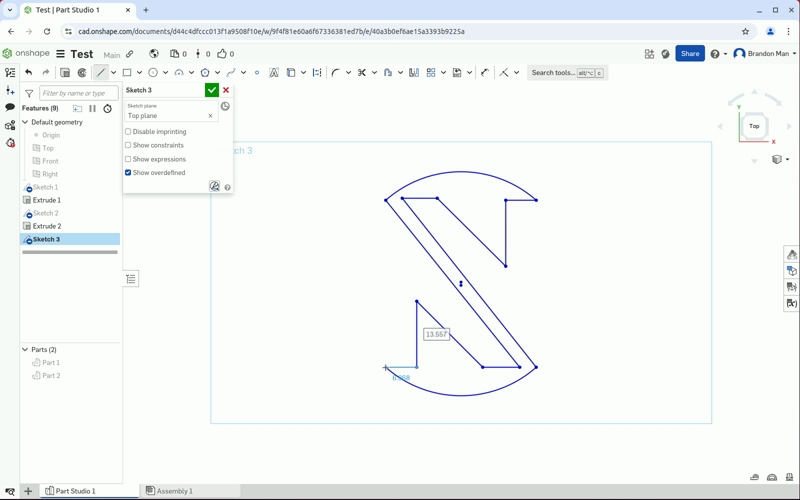
key(esc)
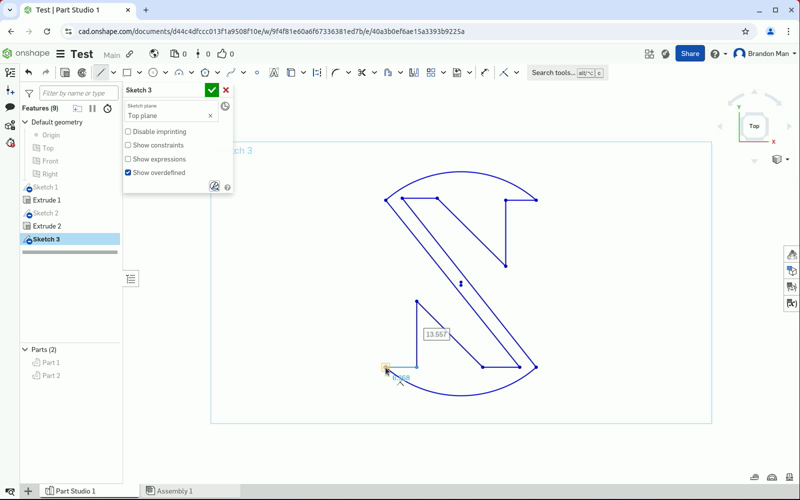
mouse_move(478, 383)
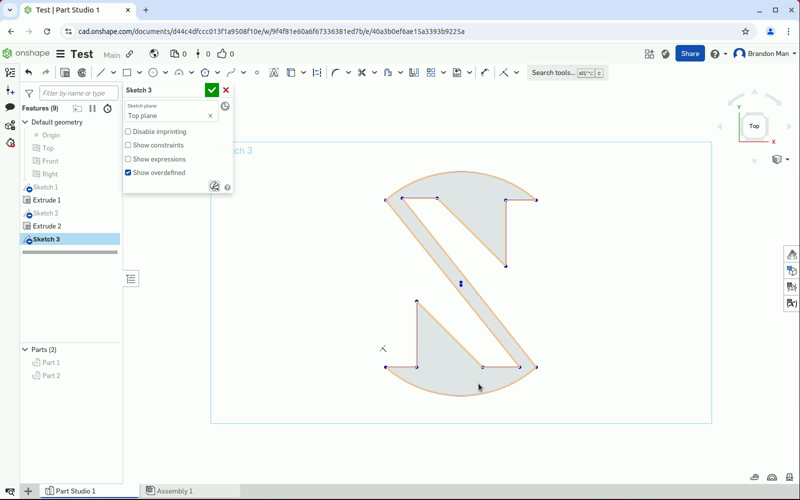
click(478, 383)
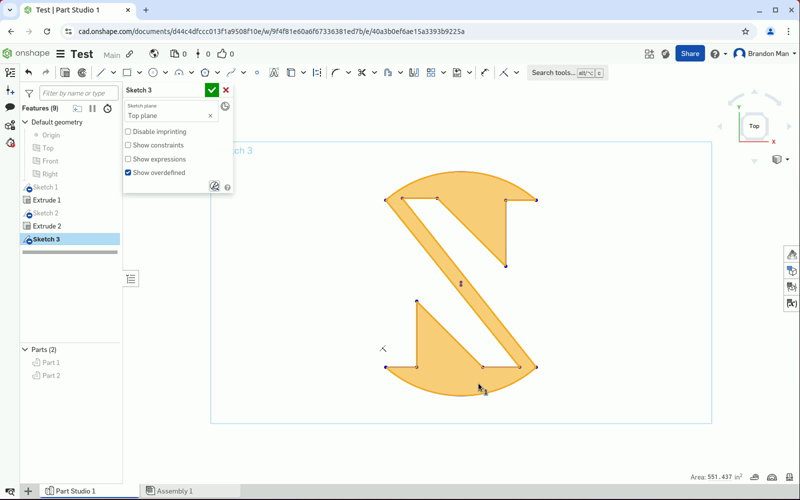
mouse_move(73, 352)
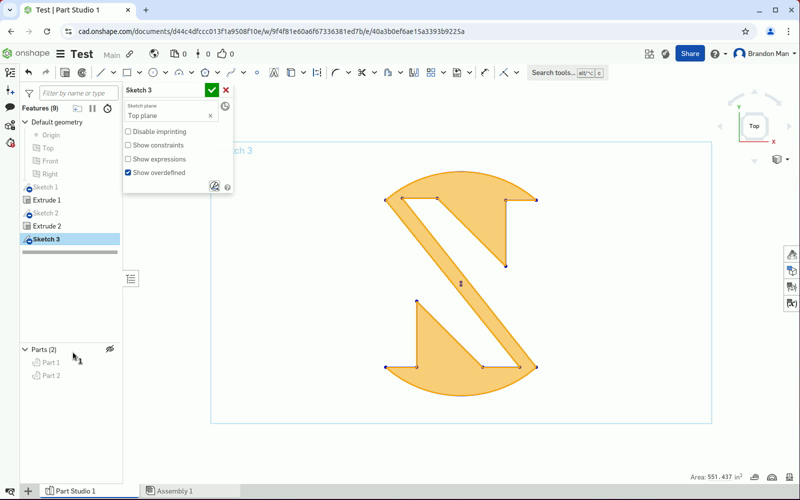
key(shift+y)
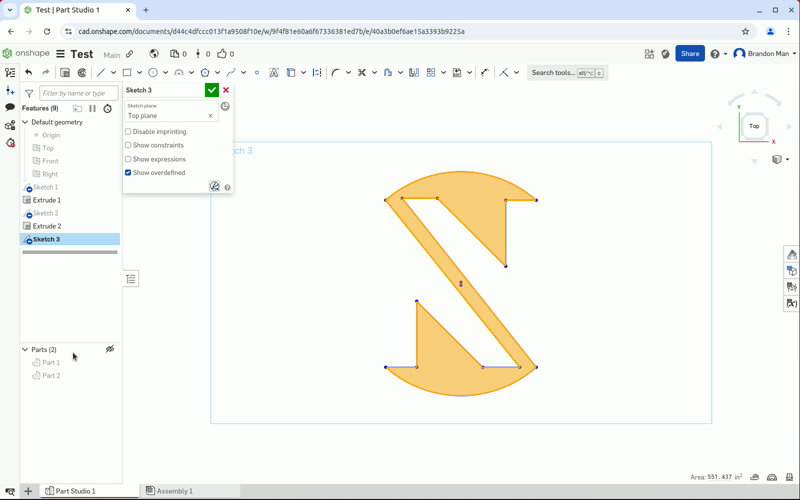
key(shift+e)
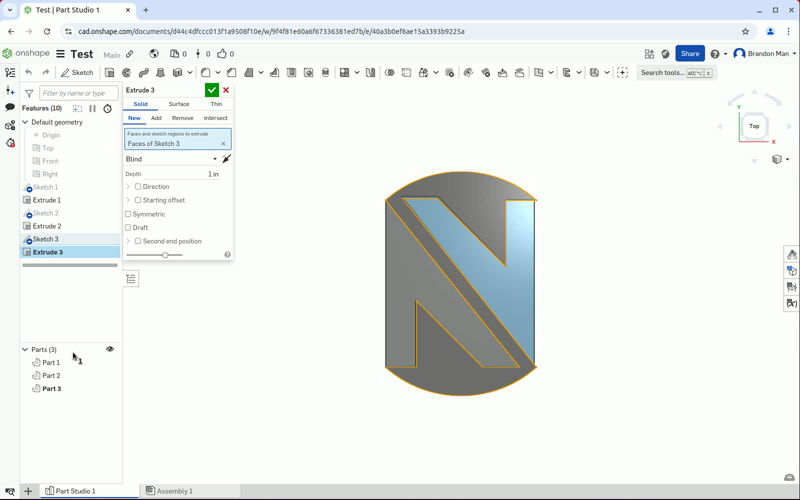
mouse_move(143, 106)
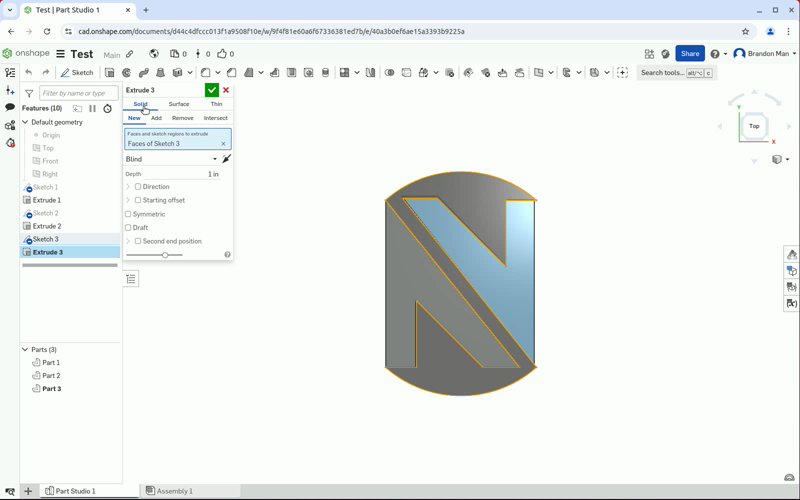
click(143, 106)
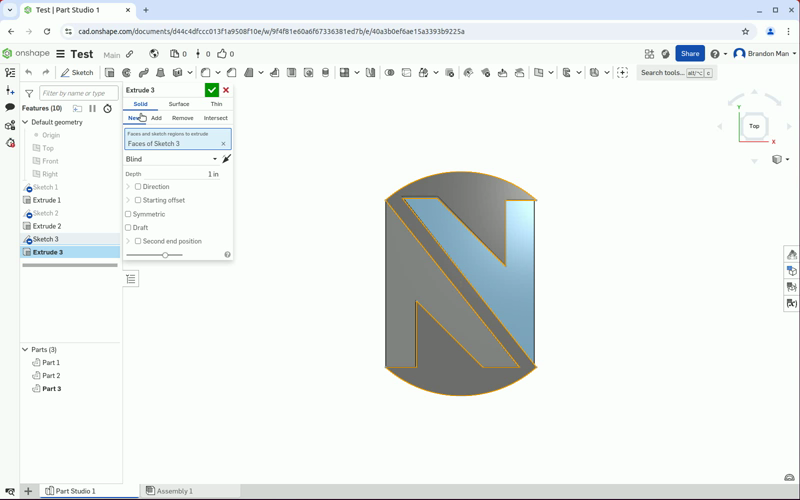
mouse_move(137, 120)
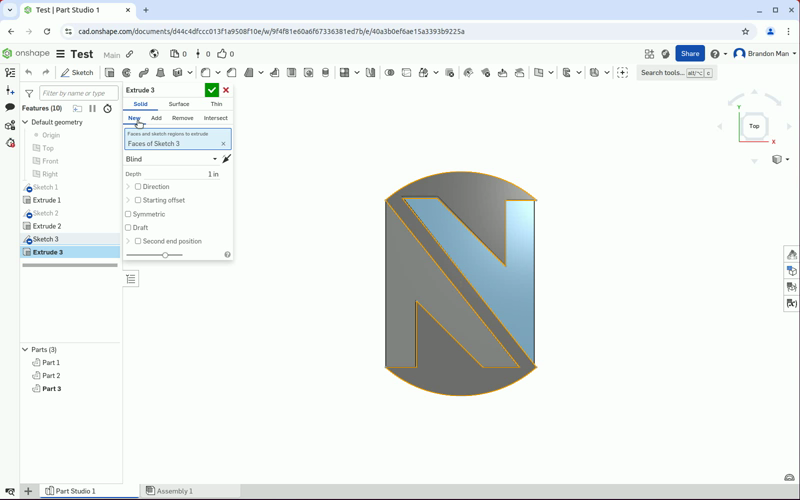
click(137, 120)
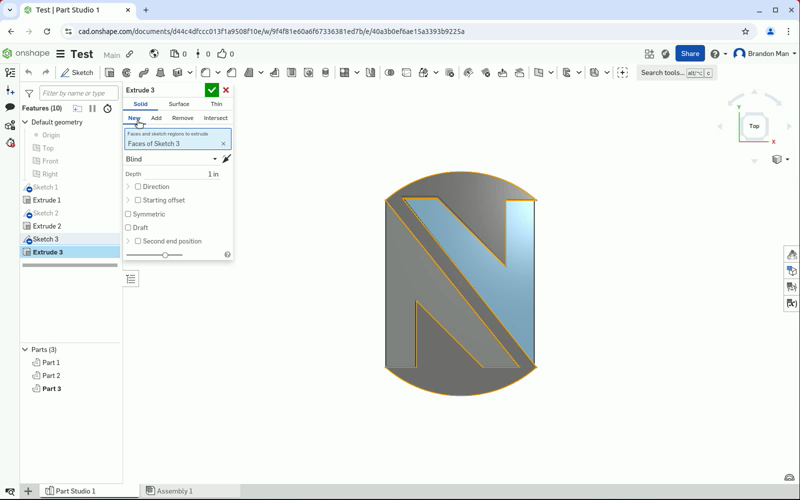
key(tab, 4)
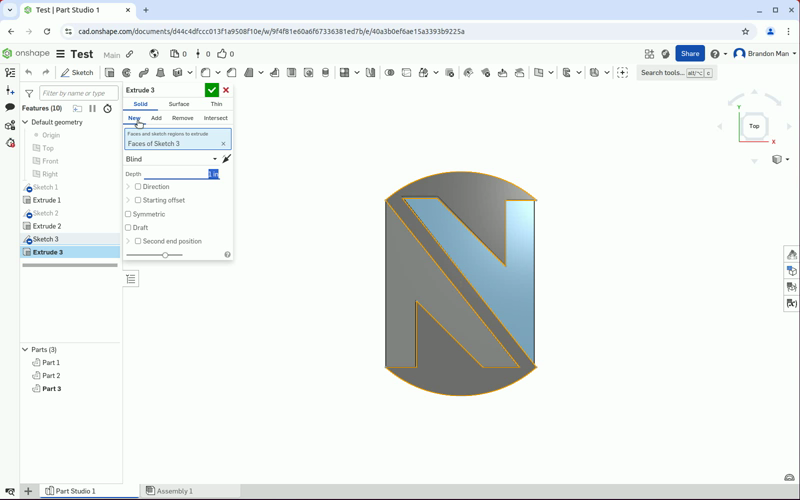
text(3.851)
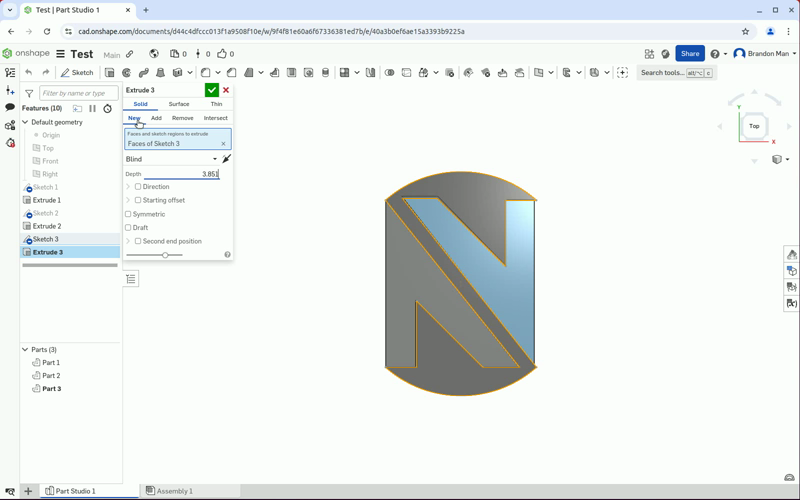
key(enter)
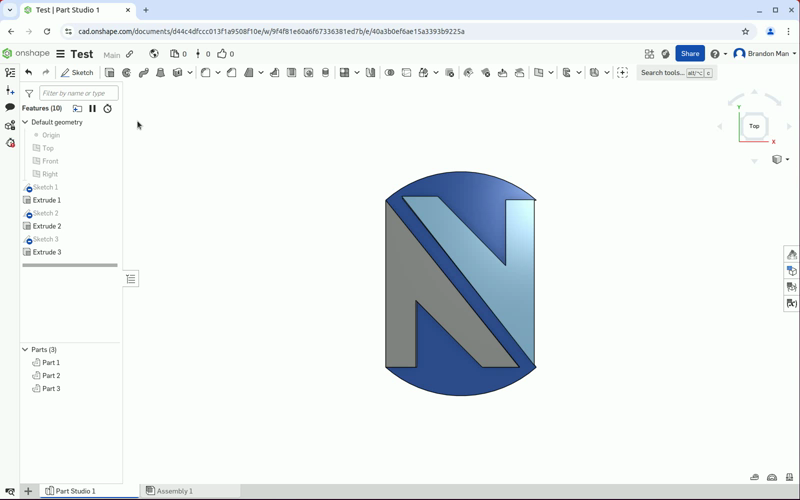
key(shift+h)
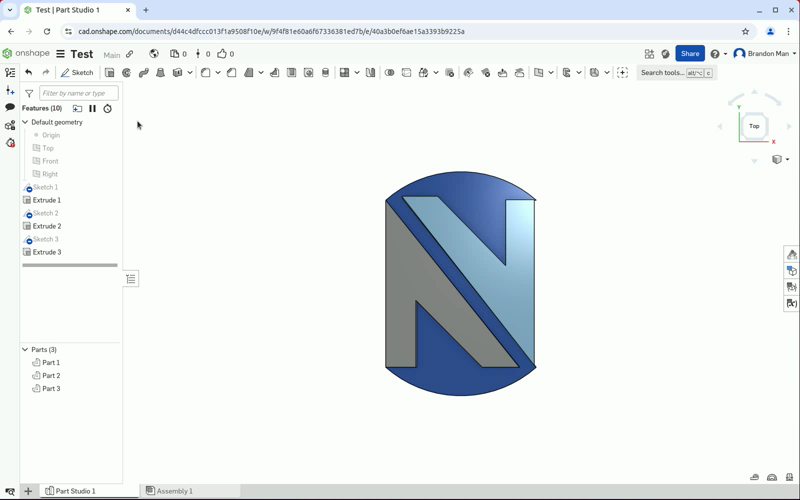
key(shift+h)
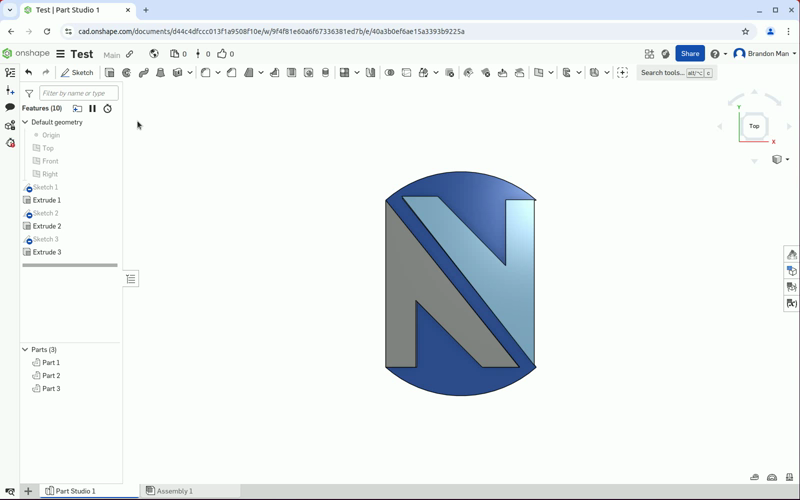
mouse_move(73, 189)
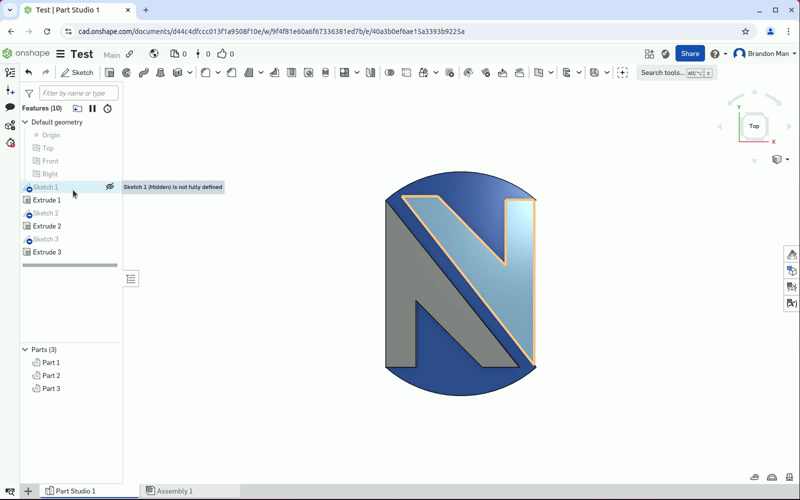
click(73, 189)
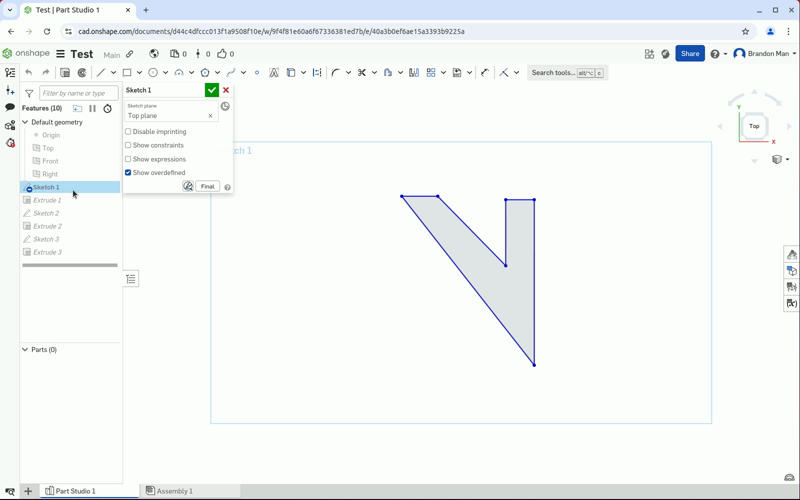
mouse_move(229, 92)
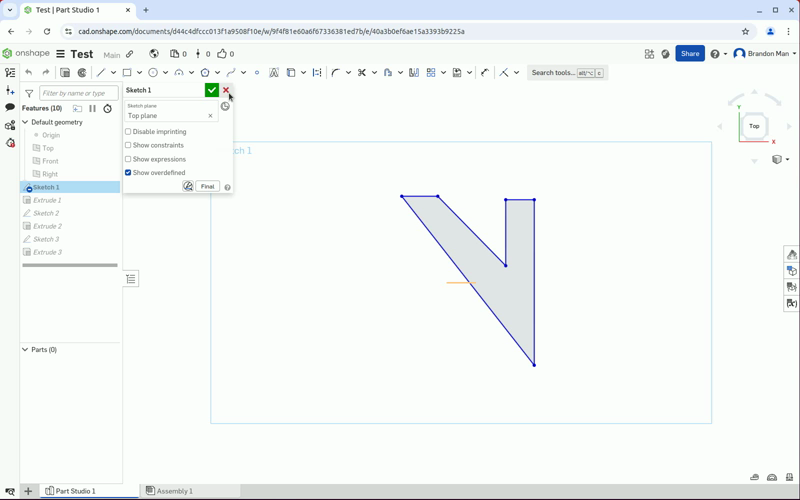
click(229, 92)
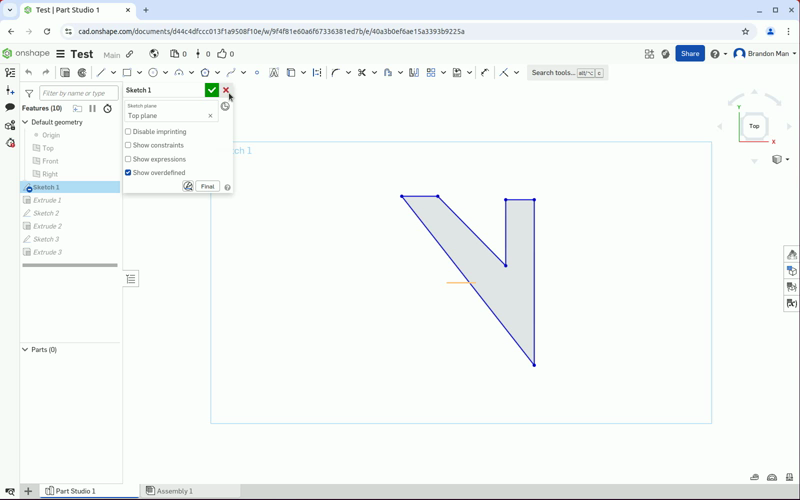
key(shift+s)
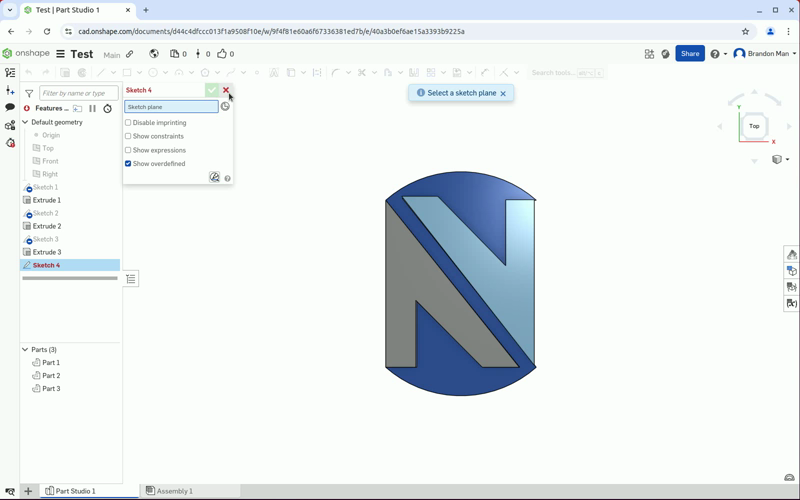
mouse_move(73, 150)
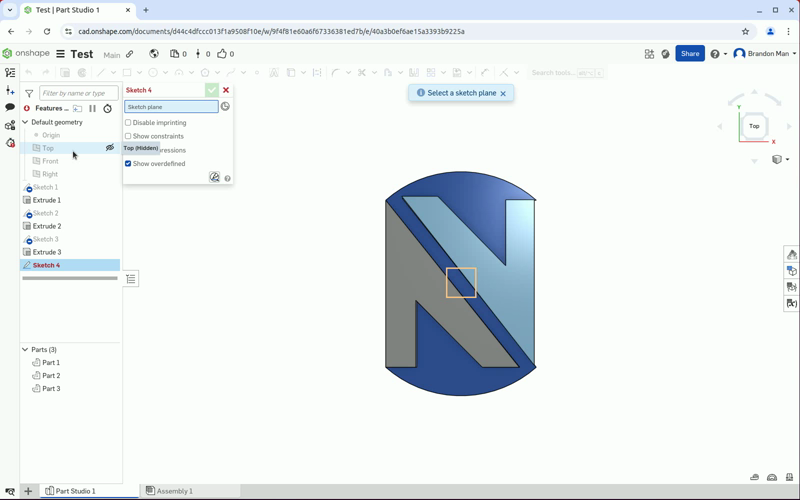
click(73, 150)
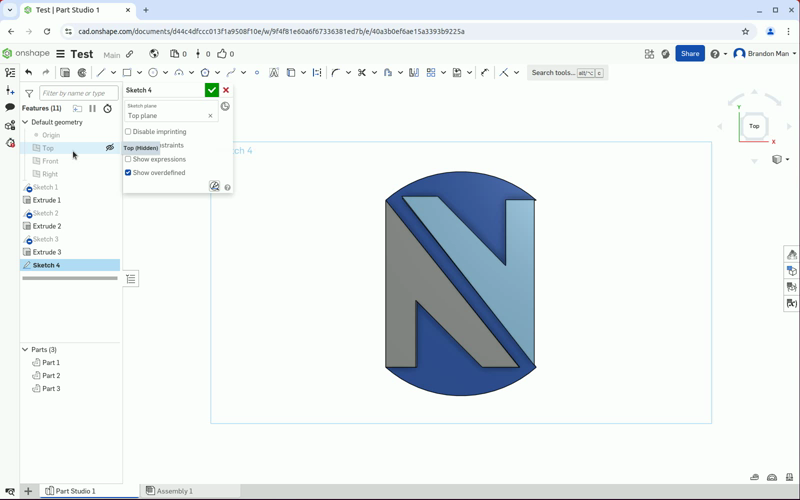
mouse_move(73, 352)
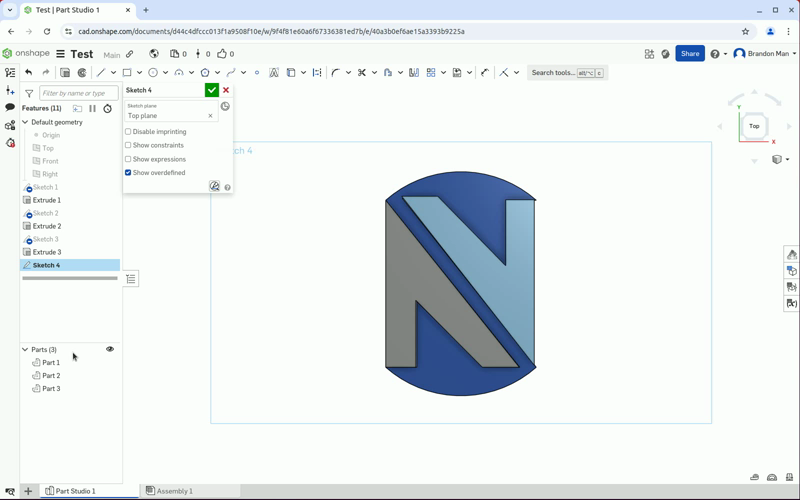
key(y)
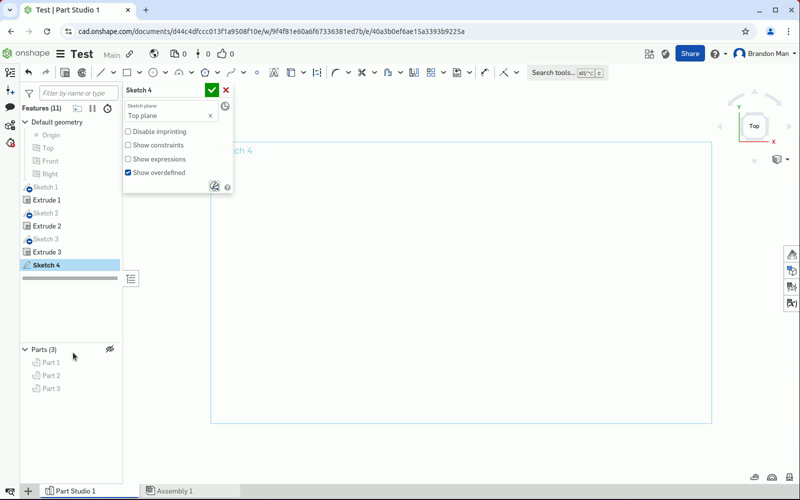
key(l)
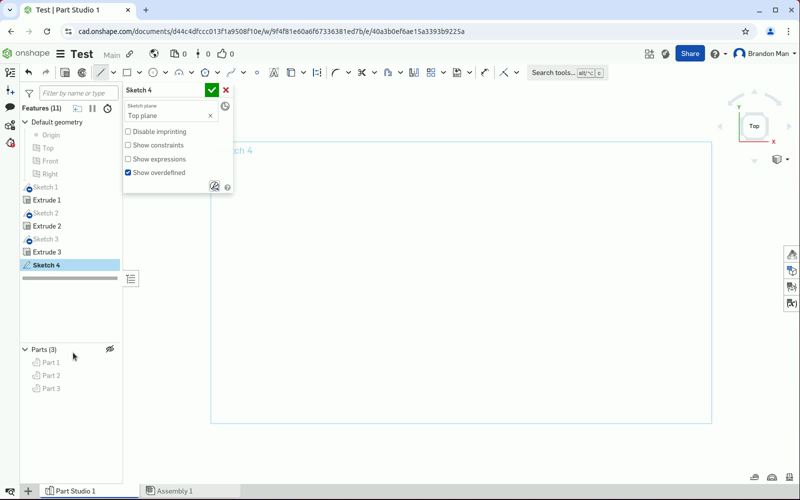
key_down(shift)
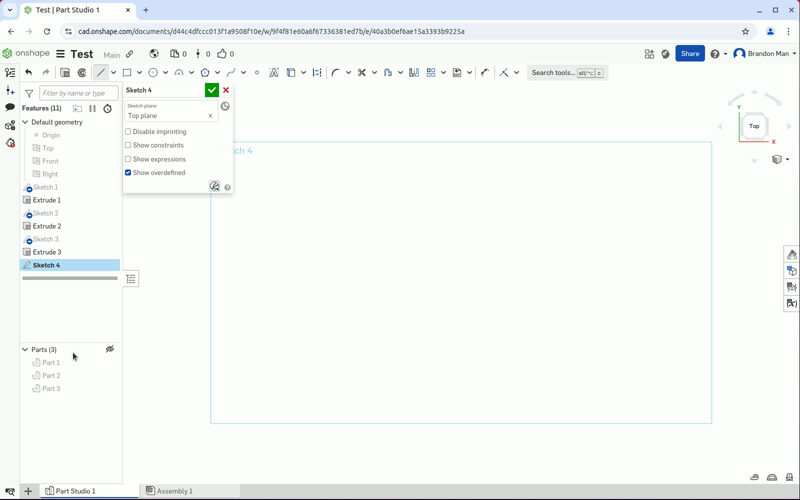
mouse_move(385, 367)
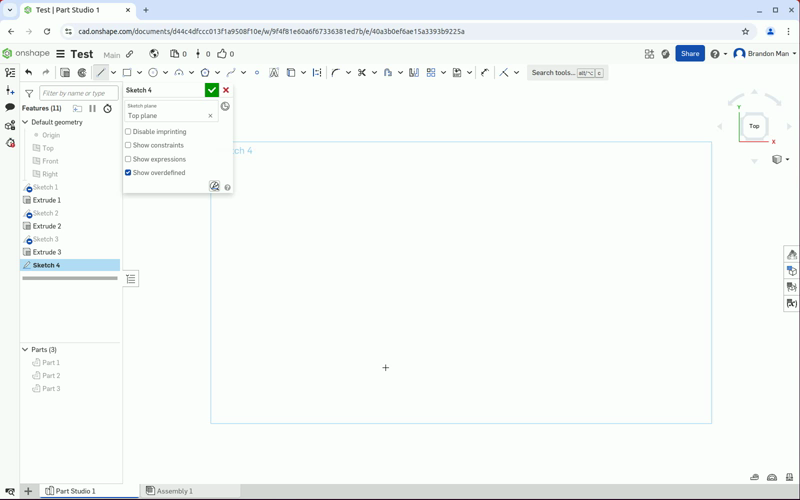
click(385, 367)
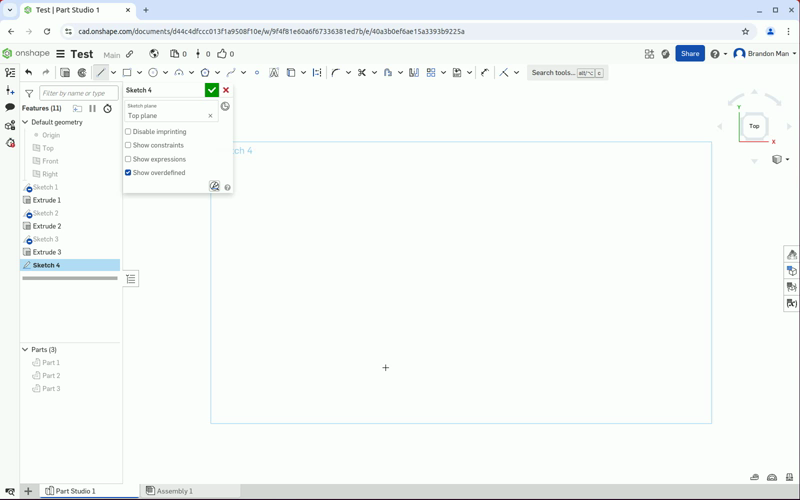
key_up(shift)
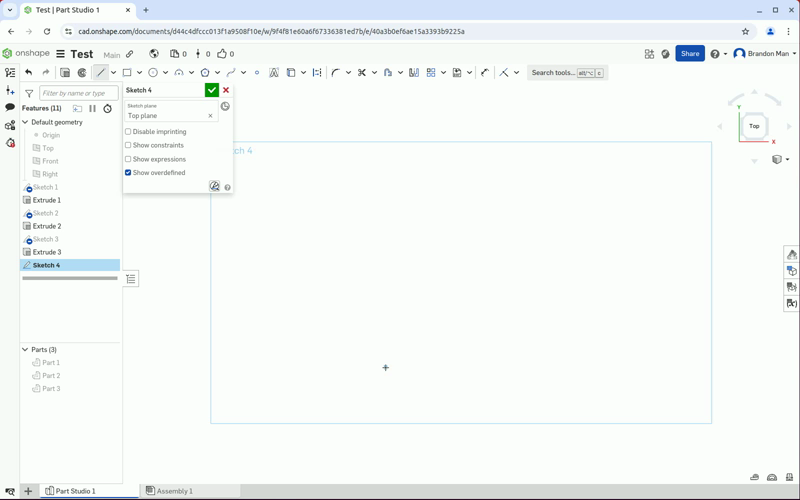
key_down(shift)
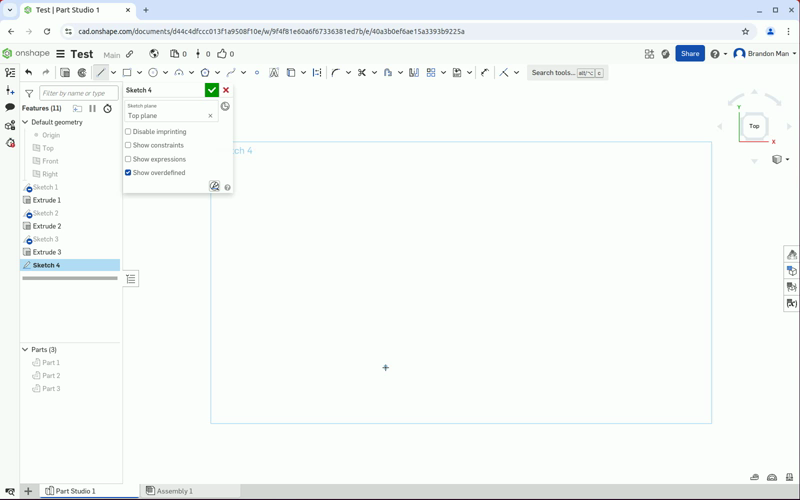
mouse_move(385, 200)
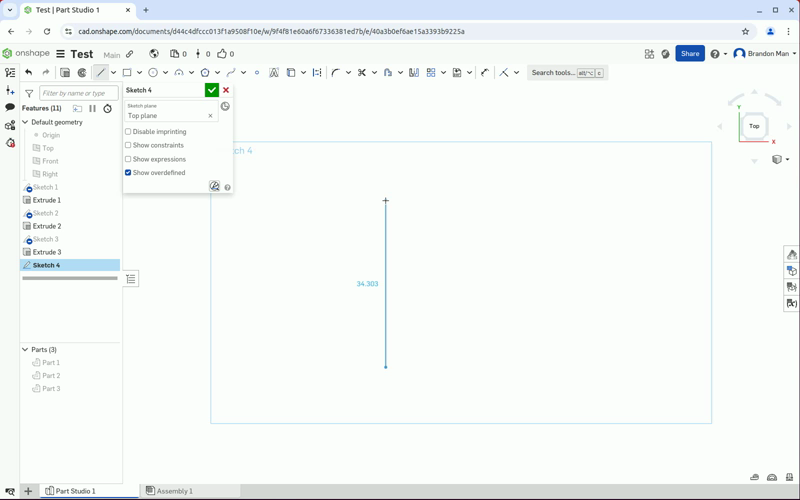
click(385, 200)
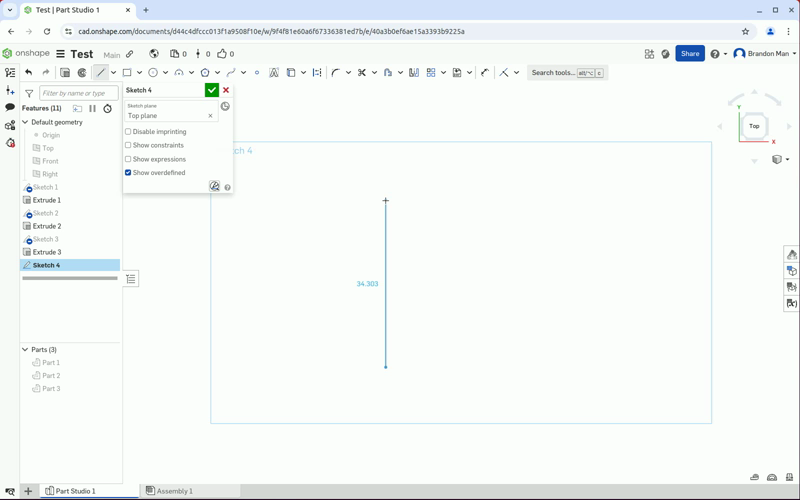
key_up(shift)
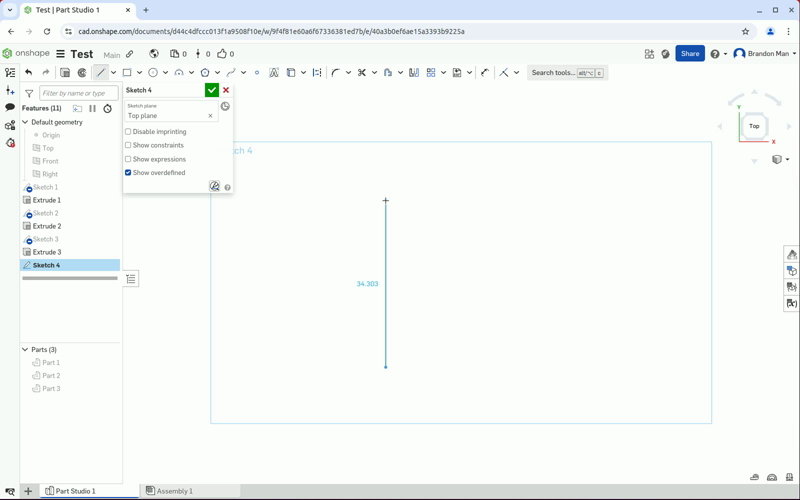
key(esc)
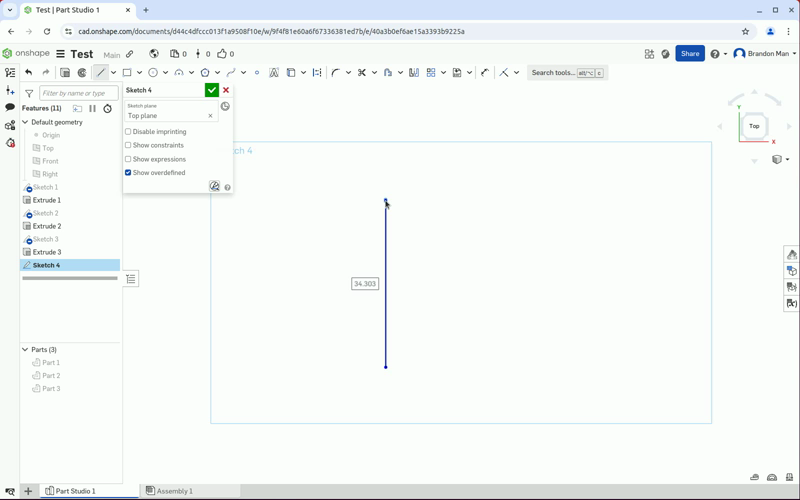
key(a)
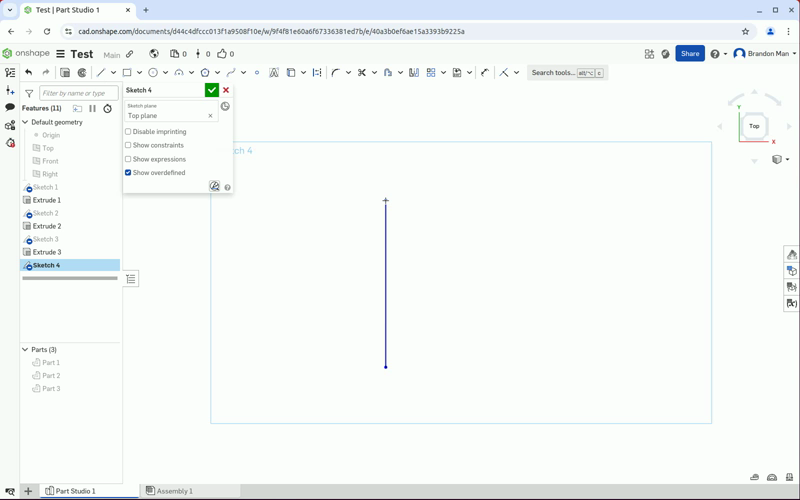
mouse_move(385, 200)
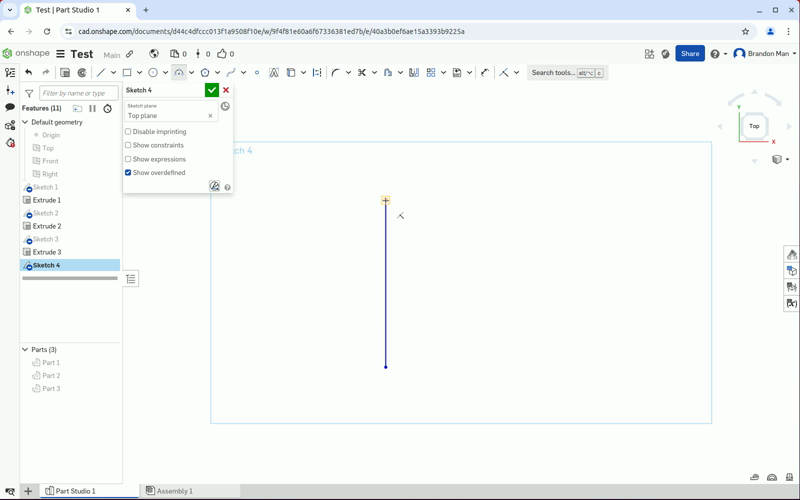
click(385, 200)
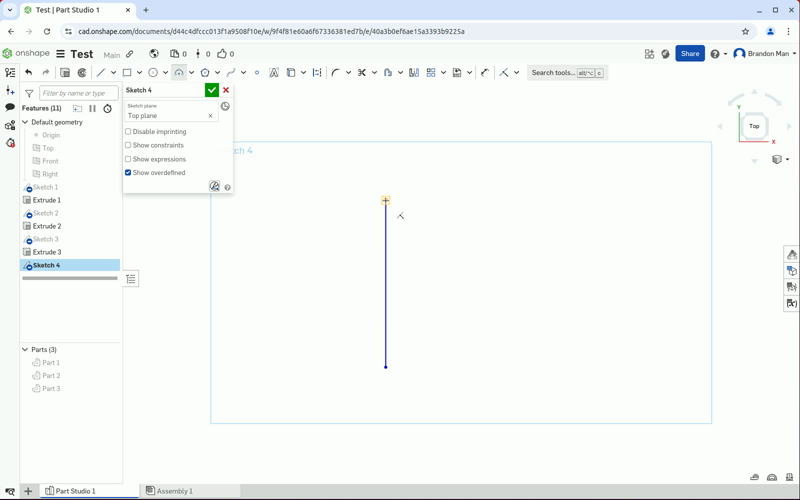
mouse_move(385, 367)
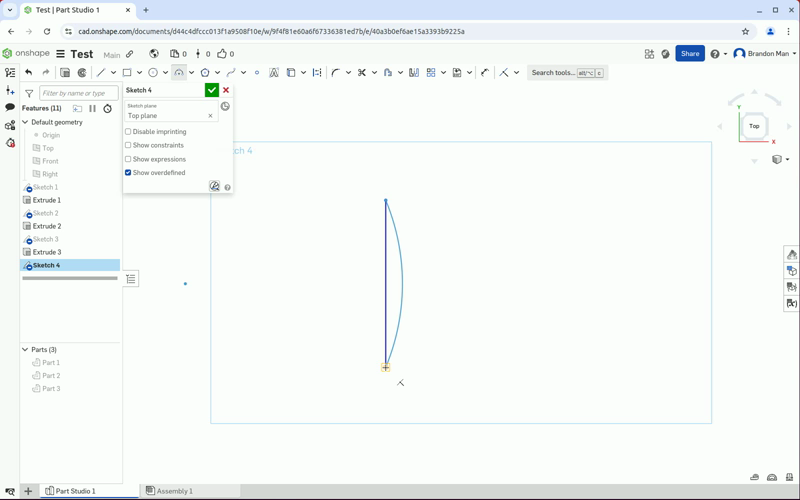
click(385, 367)
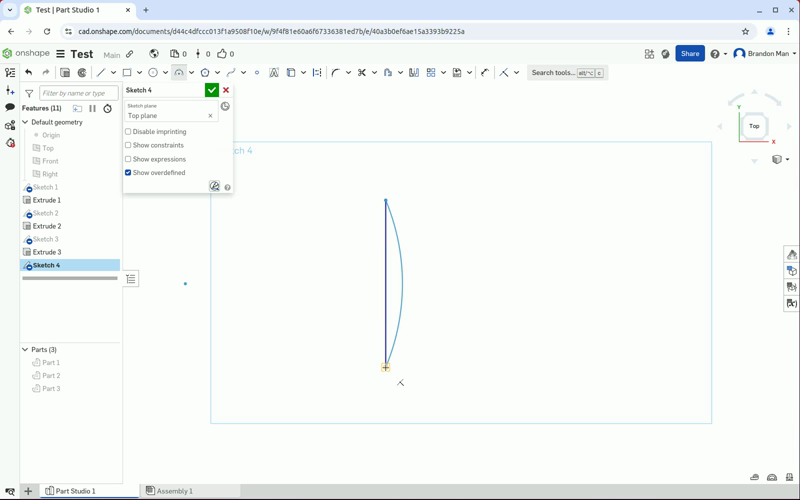
key_down(shift)
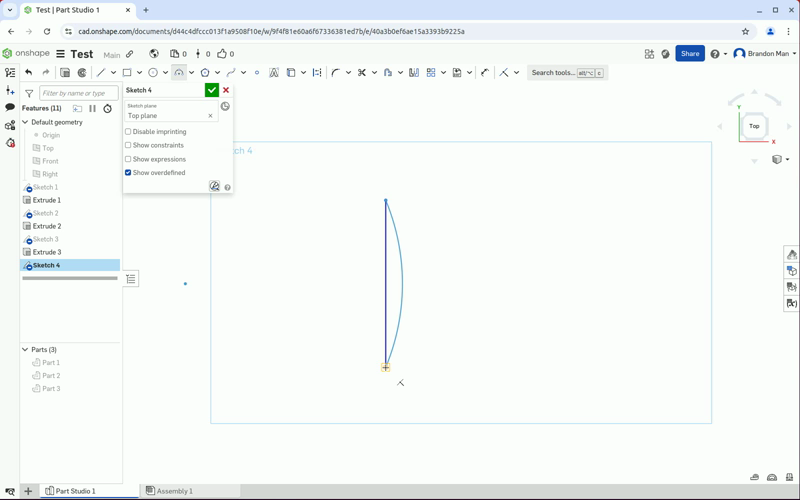
mouse_move(348, 283)
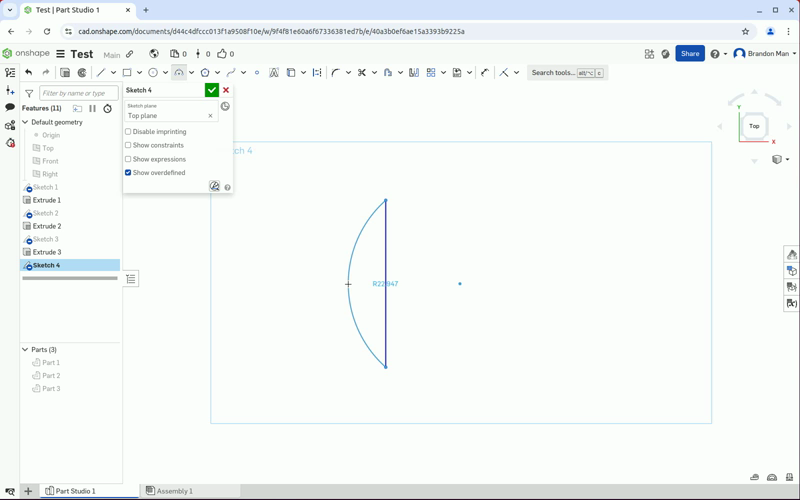
click(348, 283)
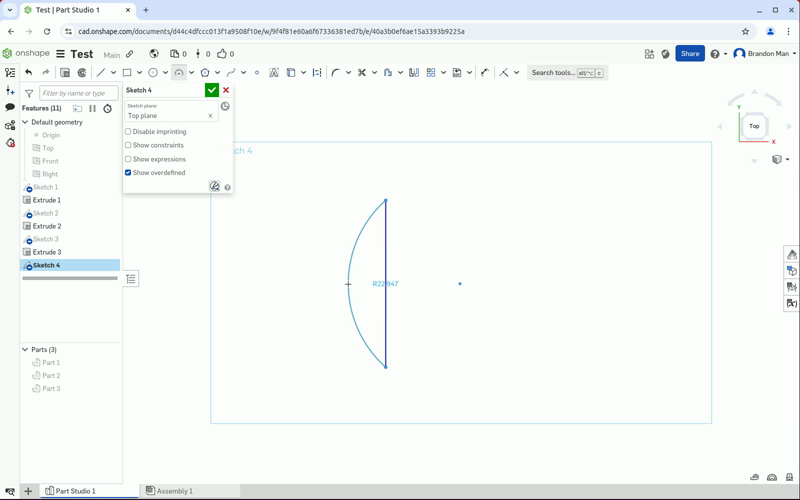
key_up(shift)
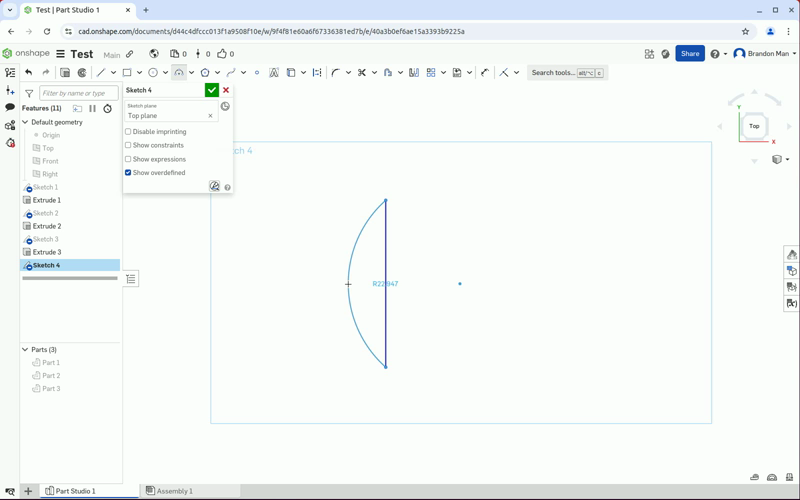
key(esc)
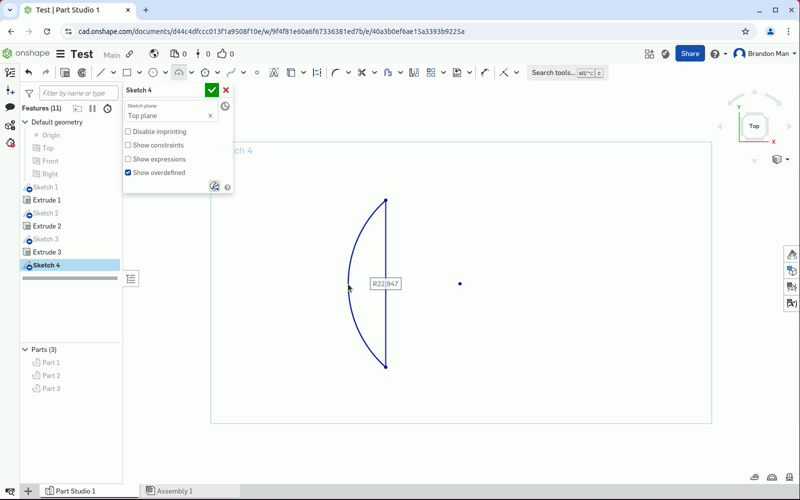
mouse_move(374, 259)
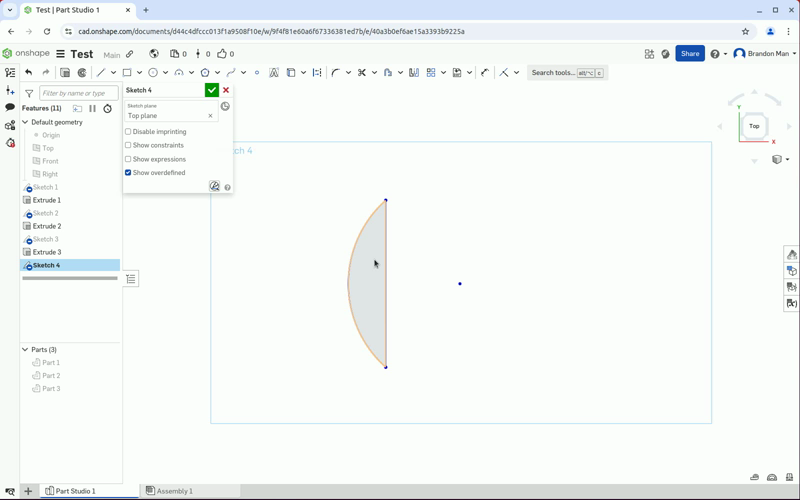
click(374, 259)
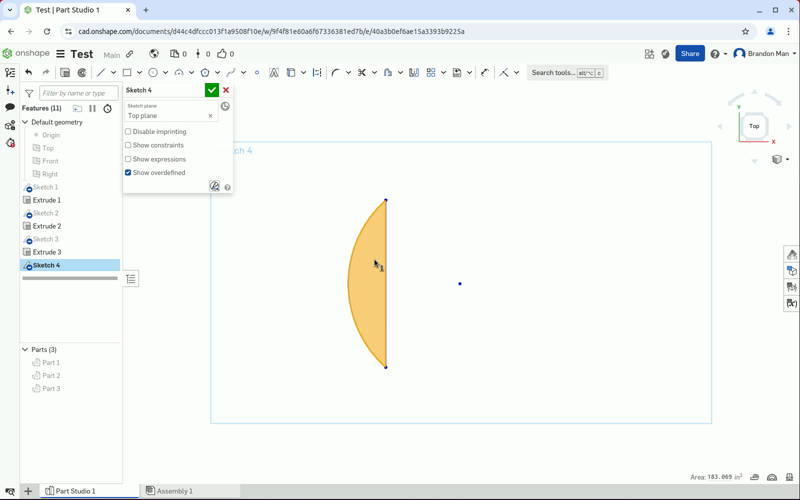
mouse_move(73, 352)
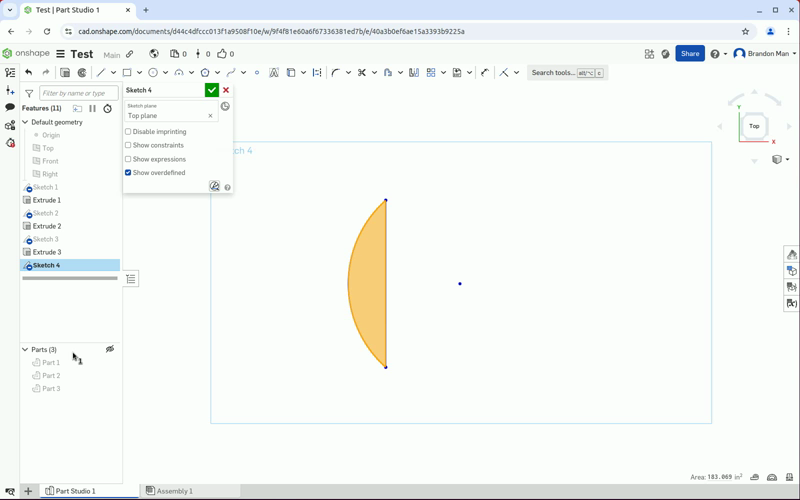
key(shift+y)
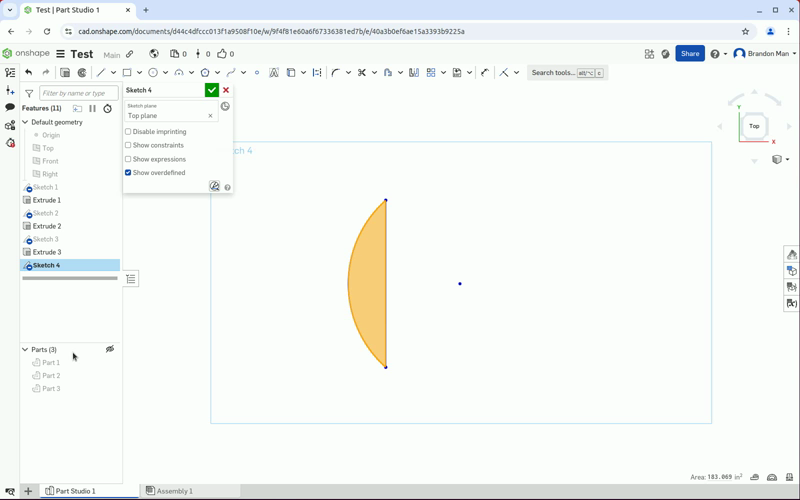
key(shift+e)
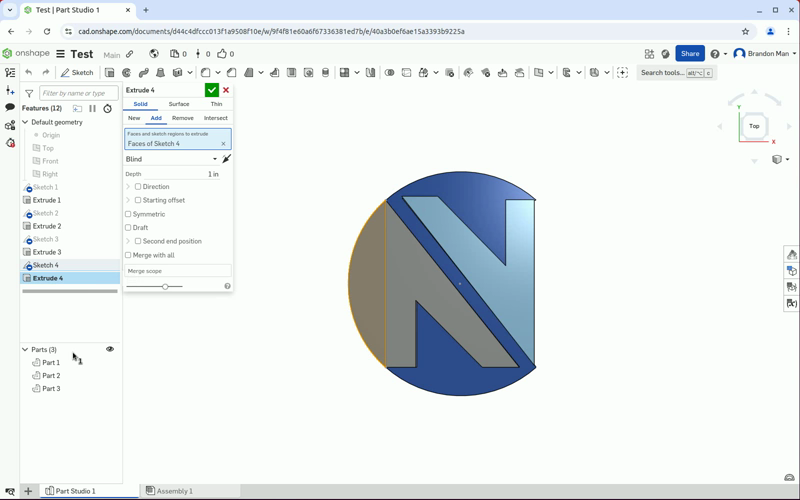
mouse_move(143, 106)
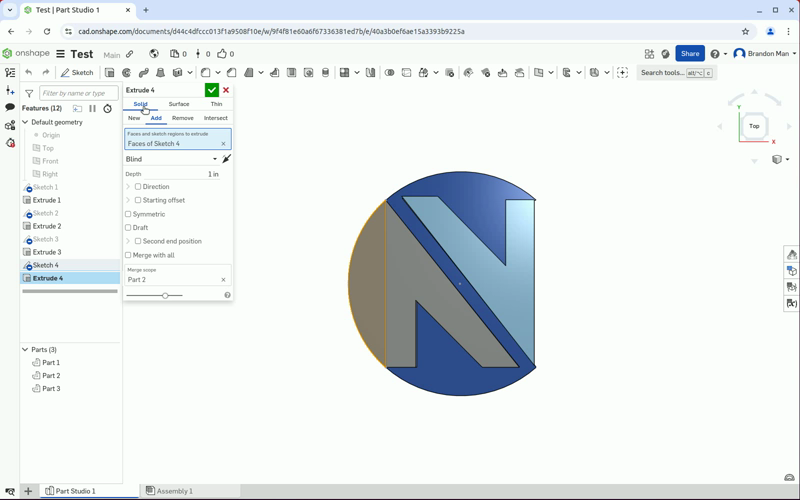
click(143, 106)
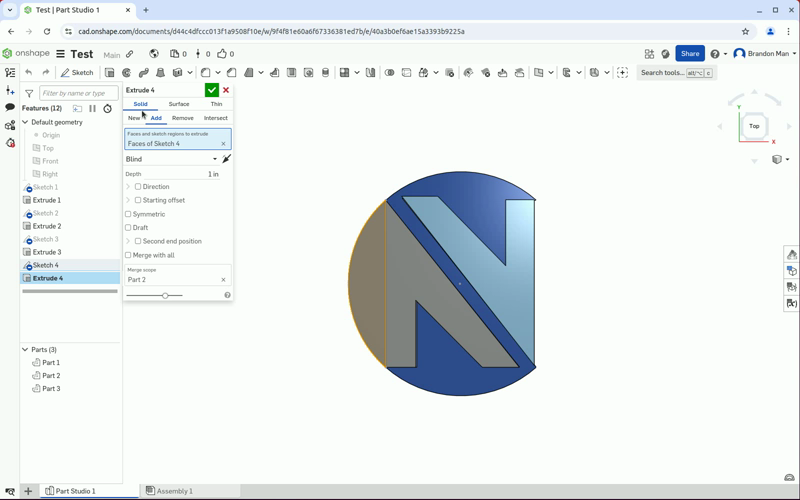
mouse_move(137, 120)
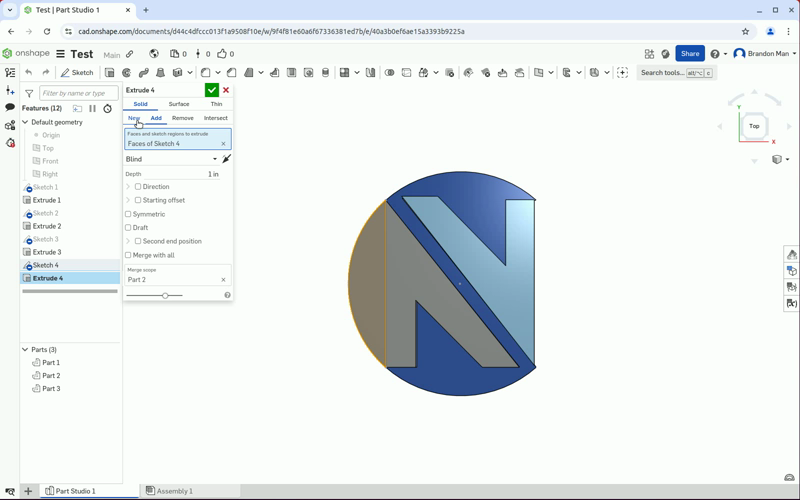
click(137, 120)
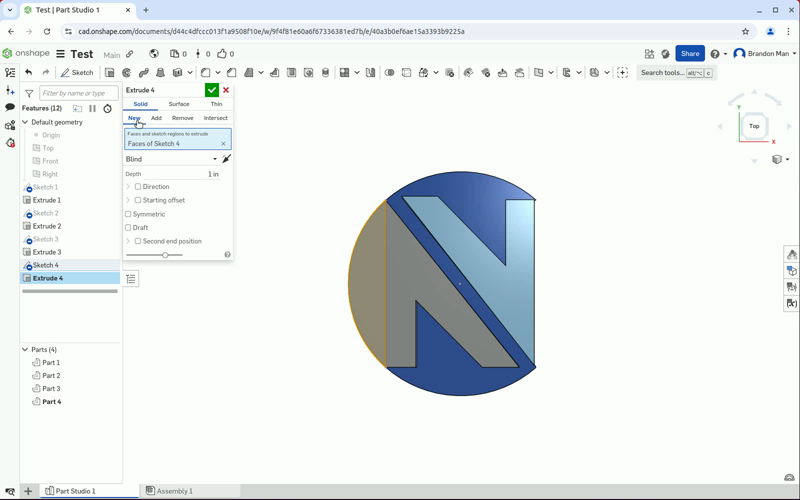
key(tab, 4)
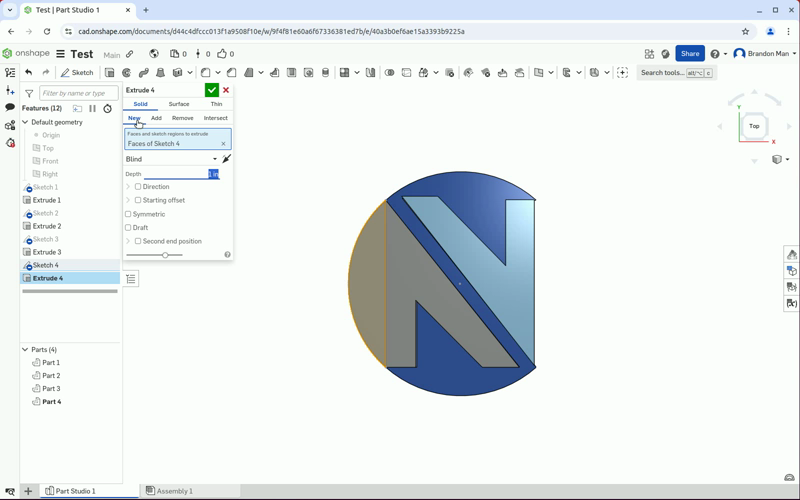
text(3.851)
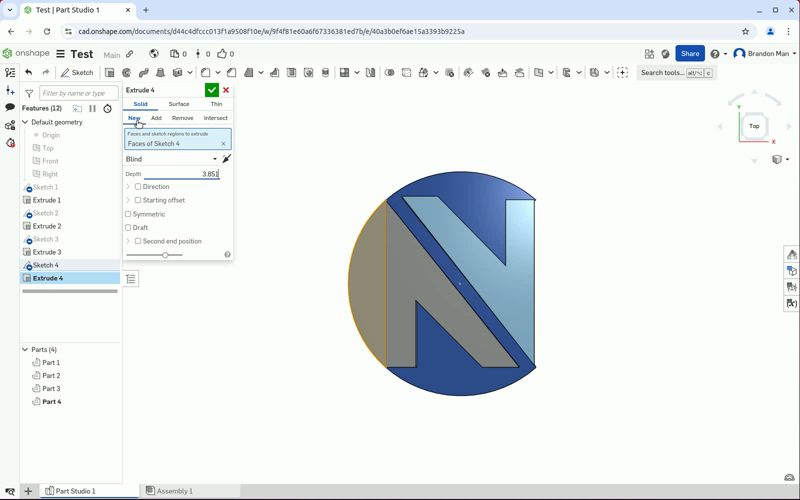
key(enter)
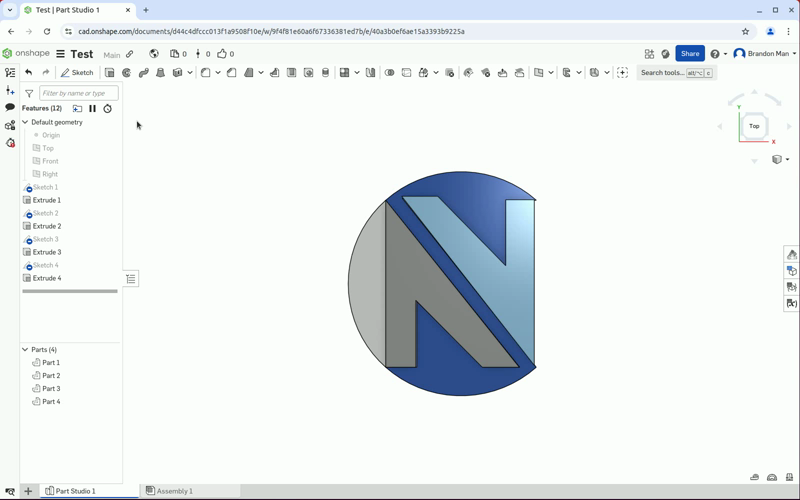
key(shift+h)
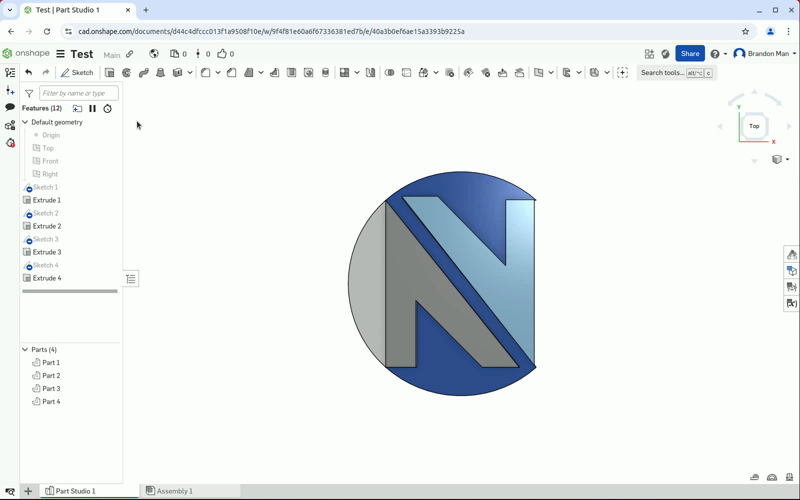
key(shift+h)
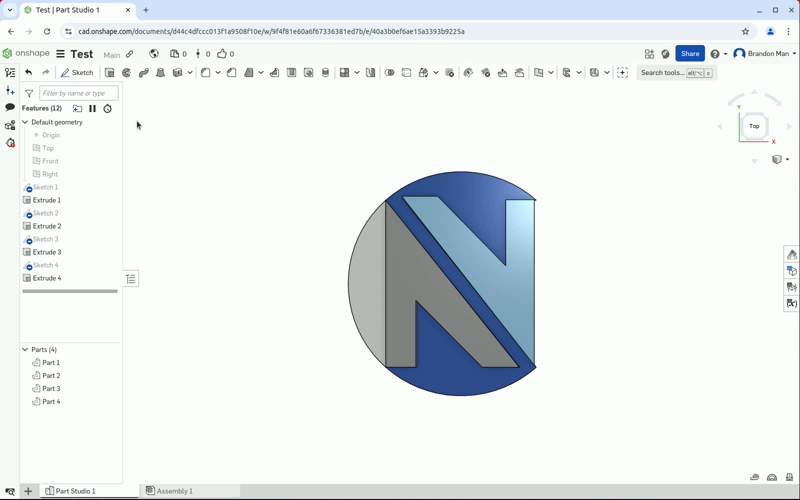
mouse_move(73, 189)
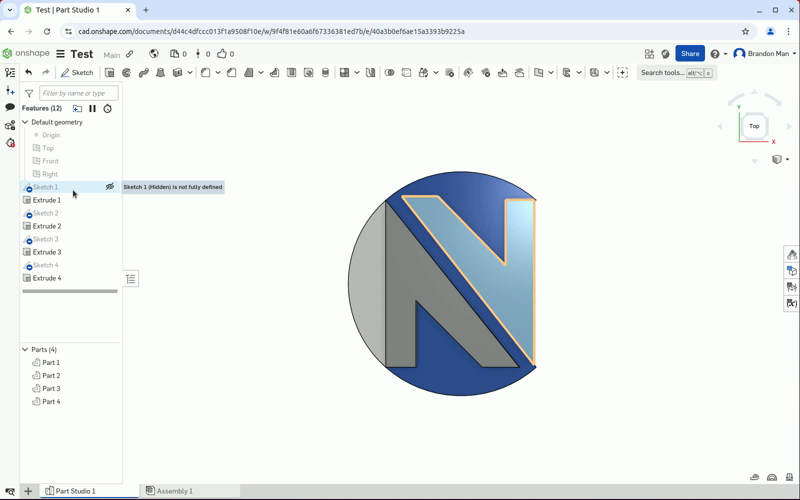
click(73, 189)
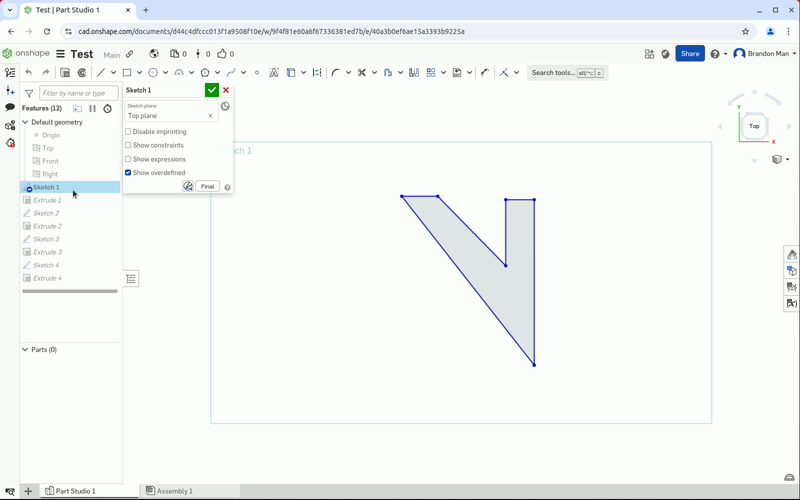
mouse_move(229, 92)
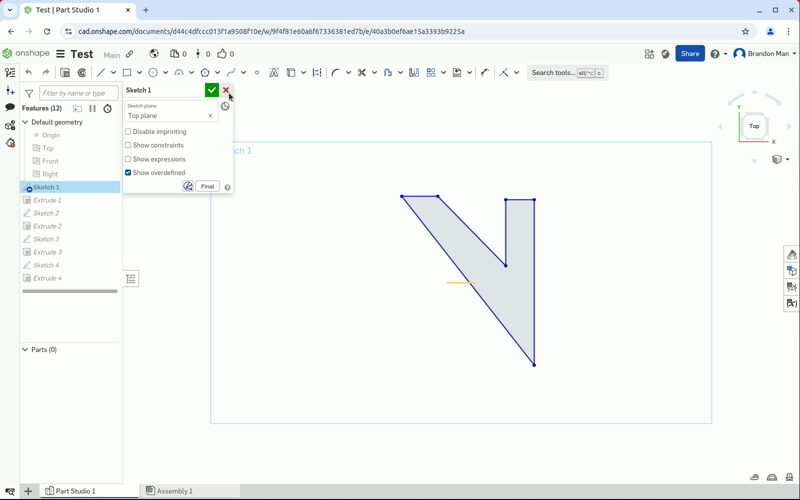
click(229, 92)
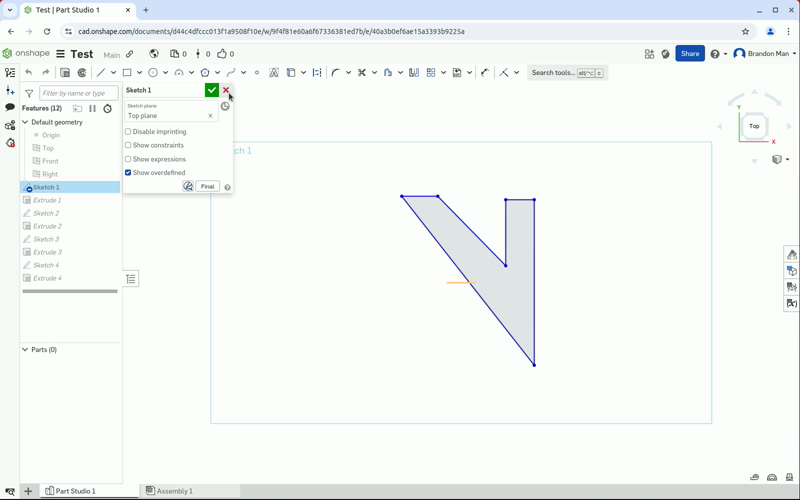
key(shift+s)
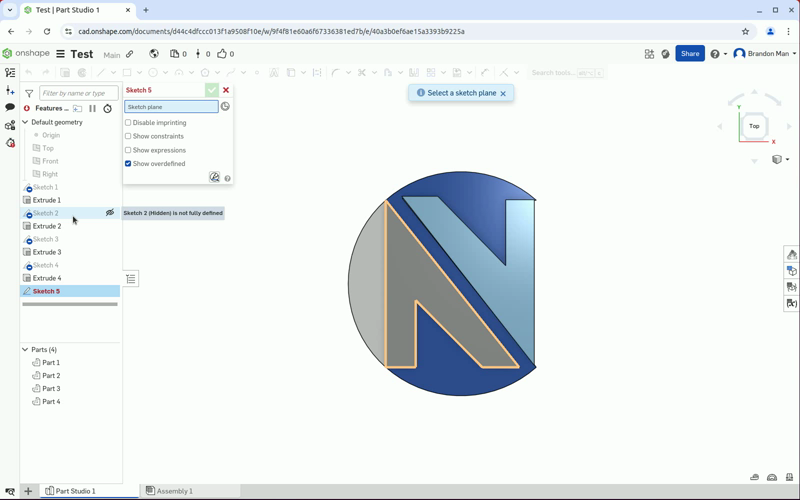
scroll(3)
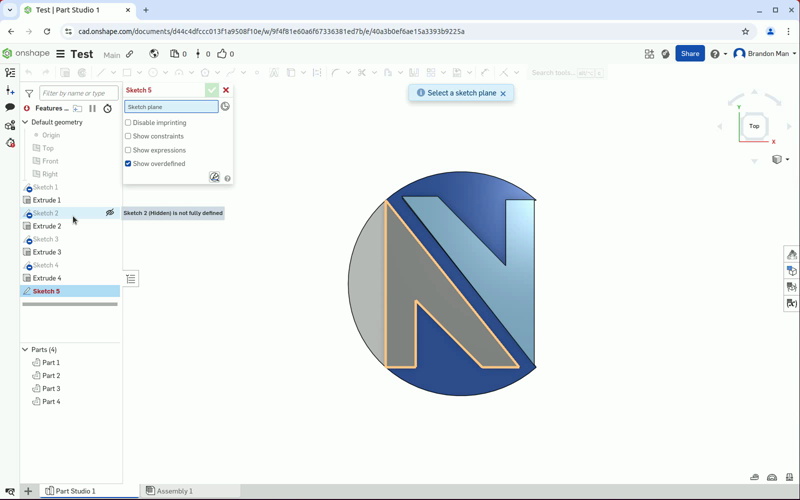
mouse_move(73, 150)
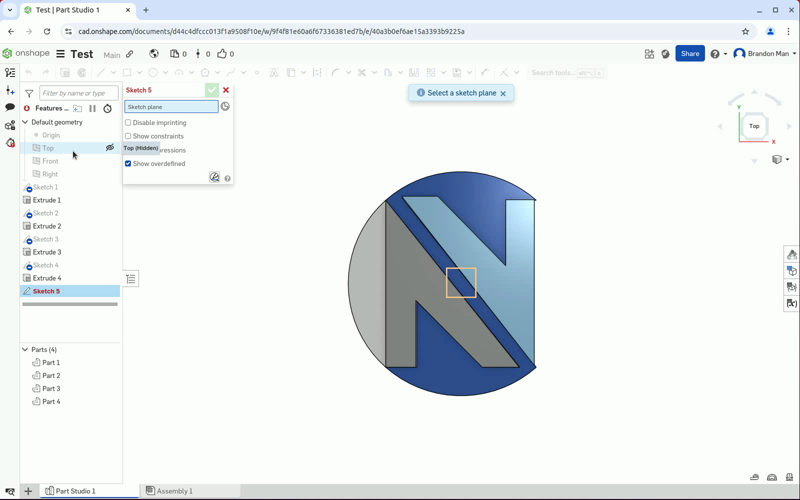
click(73, 150)
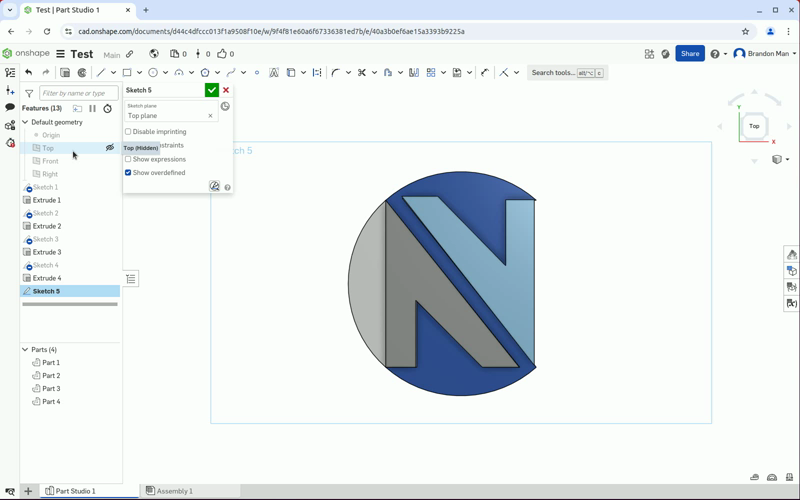
mouse_move(73, 352)
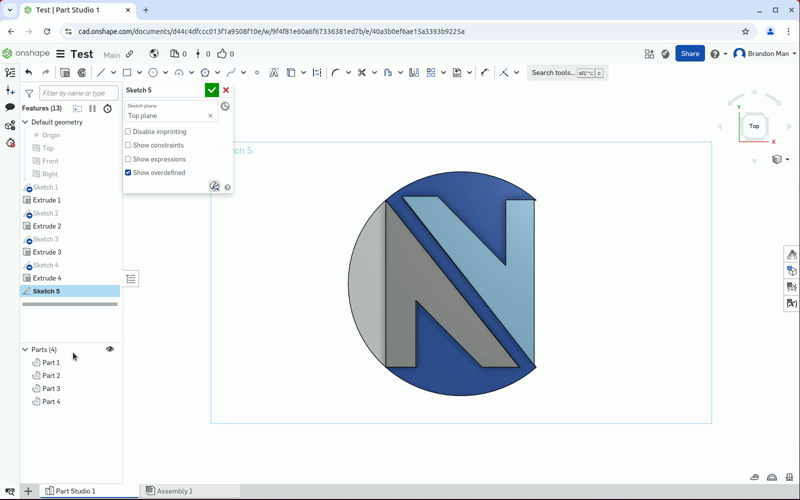
key(y)
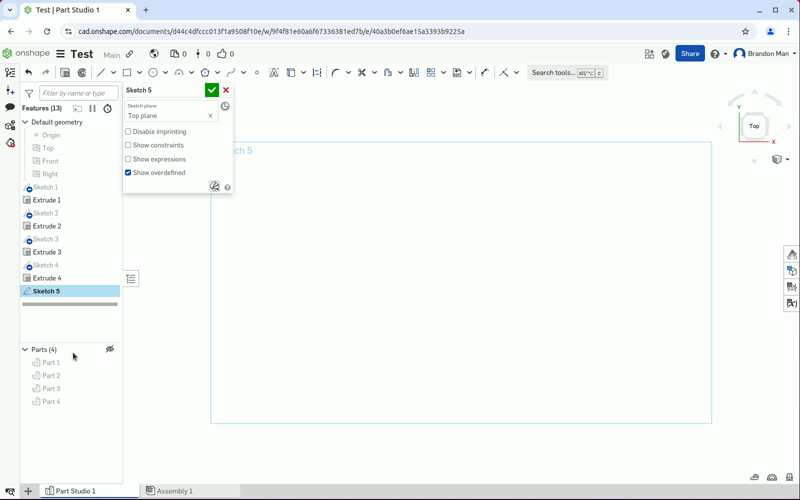
key(a)
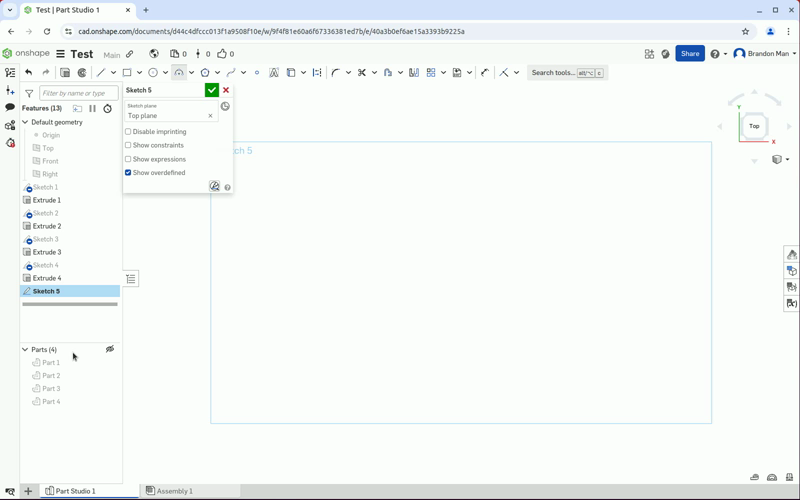
key_down(shift)
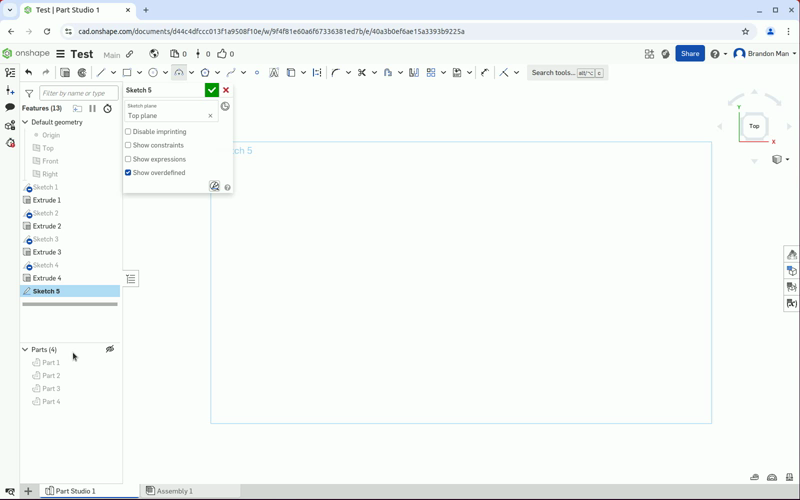
mouse_move(535, 367)
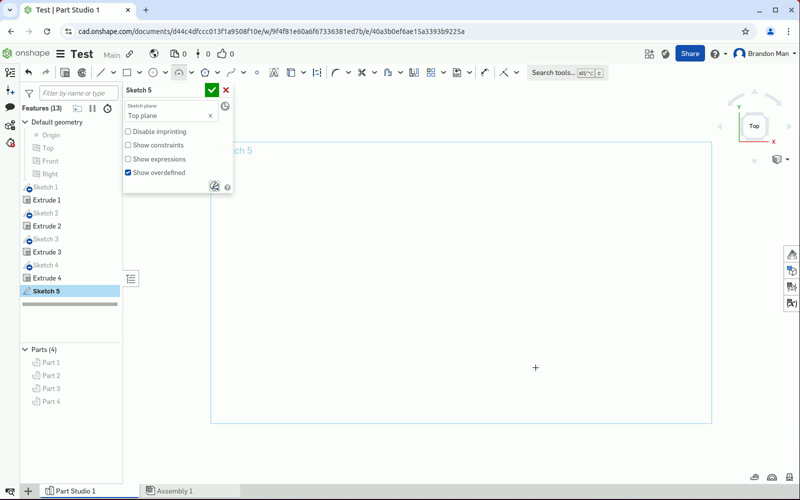
click(535, 367)
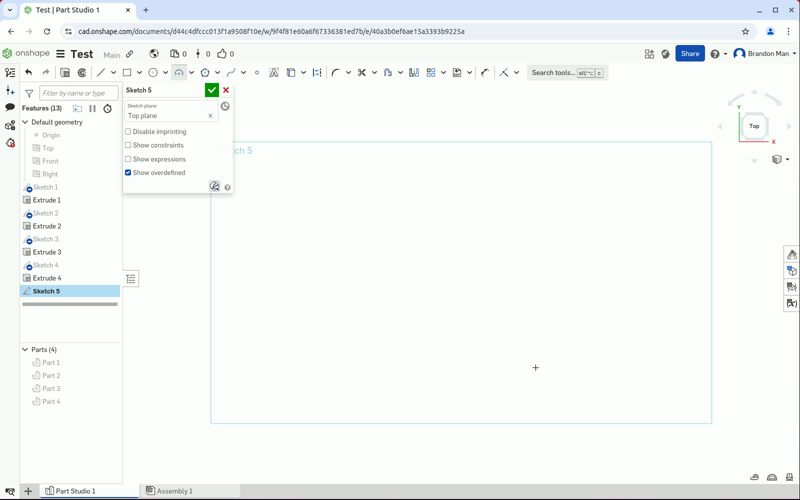
key_up(shift)
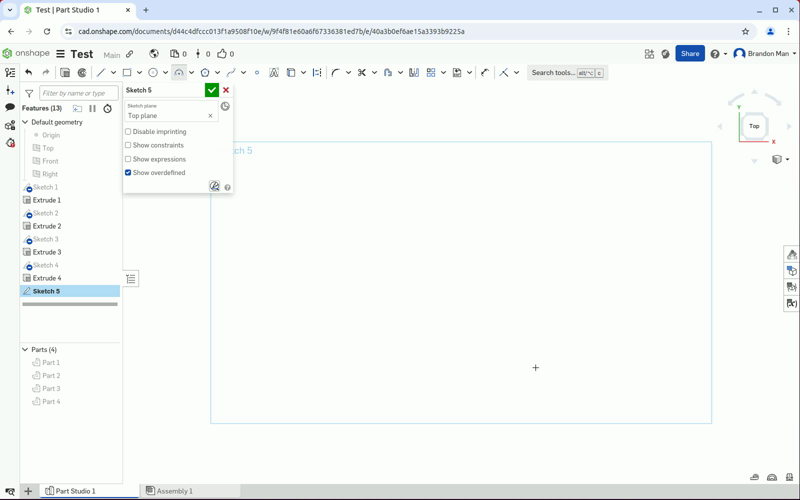
key_down(shift)
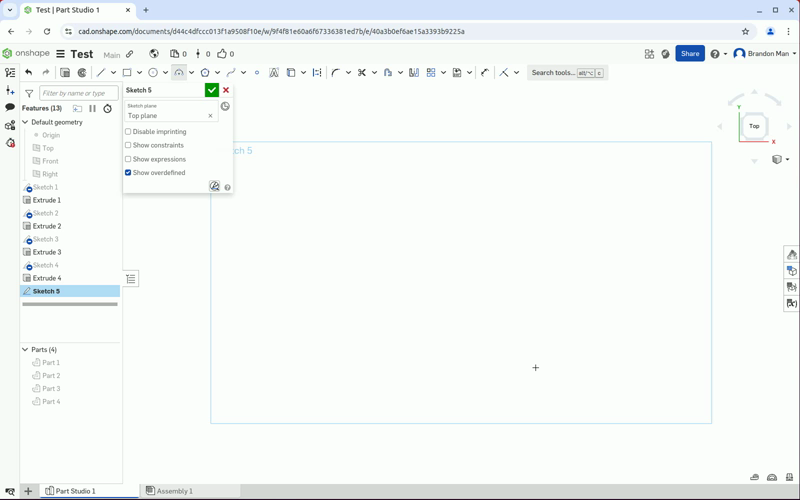
mouse_move(535, 200)
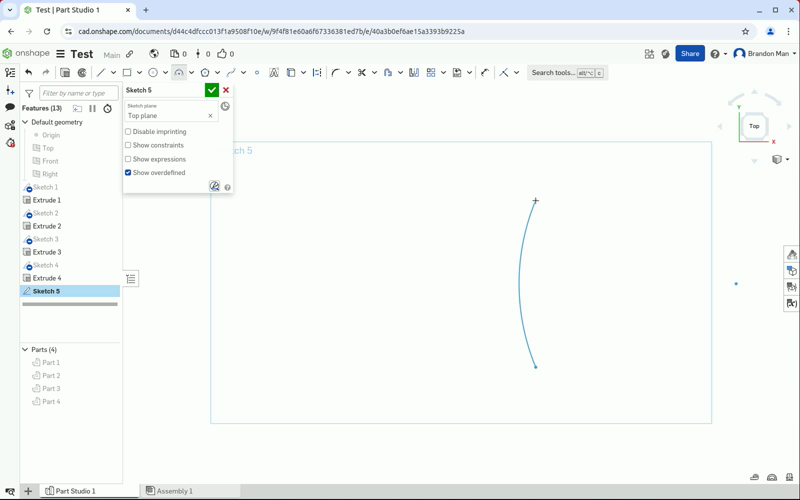
click(535, 200)
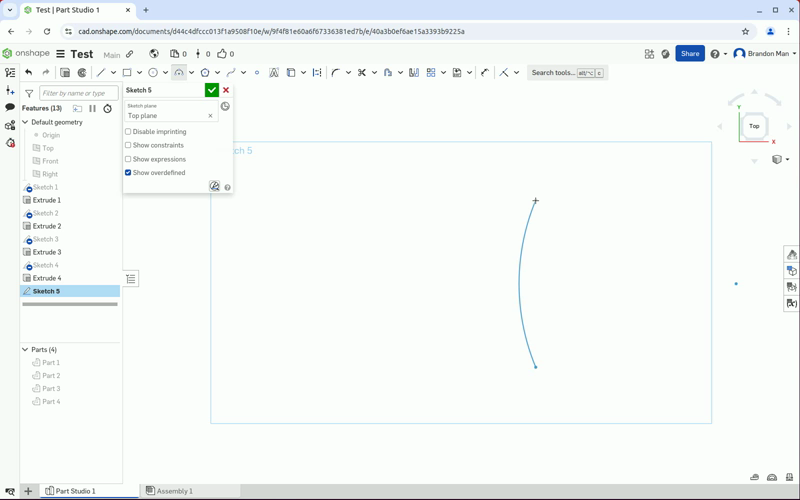
mouse_move(573, 283)
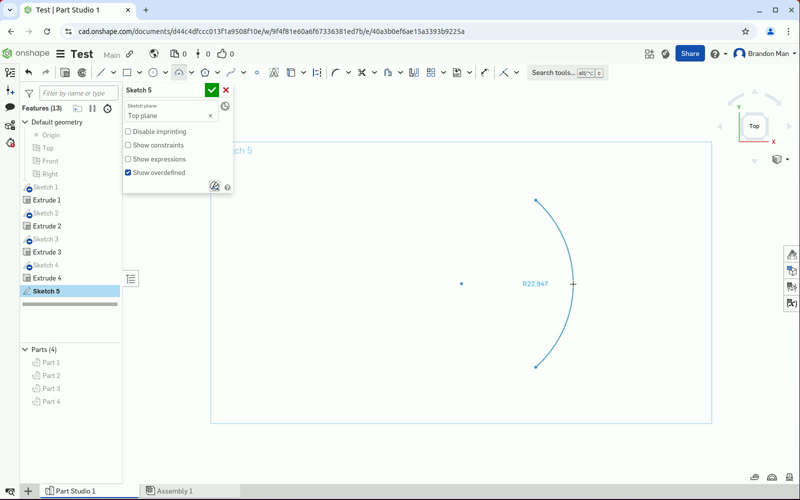
click(573, 283)
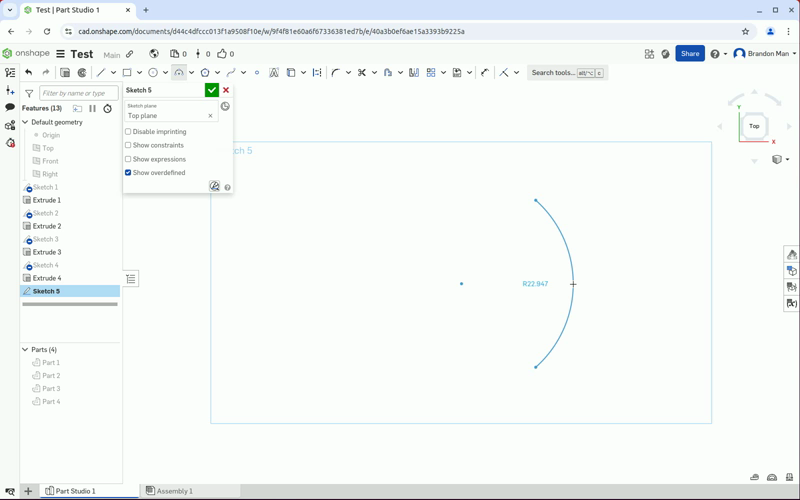
key_up(shift)
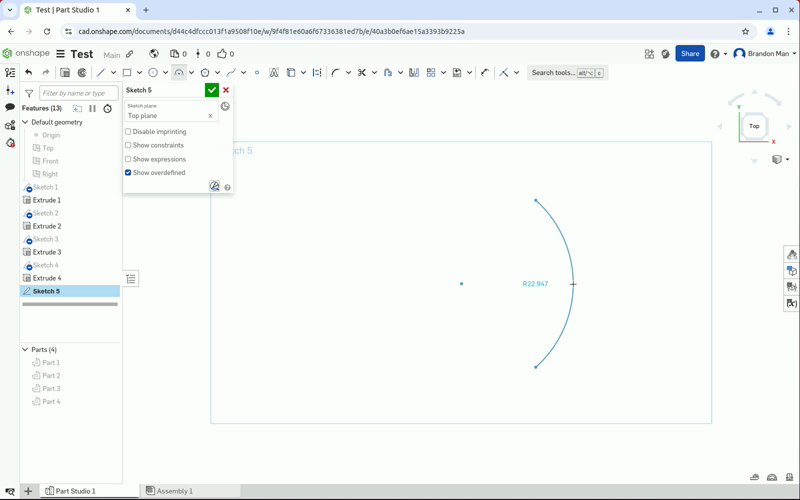
key(esc)
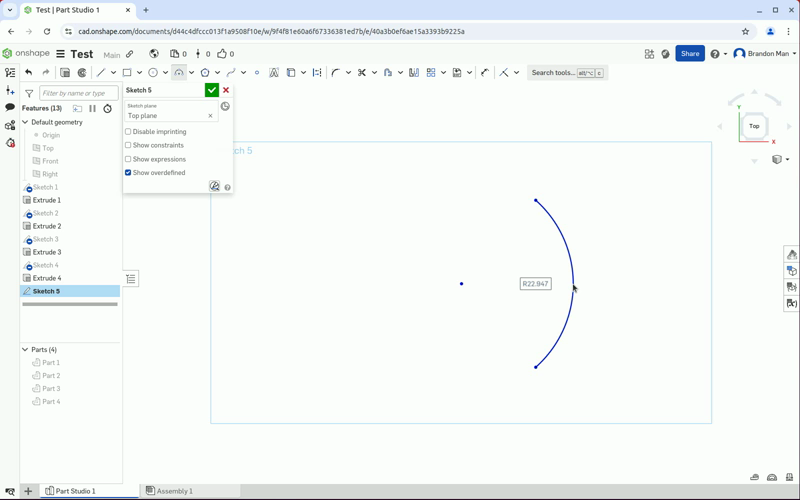
key(l)
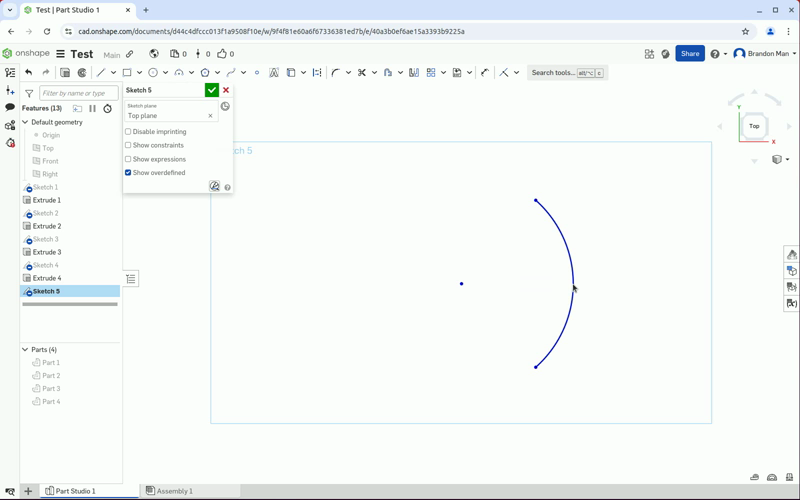
mouse_move(535, 200)
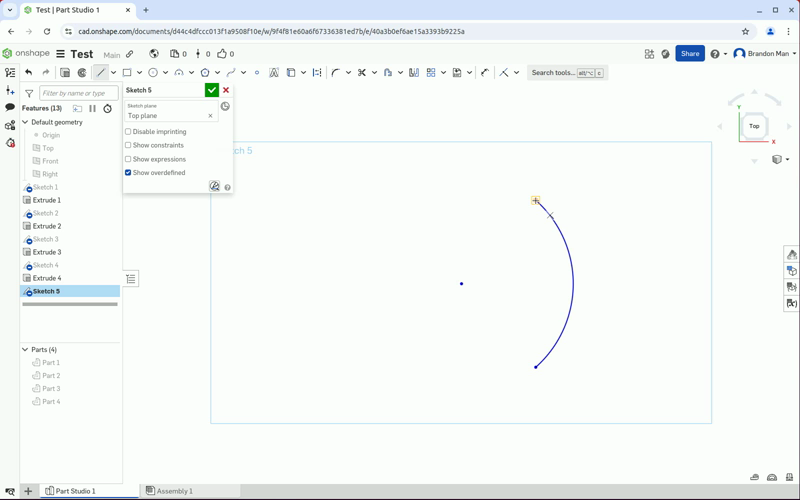
click(535, 200)
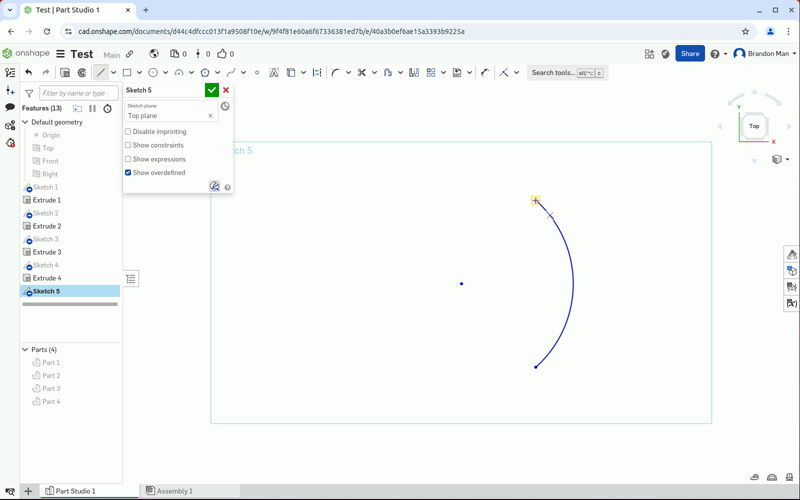
key_down(shift)
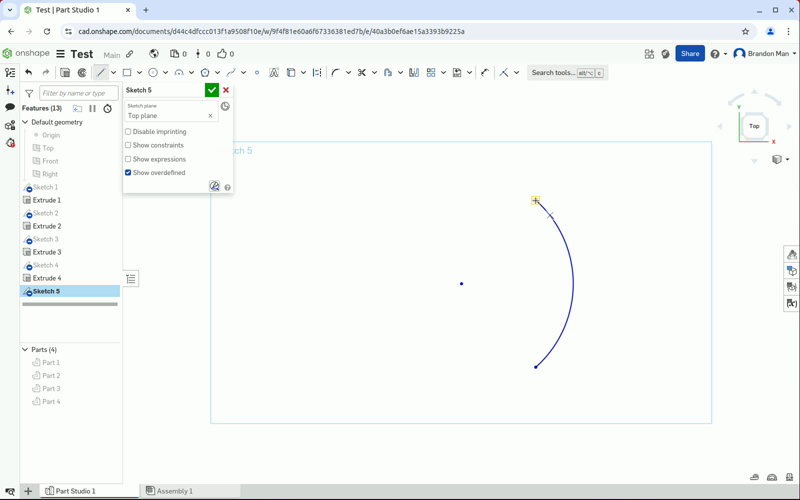
mouse_move(535, 367)
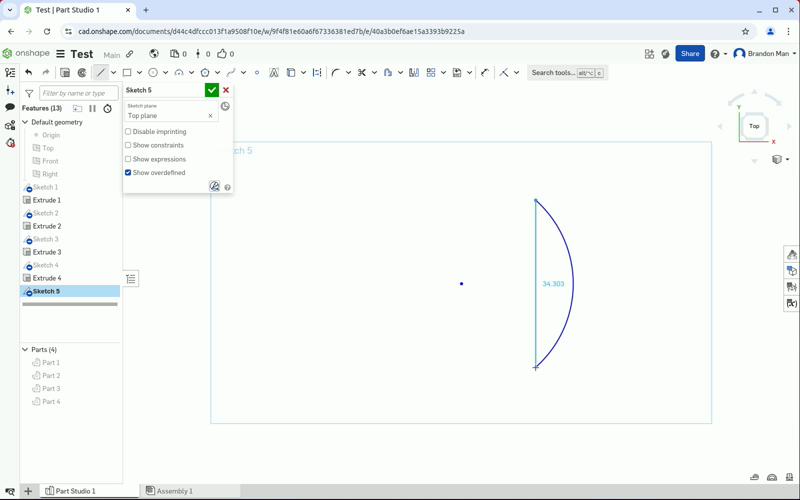
key_up(shift)
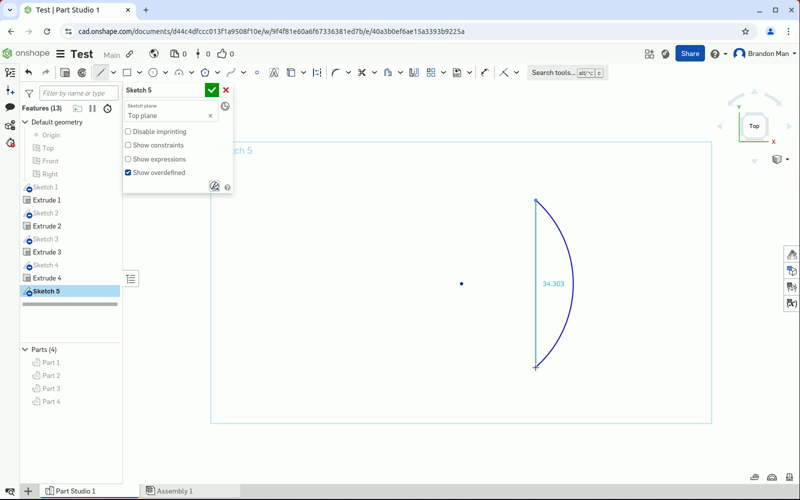
click(535, 367)
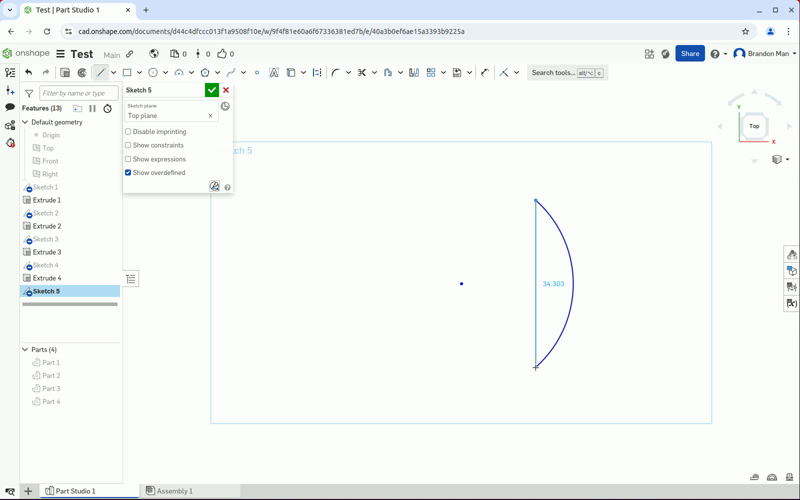
key(esc)
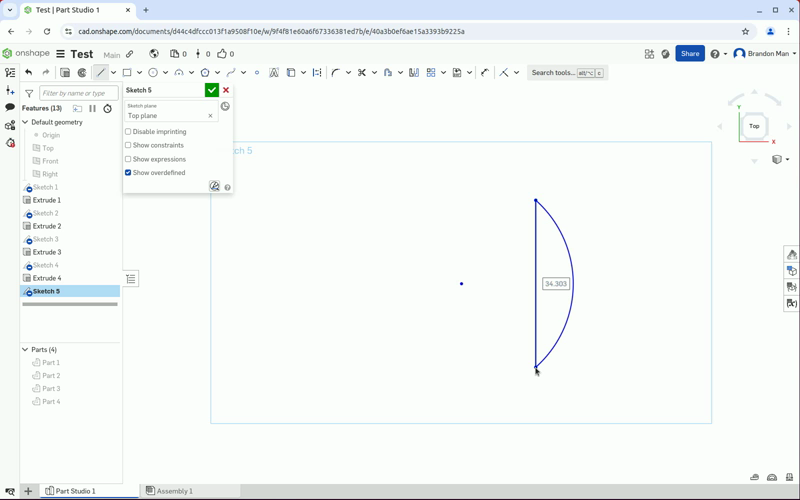
mouse_move(554, 319)
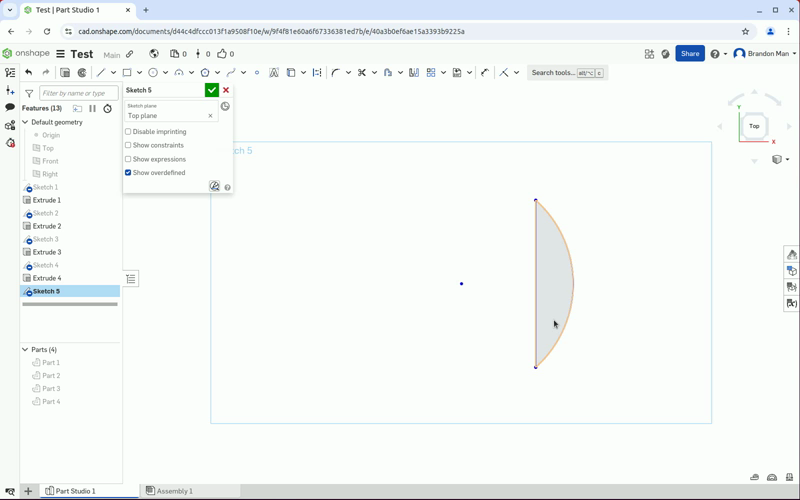
click(554, 319)
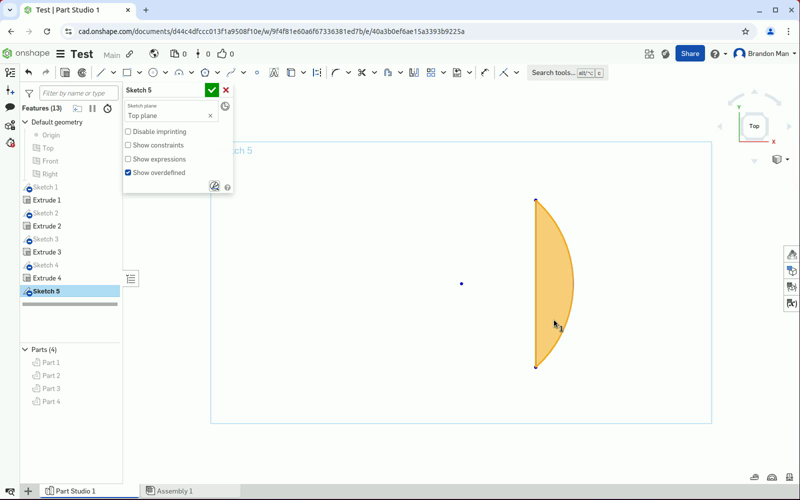
mouse_move(73, 352)
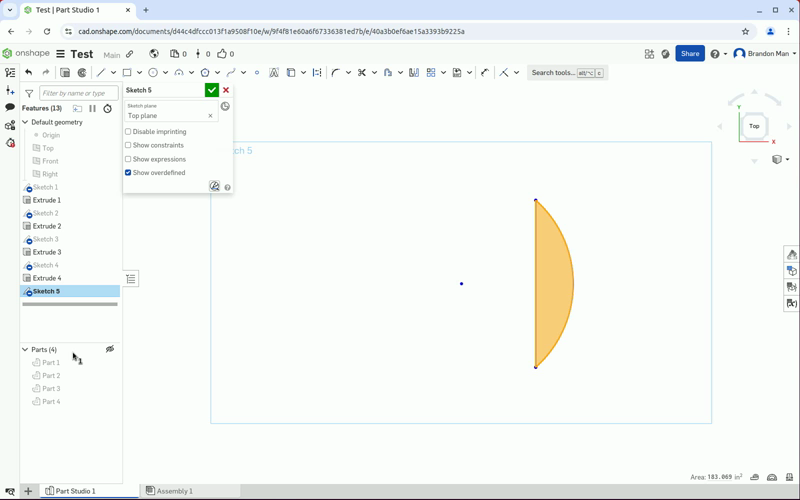
key(shift+y)
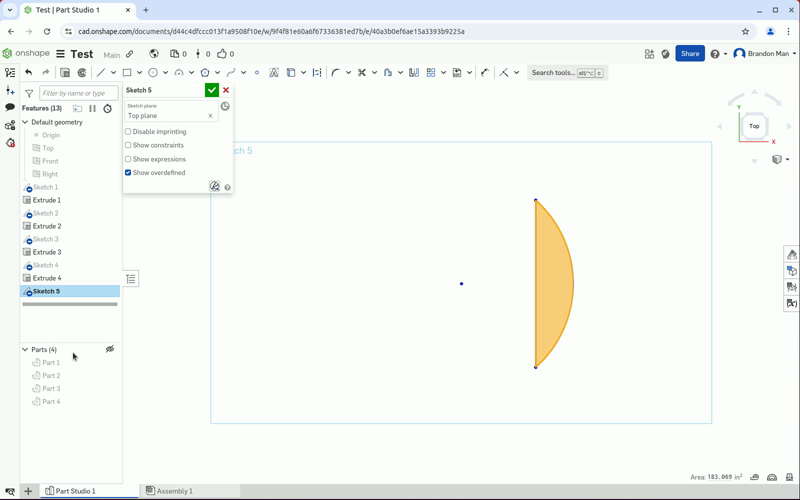
key(shift+e)
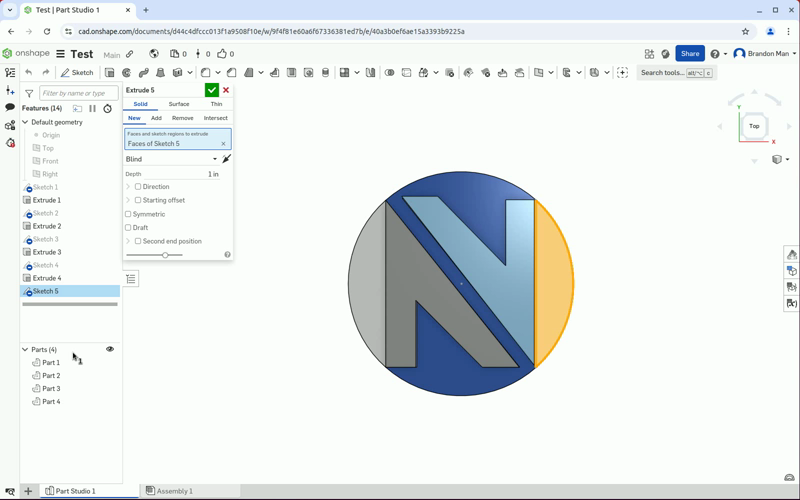
mouse_move(143, 106)
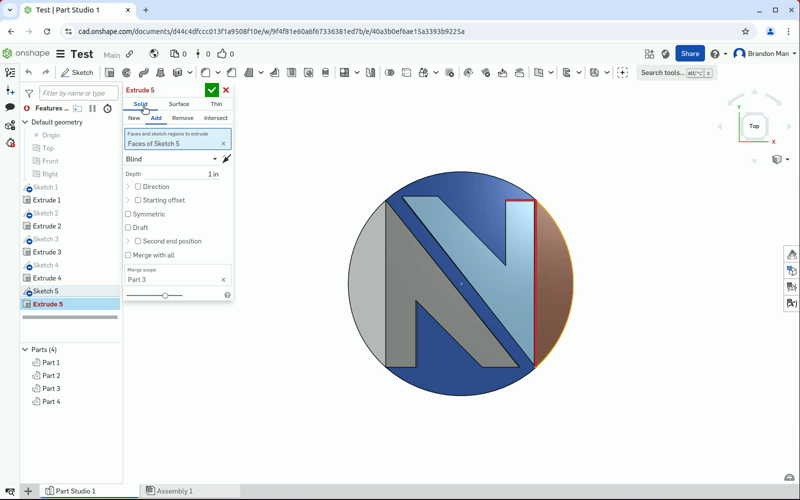
click(143, 106)
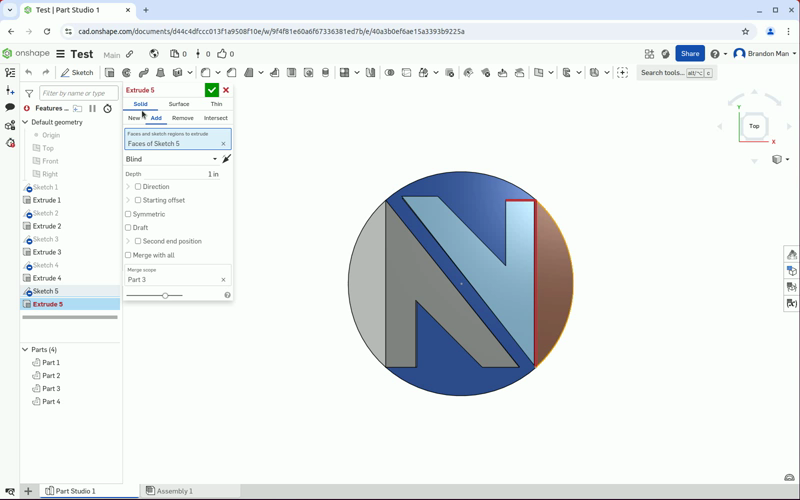
mouse_move(137, 120)
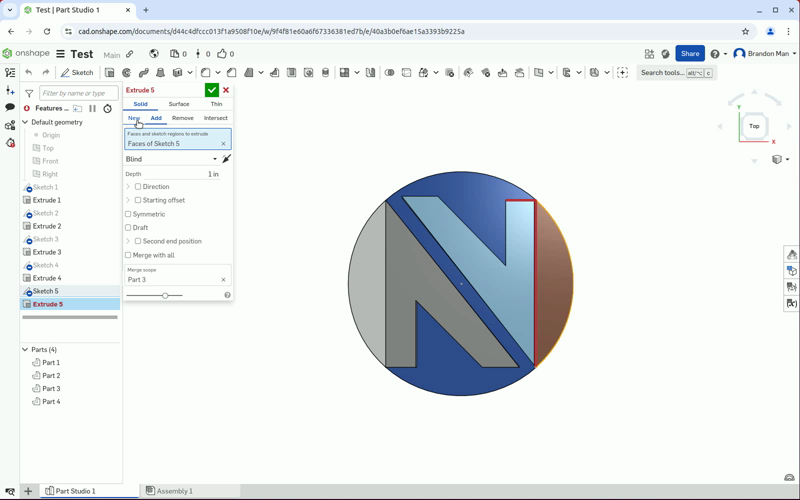
click(137, 120)
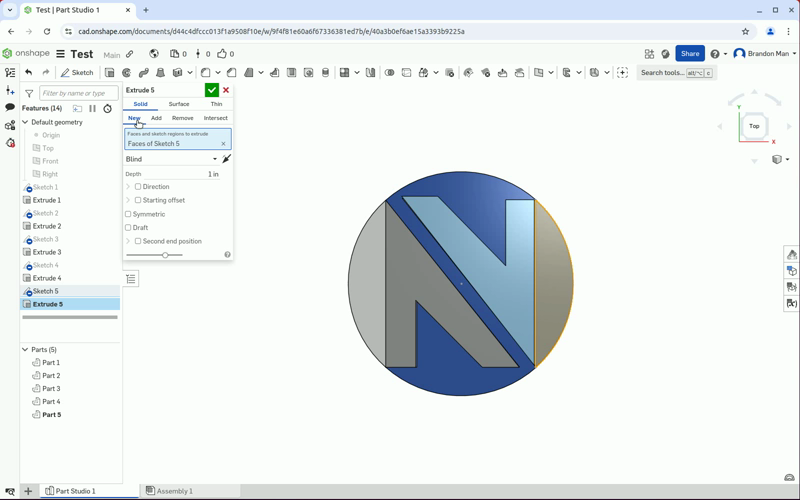
key(tab, 4)
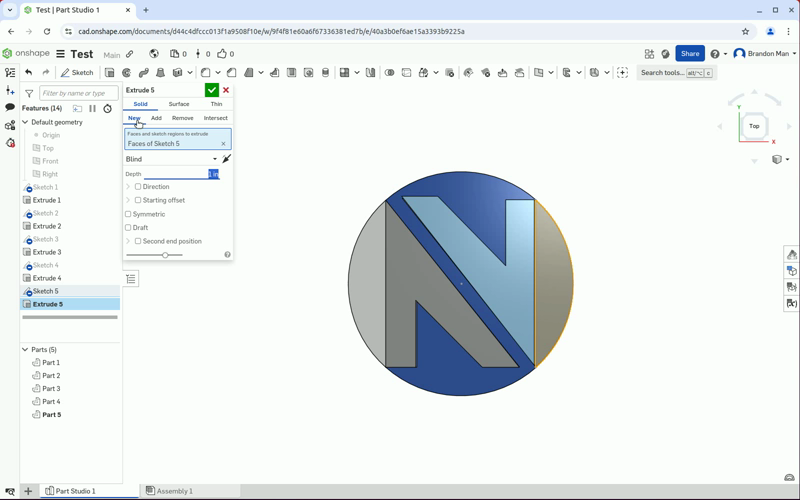
text(3.851)
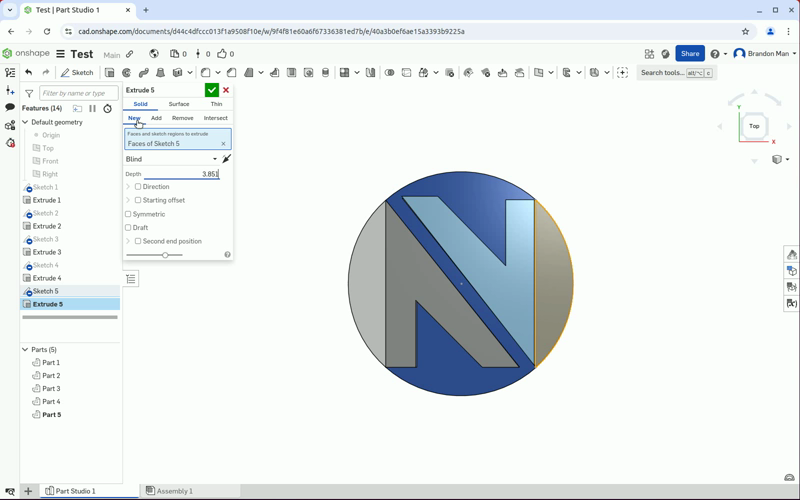
key(enter)
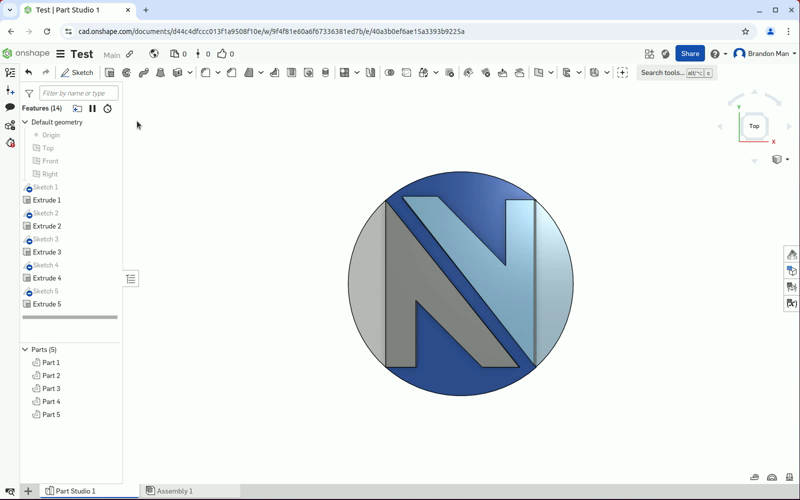
key(shift+h)
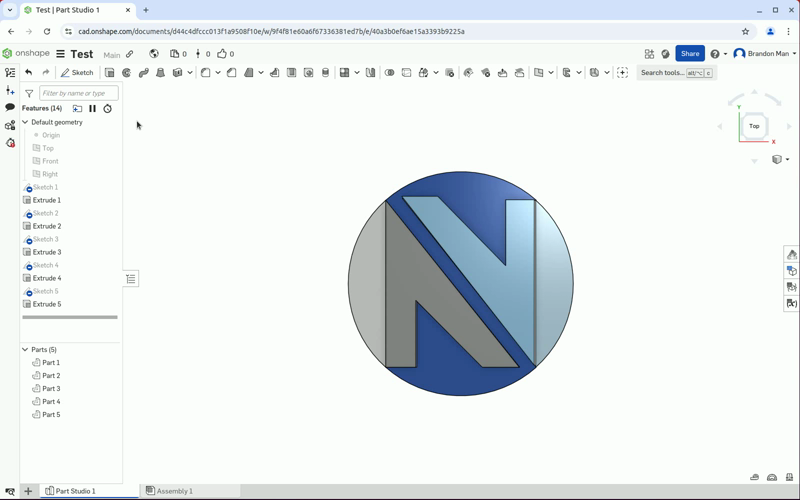
key(shift+h)
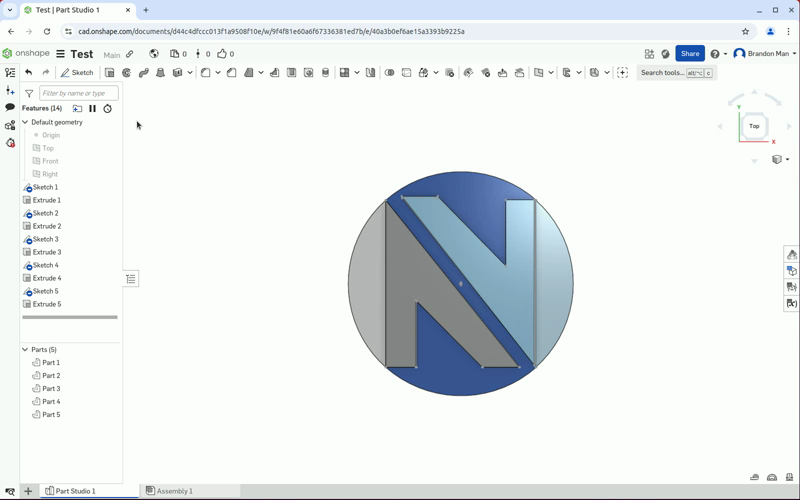
key(shift+7)
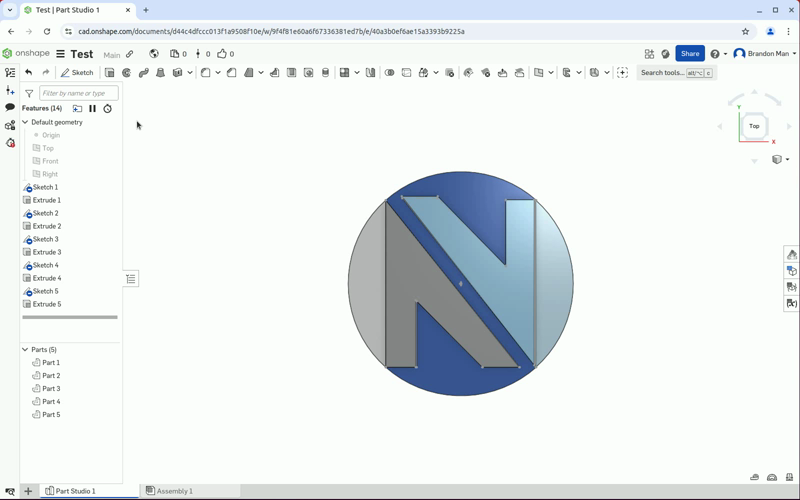
key(up, 3)
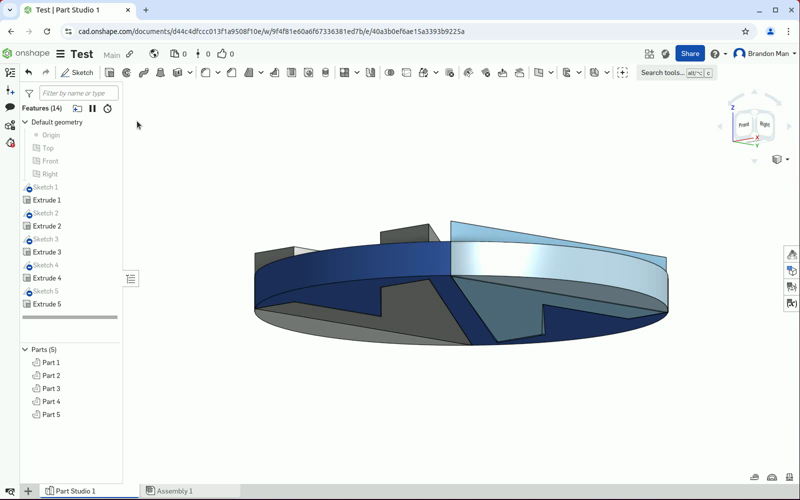
key(left, 3)
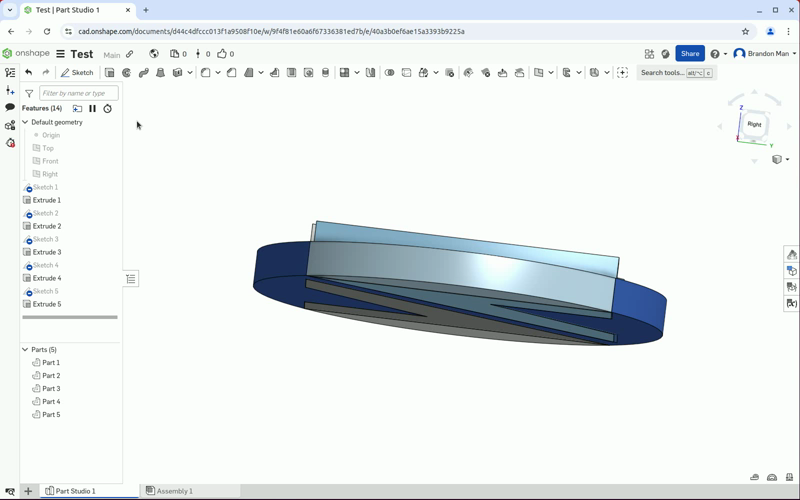
key(right, 3)
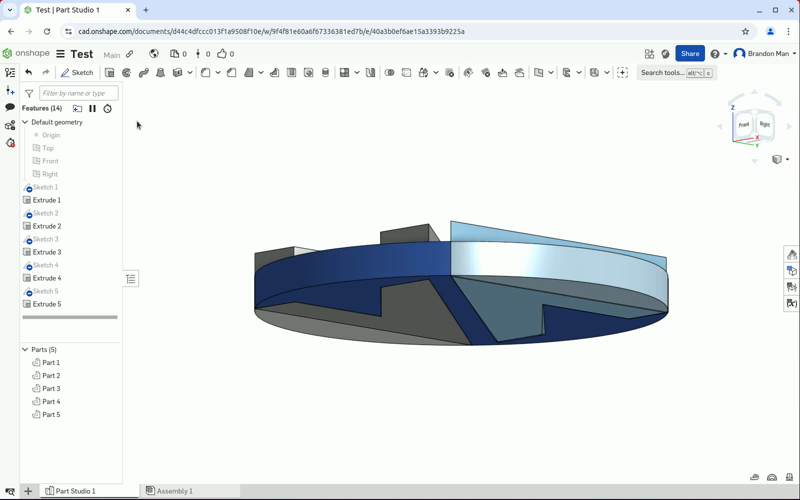
key(down, 3)
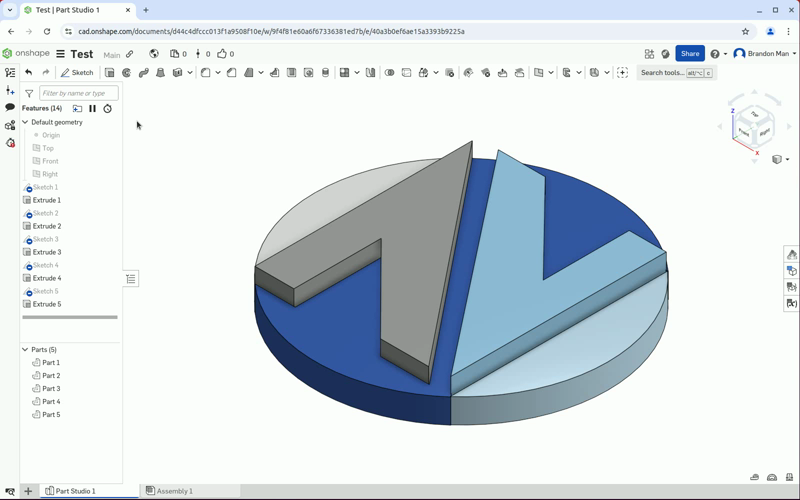
mouse_move(73, 189)
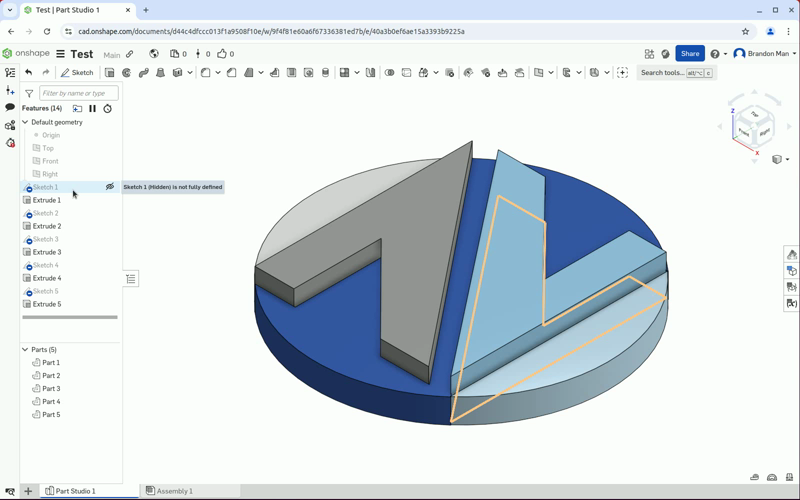
click(73, 189)